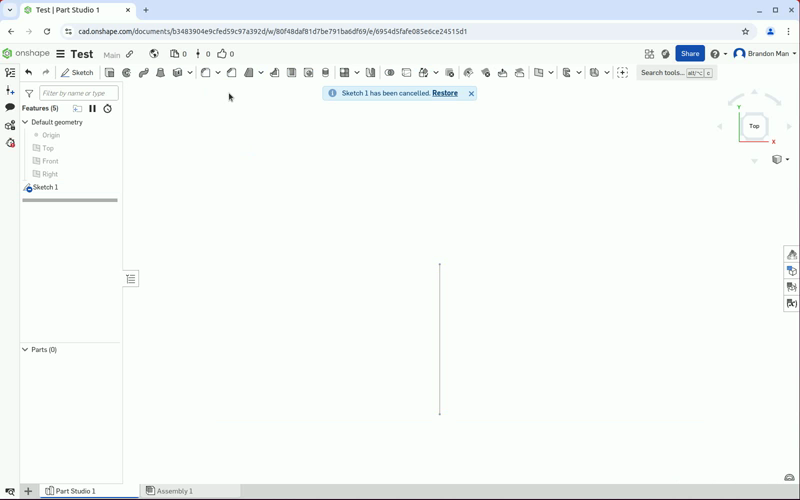
key(shift+h)
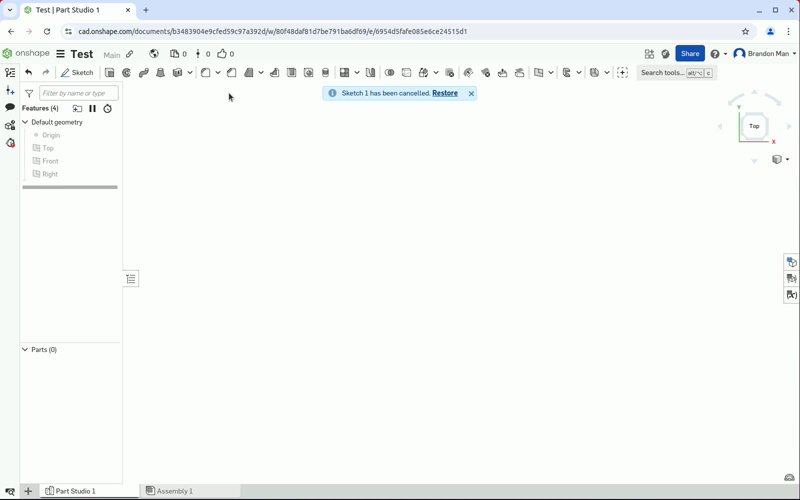
mouse_move(73, 352)
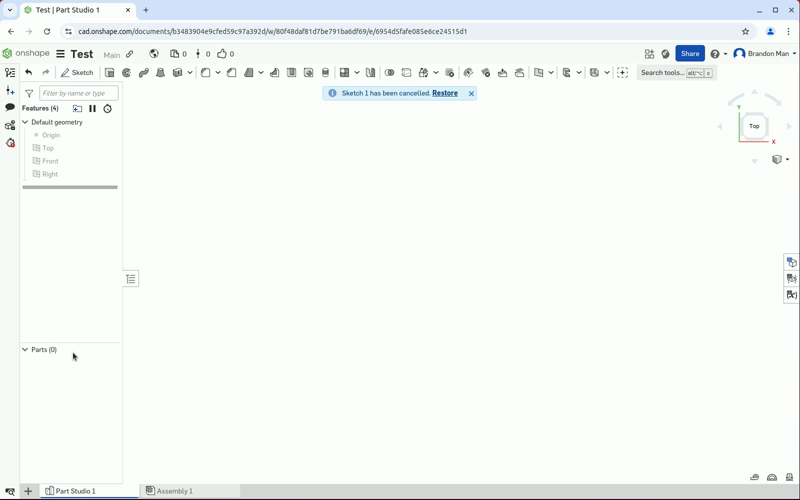
key(y)
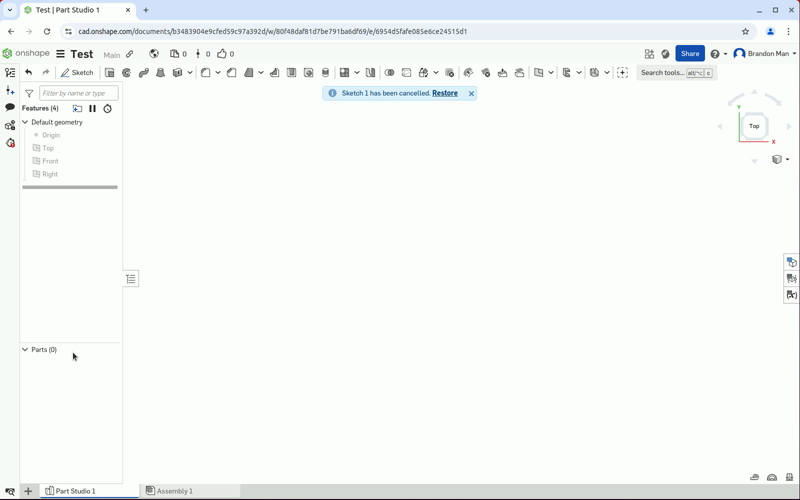
key(shift+p)
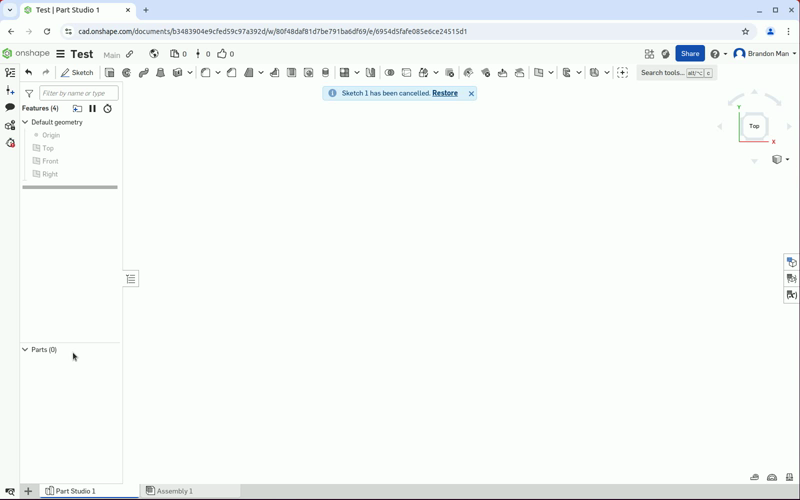
key(space)
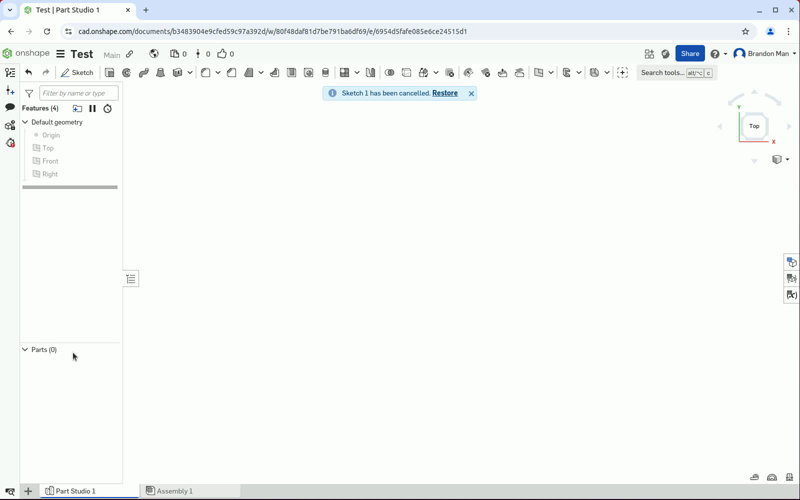
key_down(shift)
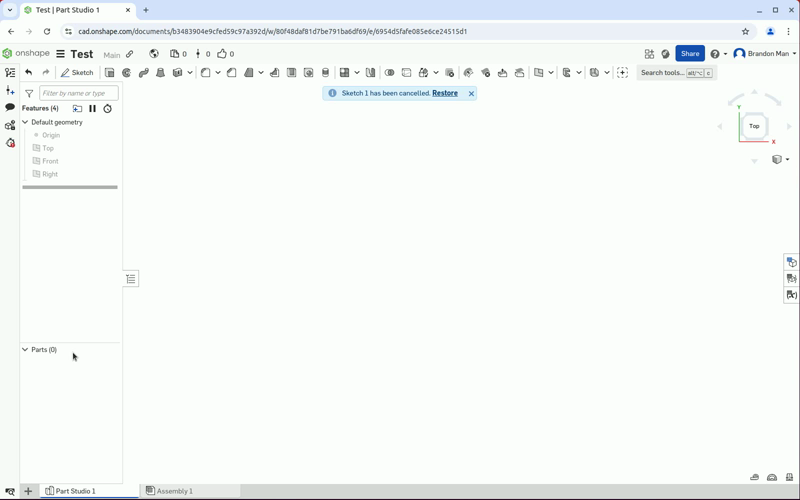
key(up)
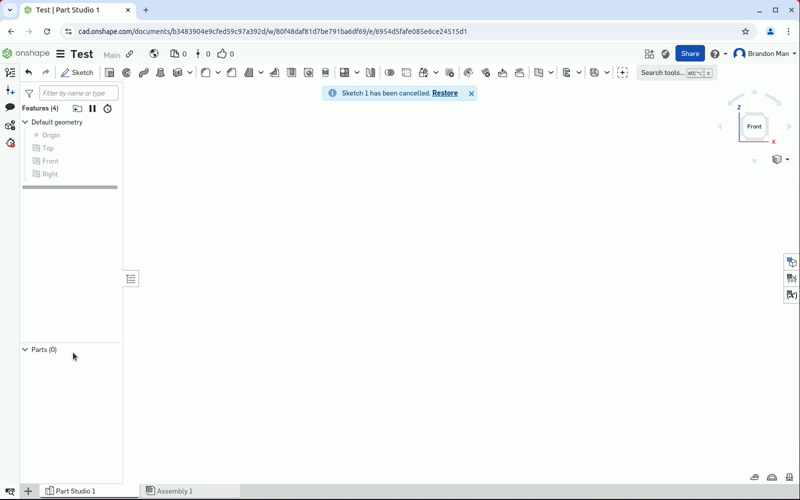
key_up(shift)
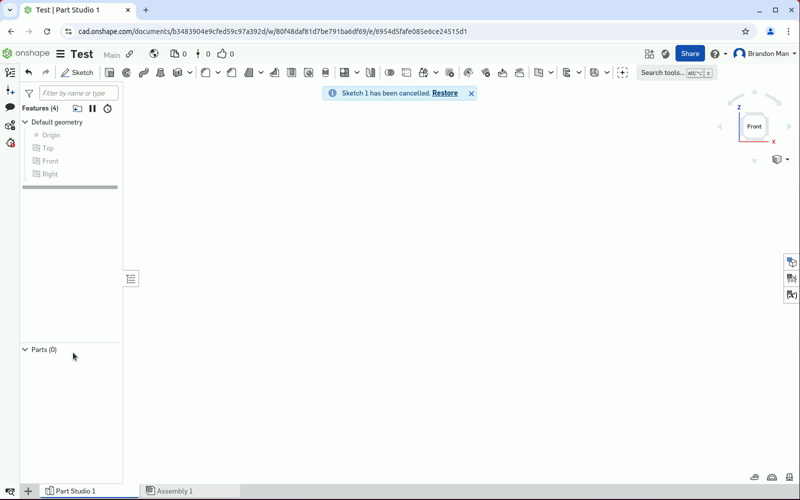
mouse_move(73, 352)
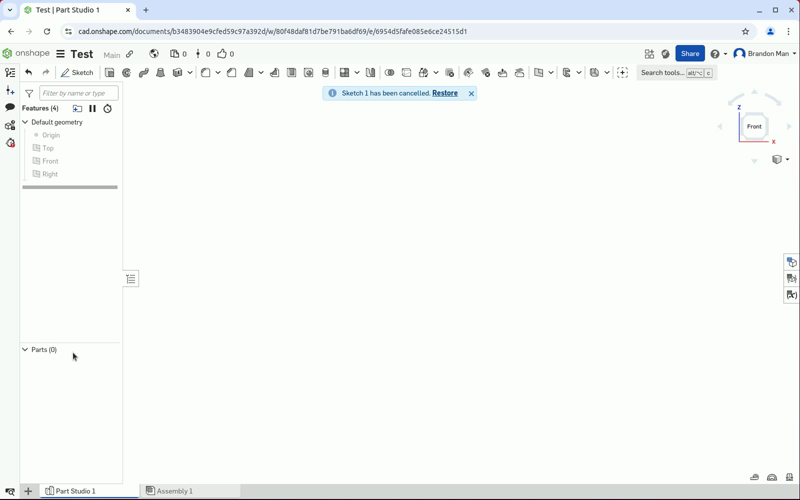
key(shift+y)
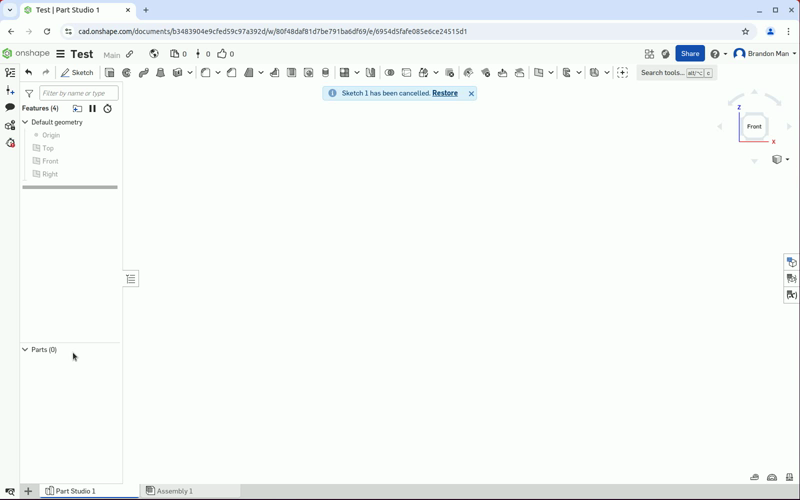
key(shift+s)
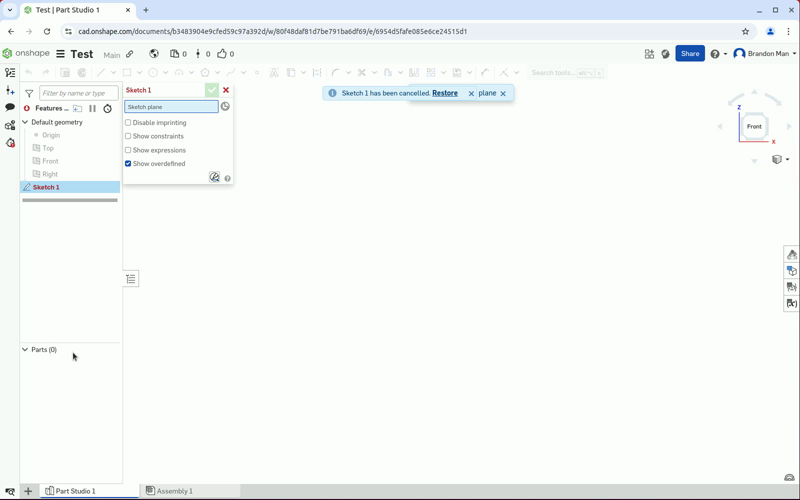
mouse_move(73, 163)
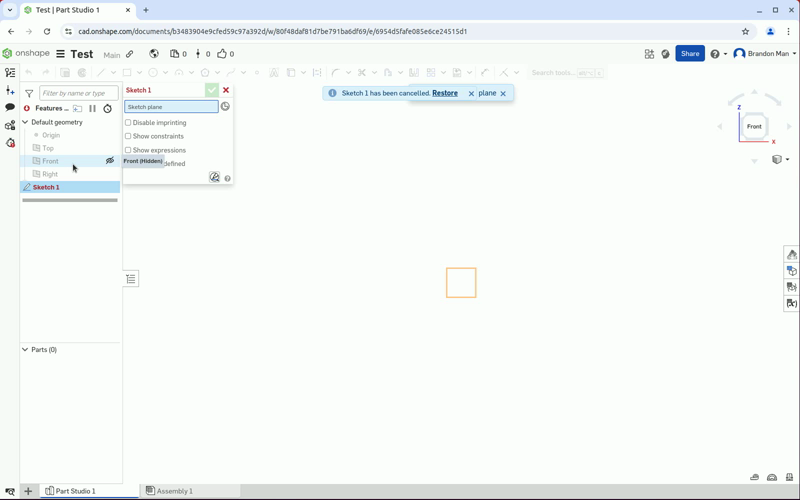
click(73, 163)
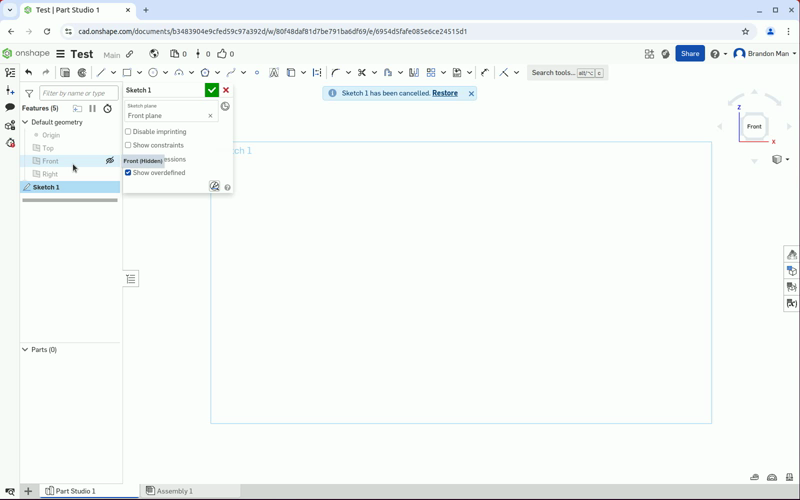
mouse_move(73, 352)
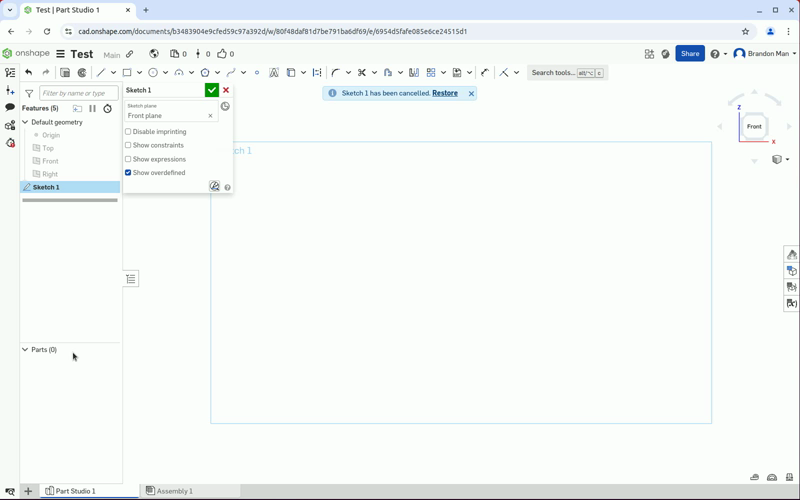
key(y)
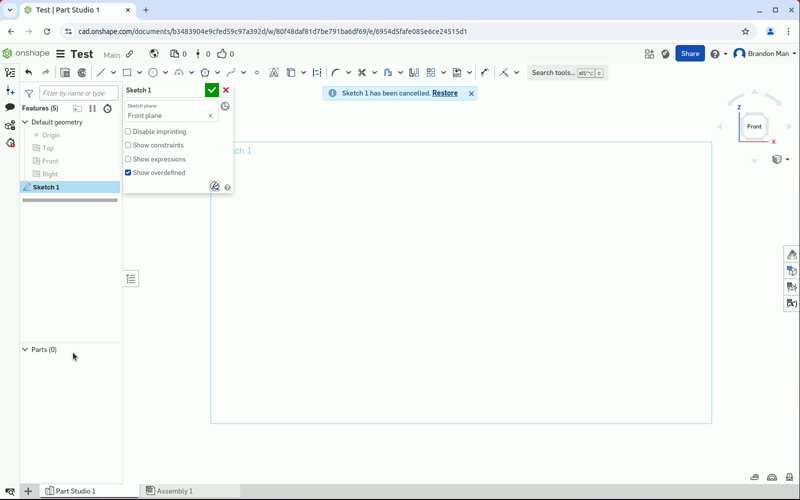
key(l)
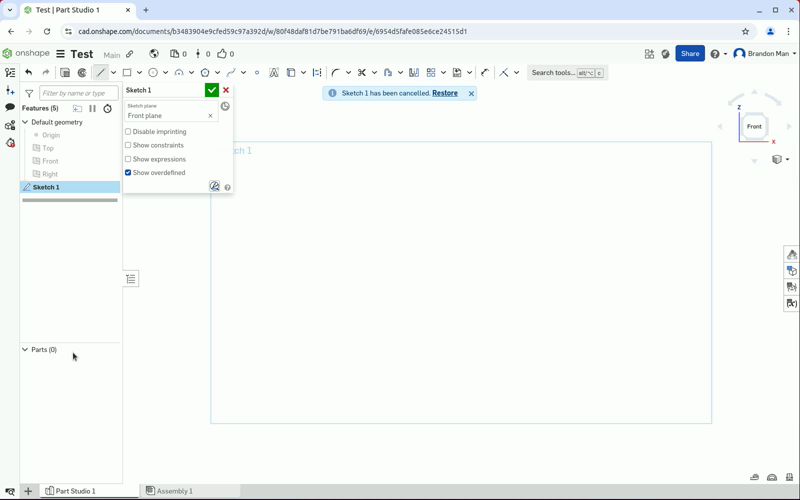
key_down(shift)
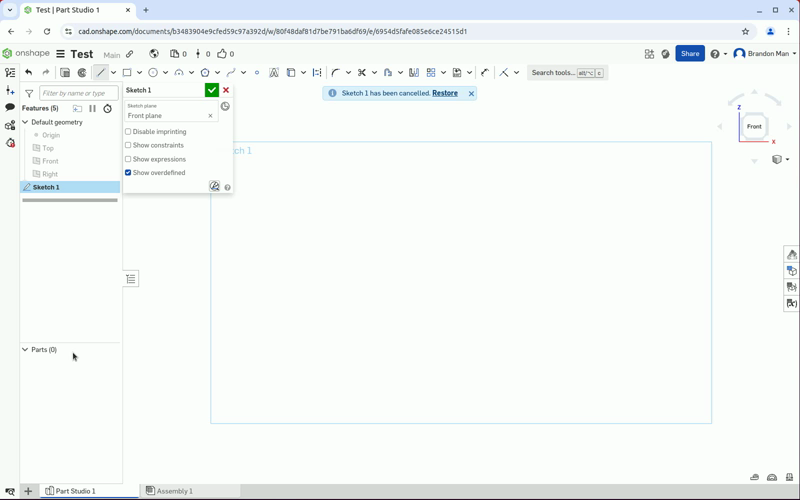
mouse_move(460, 282)
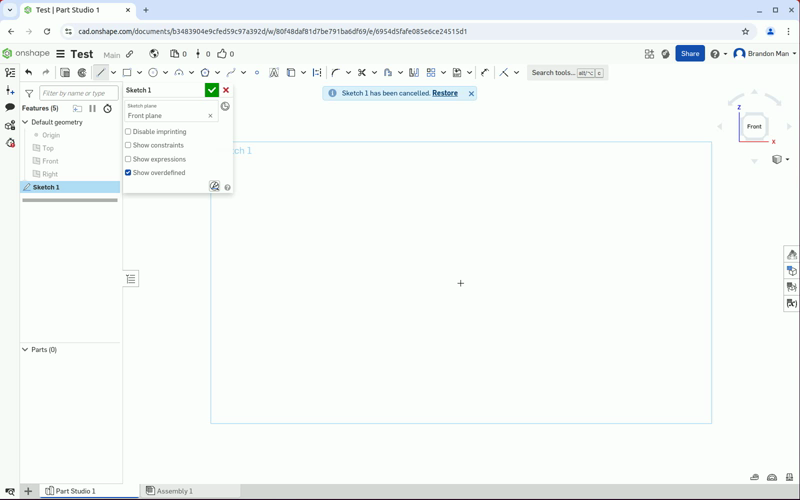
click(460, 282)
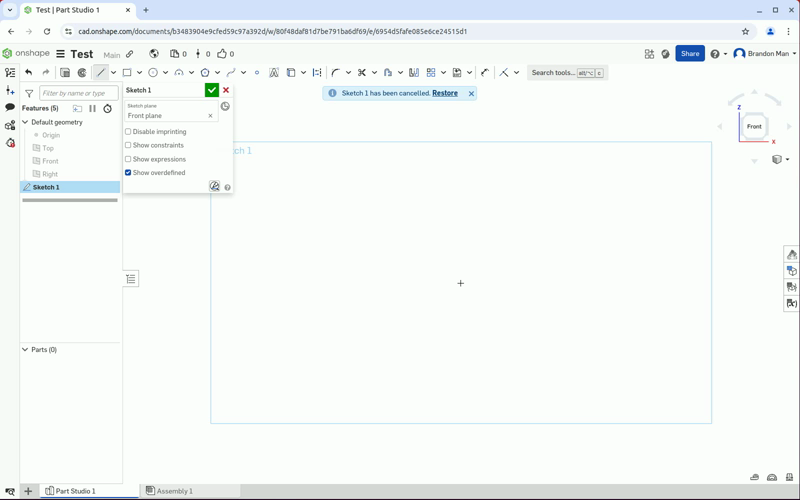
key_up(shift)
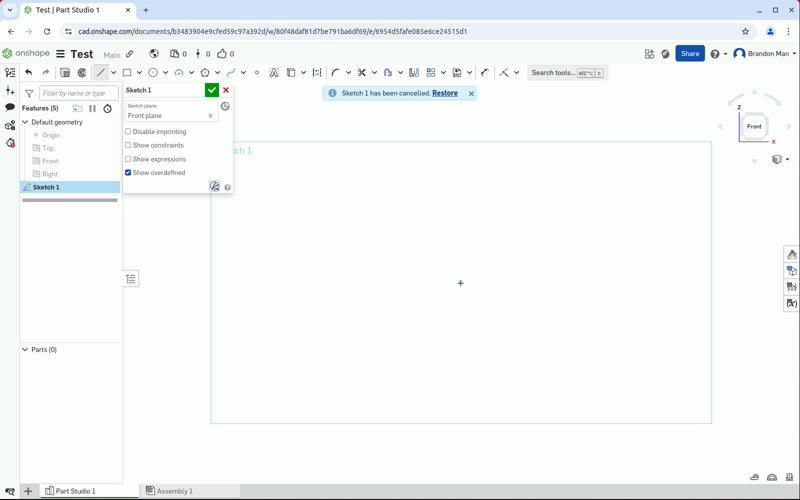
key_down(shift)
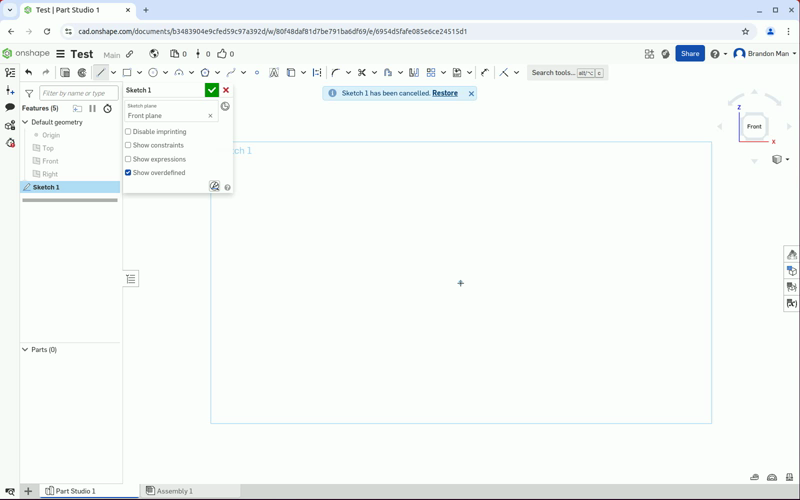
mouse_move(490, 282)
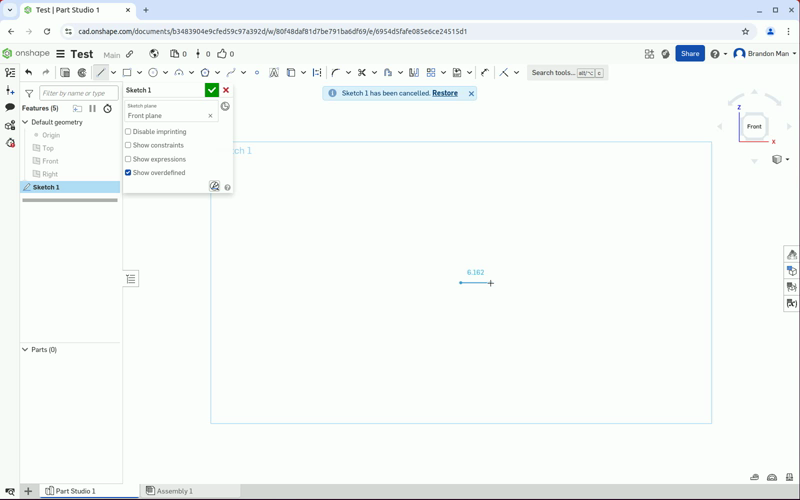
mouse_move(498, 282)
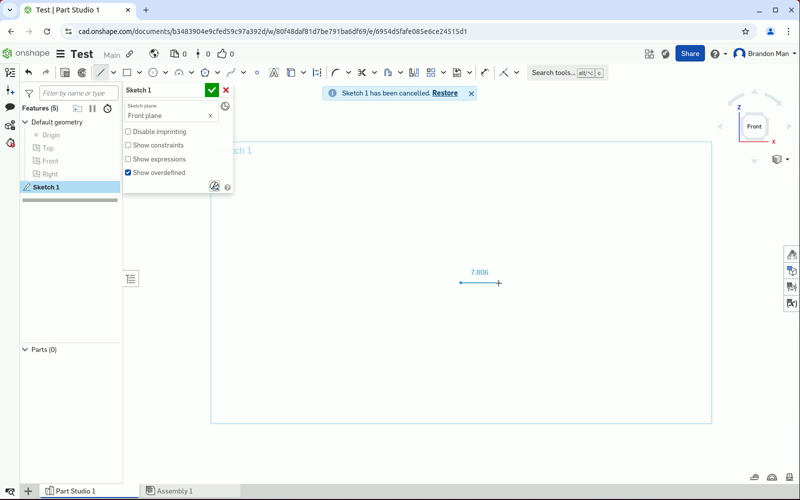
click(498, 282)
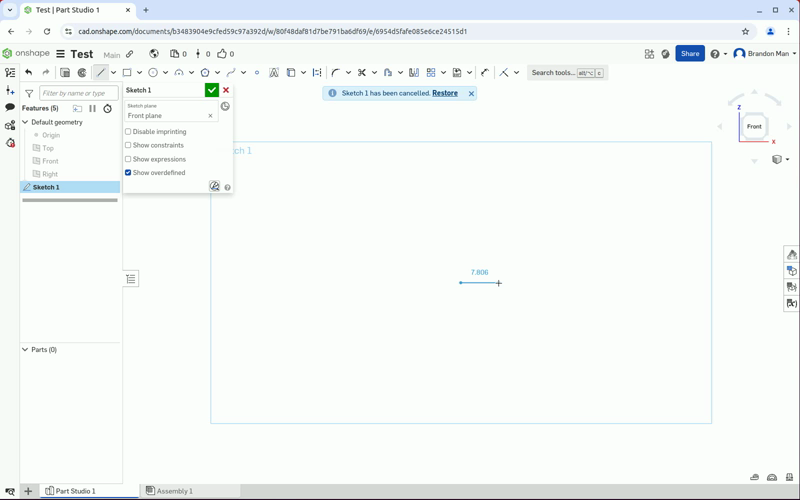
key_up(shift)
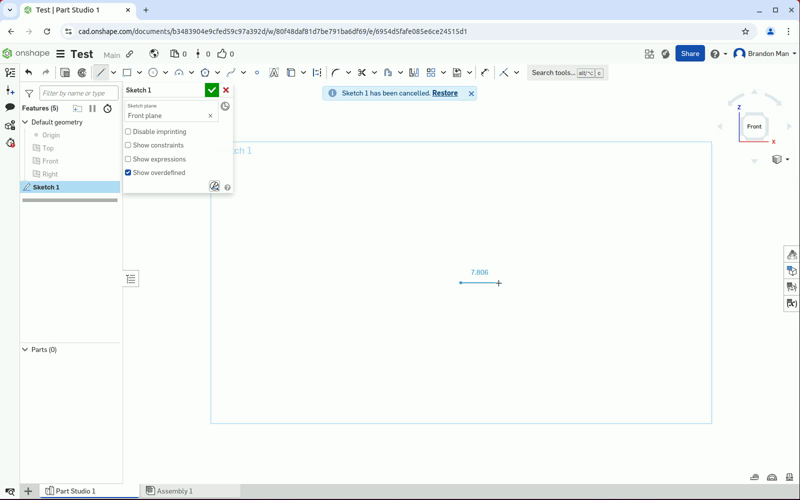
key_down(shift)
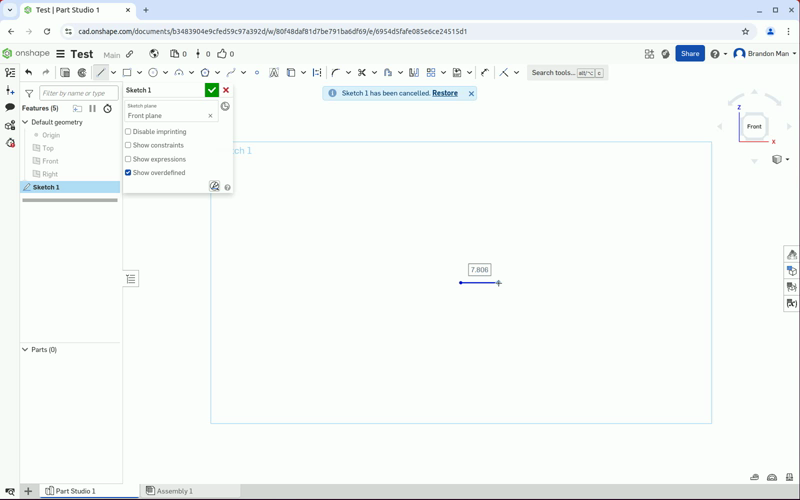
mouse_move(498, 170)
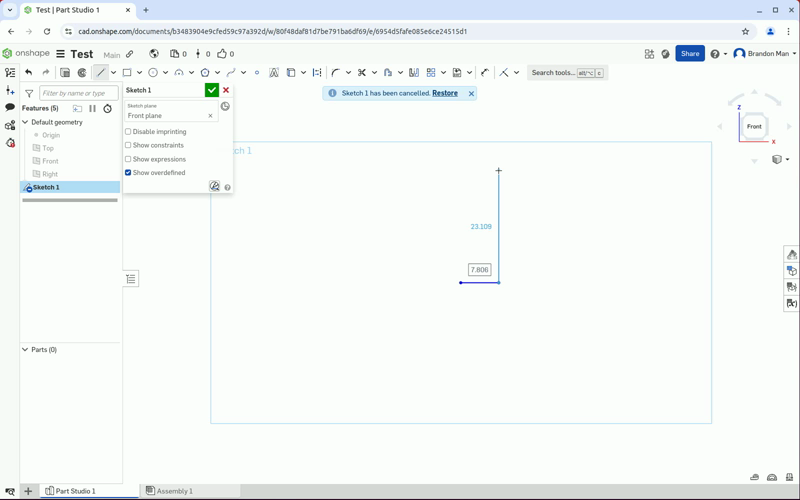
click(498, 170)
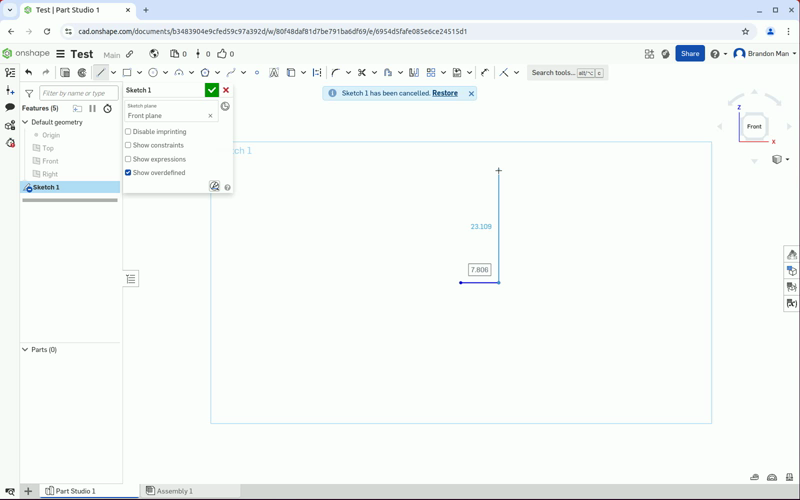
key_up(shift)
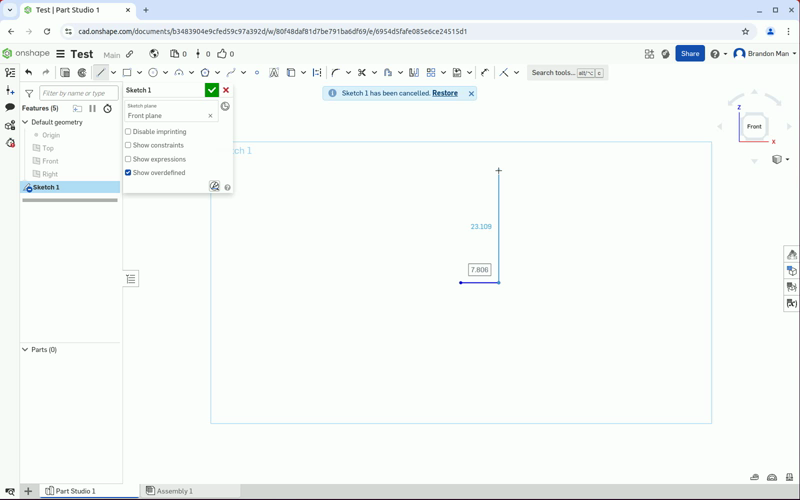
key_down(shift)
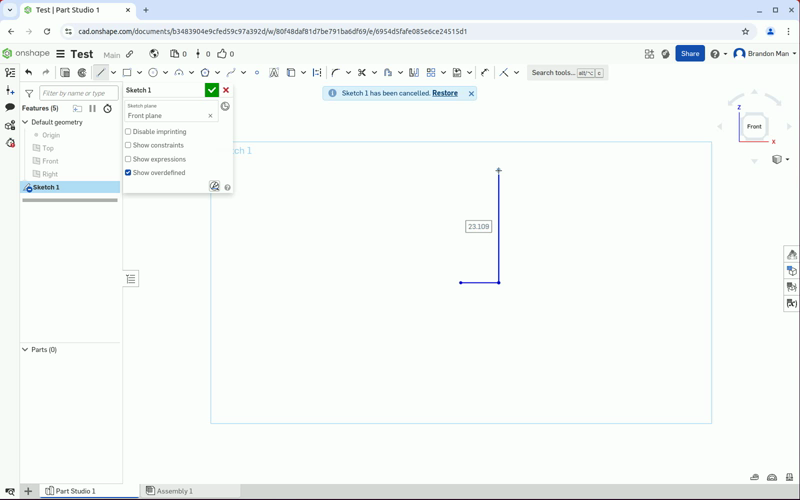
mouse_move(528, 170)
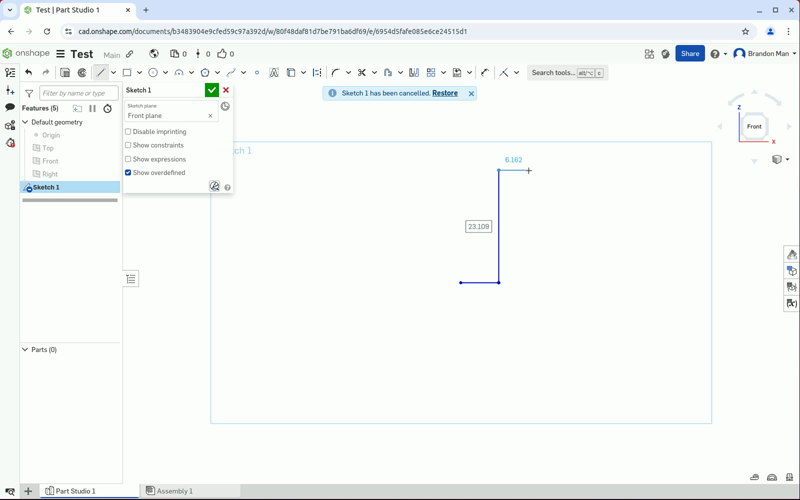
mouse_move(460, 170)
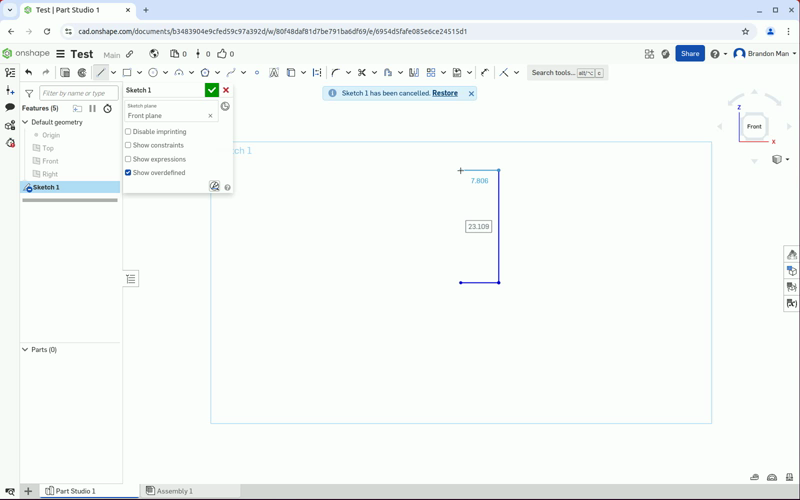
click(460, 170)
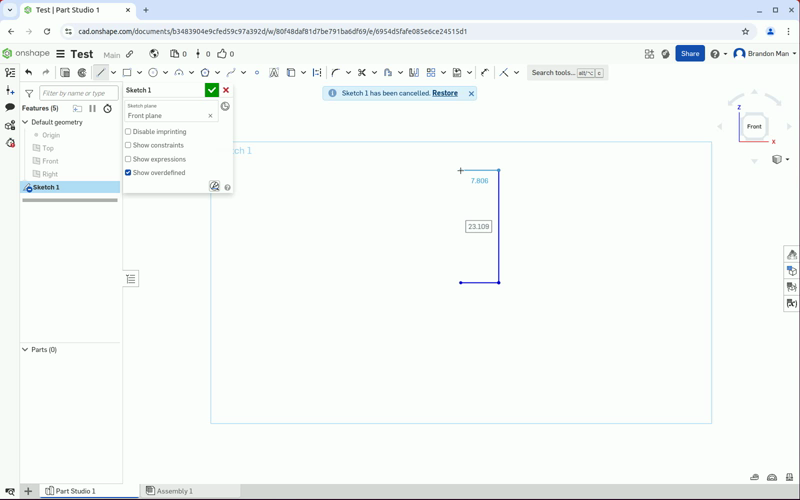
key_up(shift)
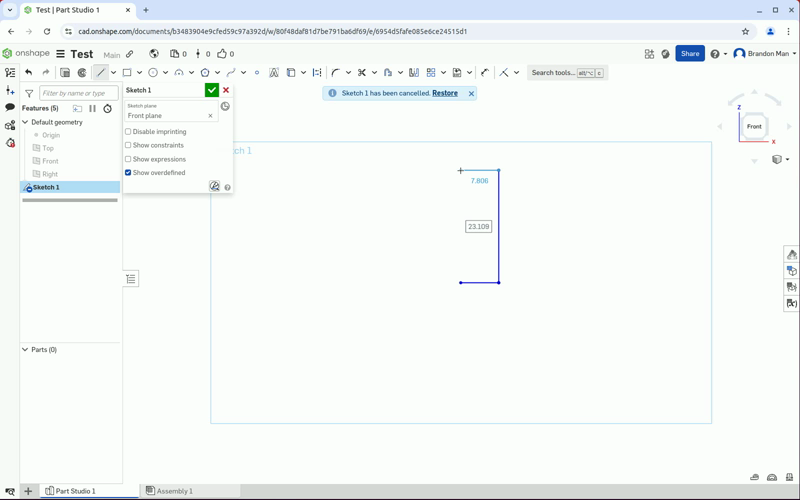
key_down(shift)
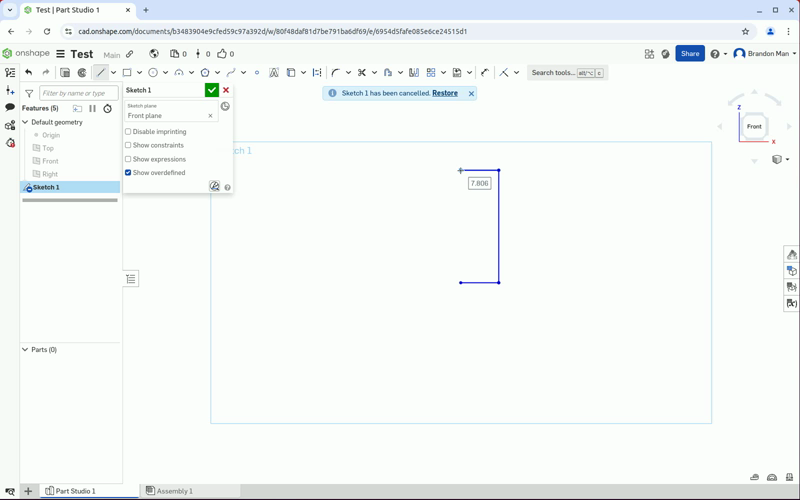
mouse_move(460, 282)
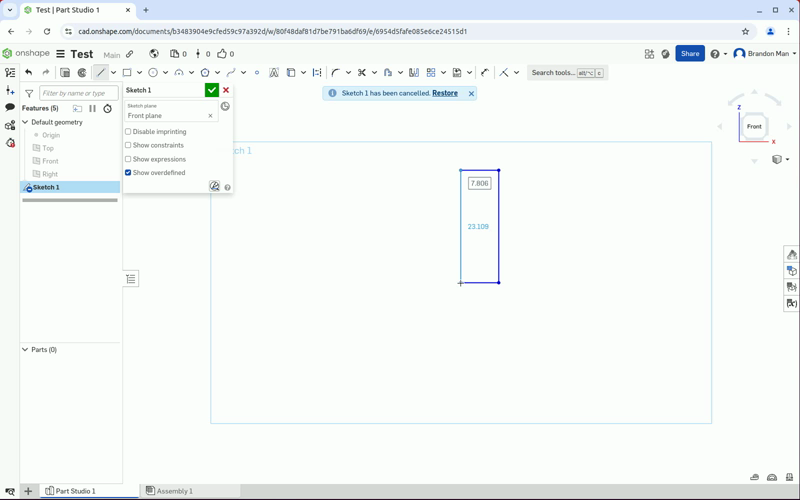
key_up(shift)
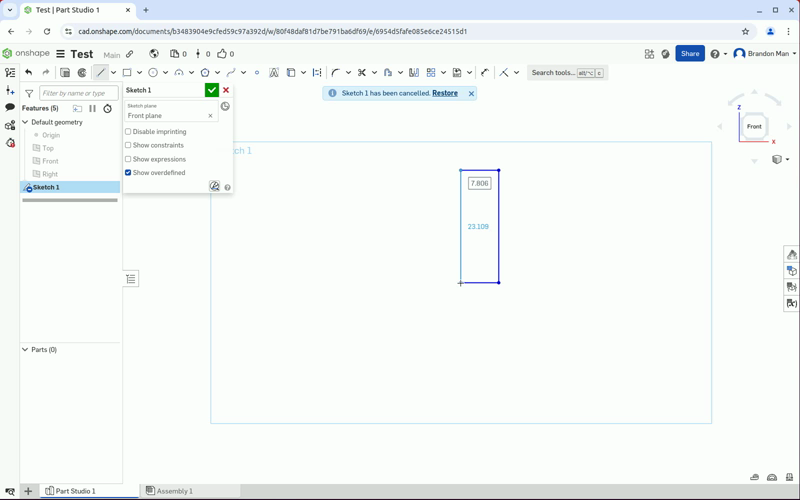
click(460, 282)
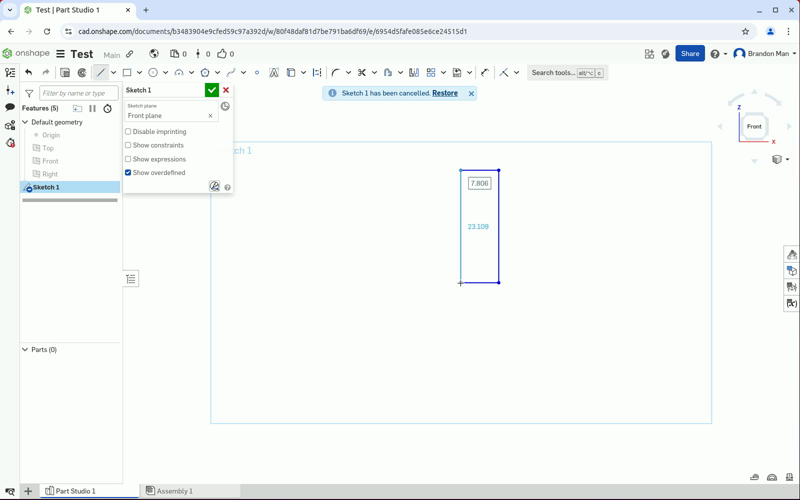
key(esc)
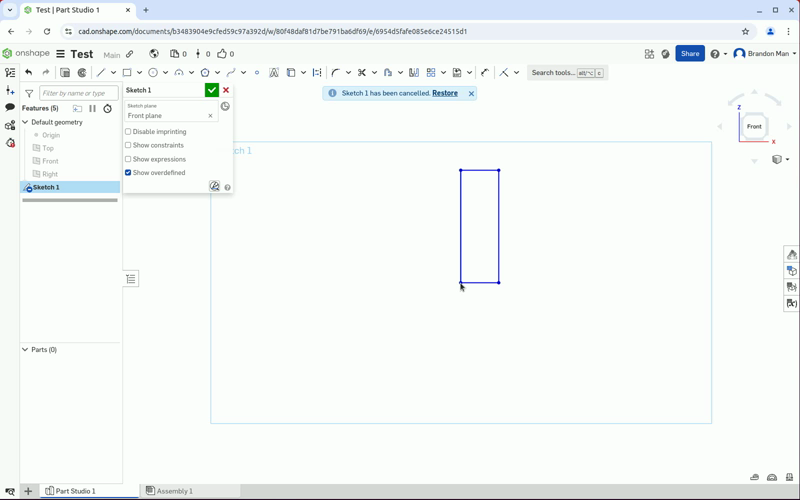
mouse_move(475, 226)
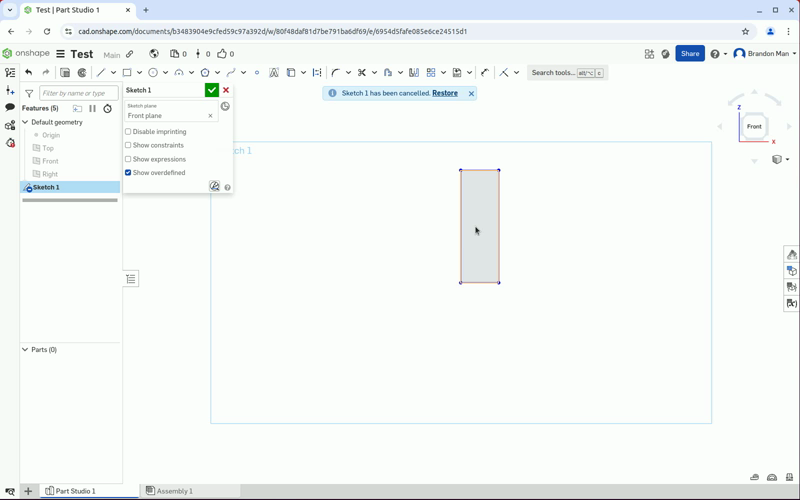
click(475, 226)
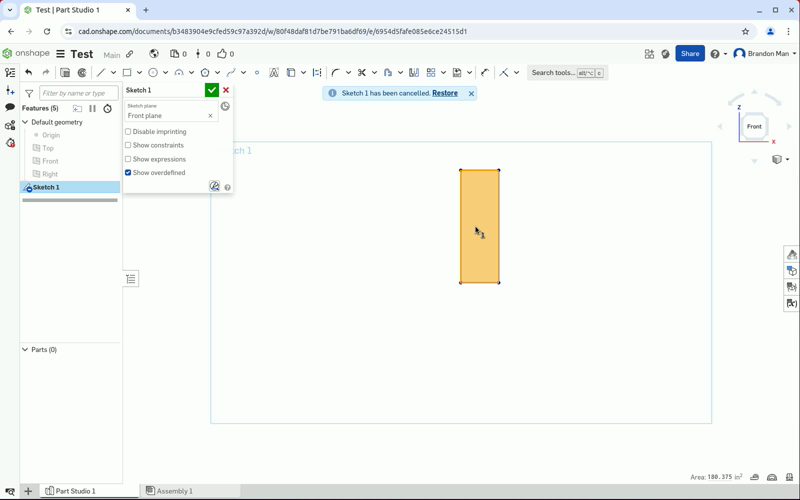
mouse_move(73, 352)
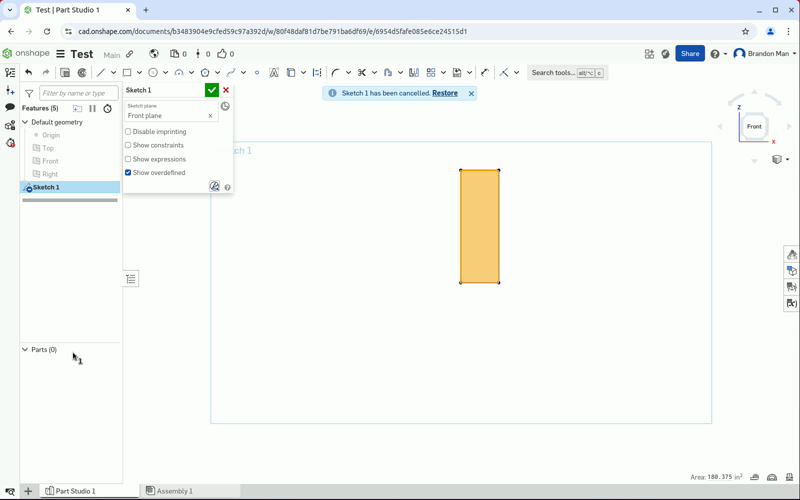
key(shift+y)
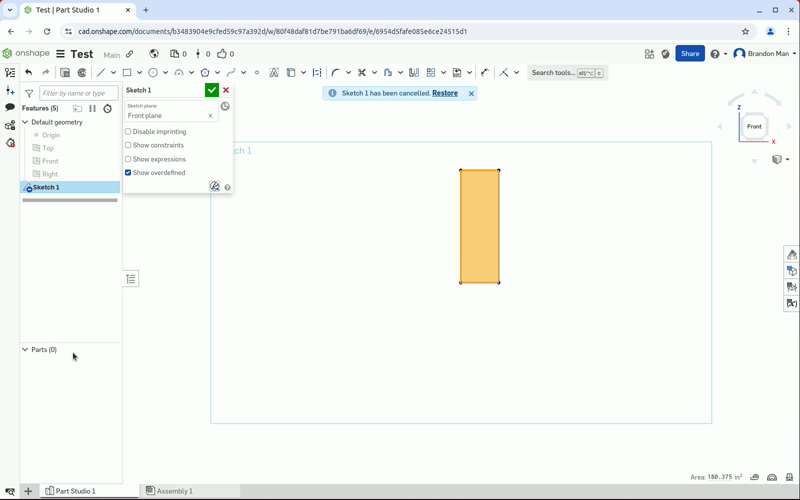
key(shift+e)
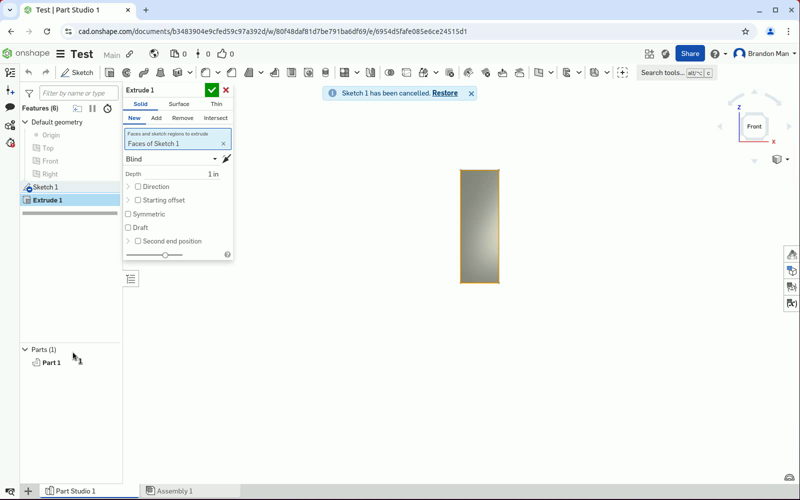
mouse_move(143, 106)
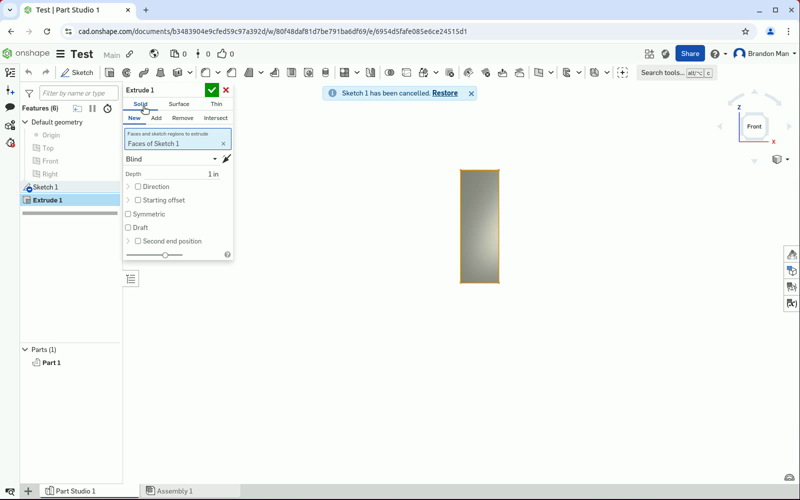
click(143, 106)
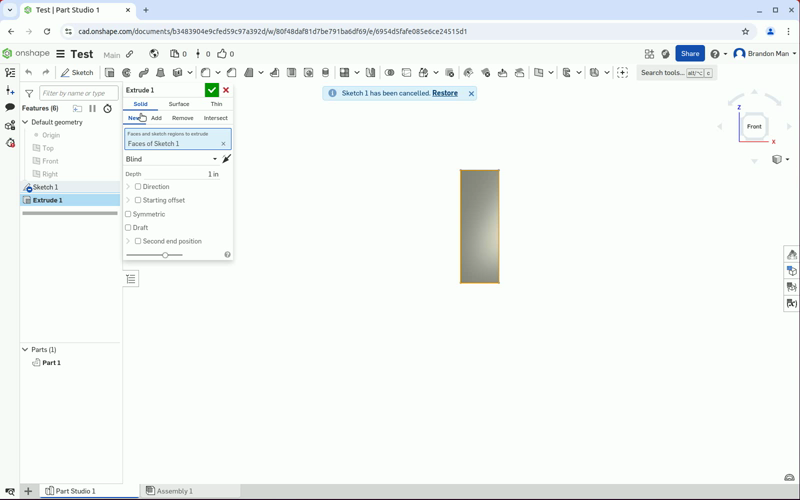
mouse_move(137, 120)
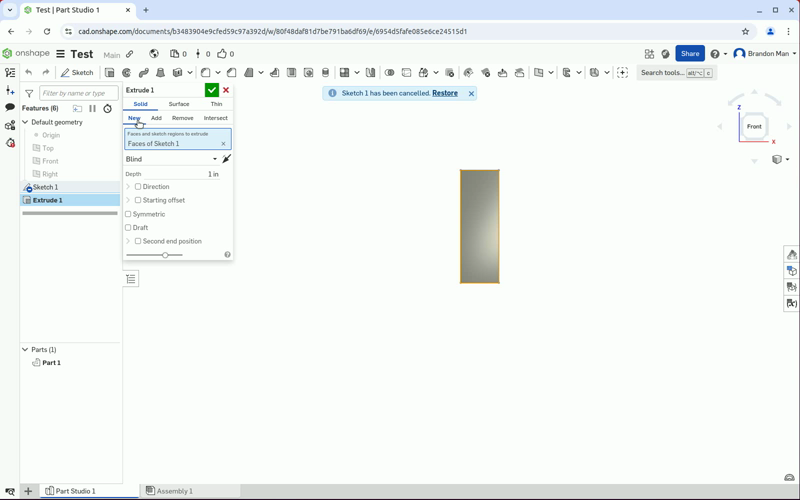
click(137, 120)
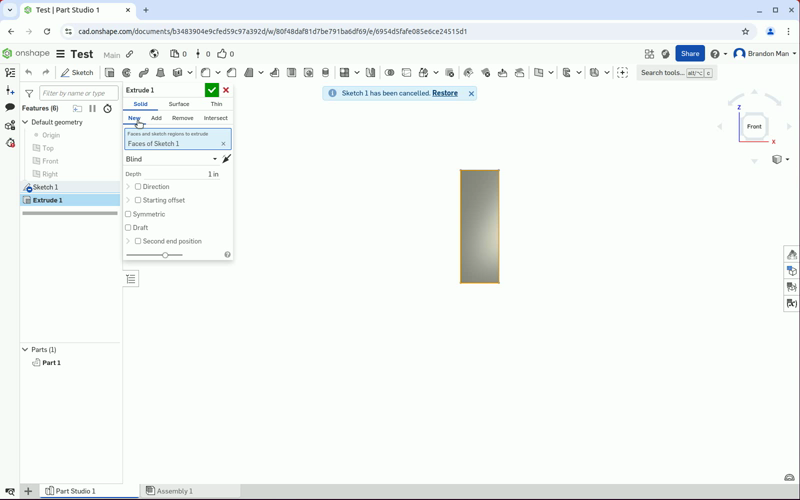
key(tab, 4)
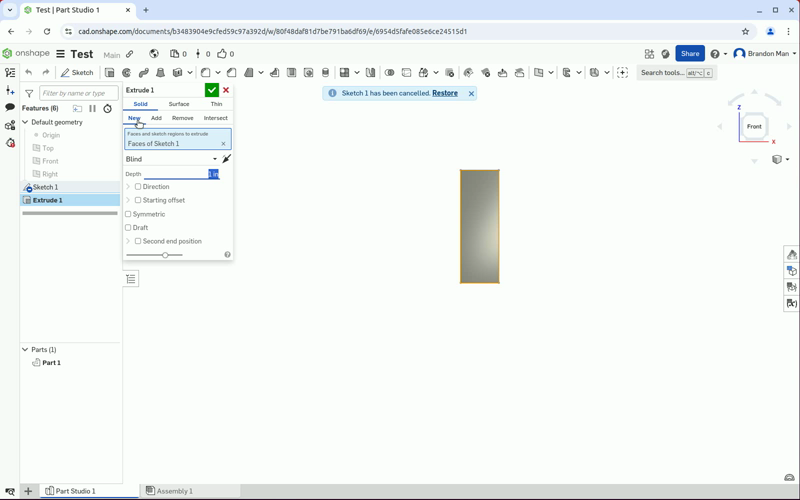
text(7.703)
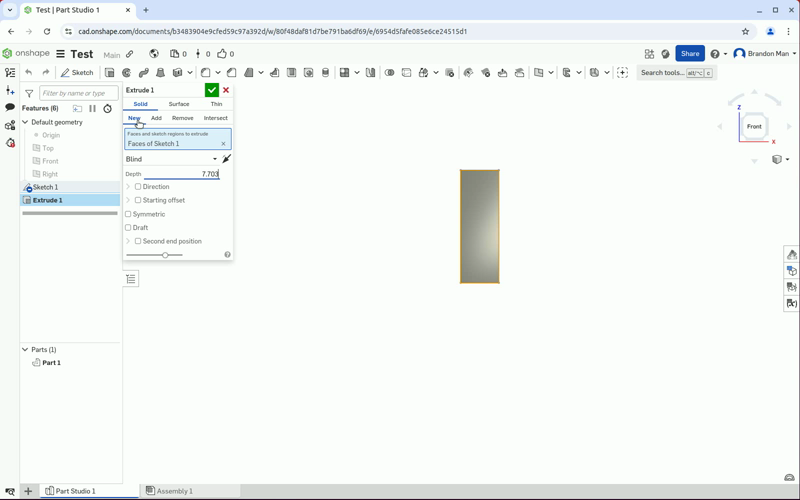
key(enter)
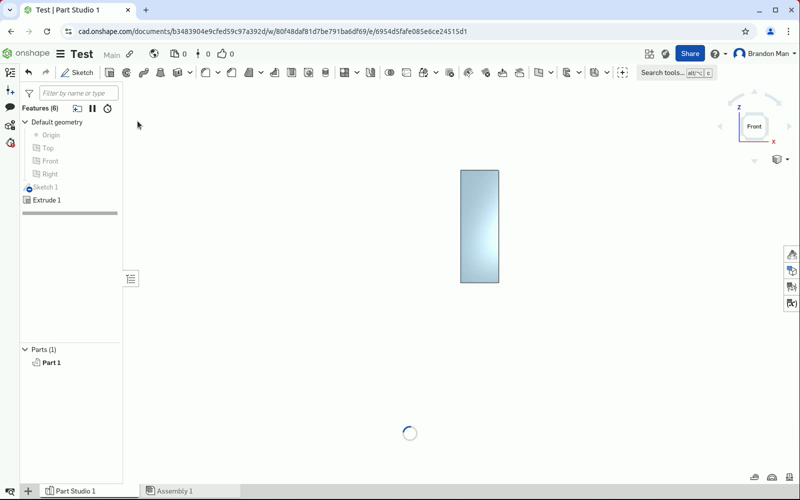
key(shift+h)
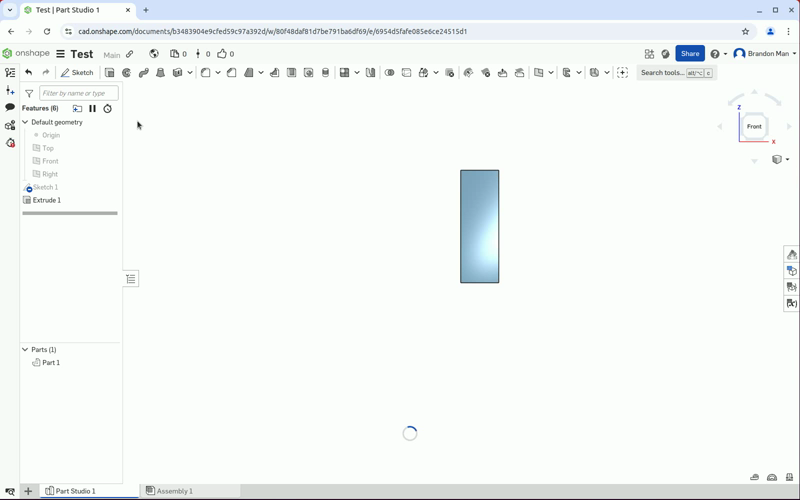
key(shift+h)
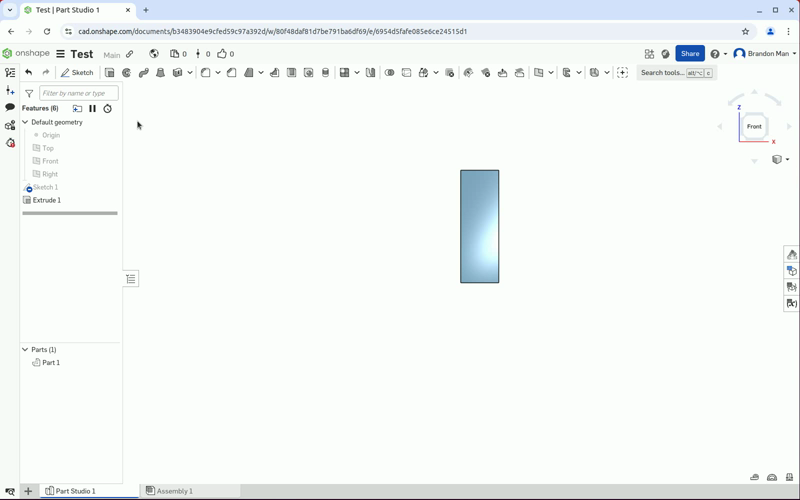
mouse_move(73, 189)
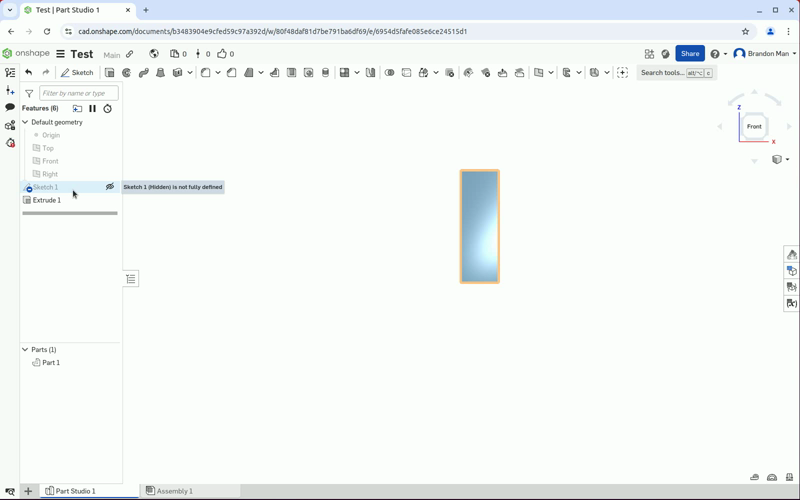
click(73, 189)
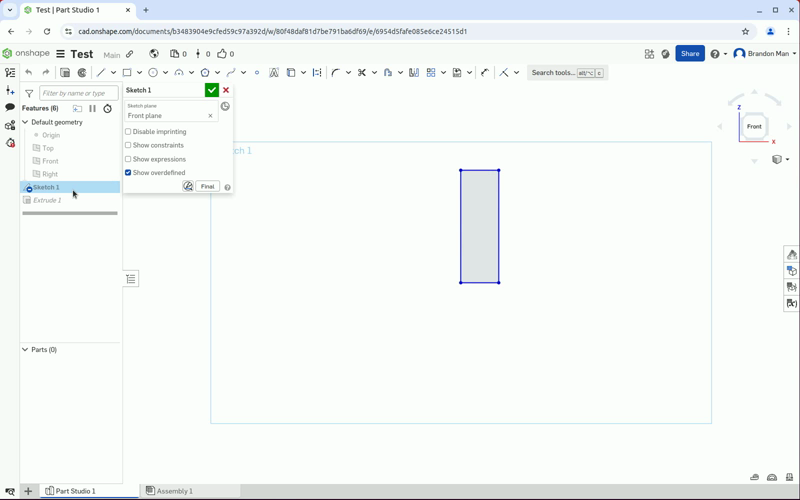
mouse_move(229, 92)
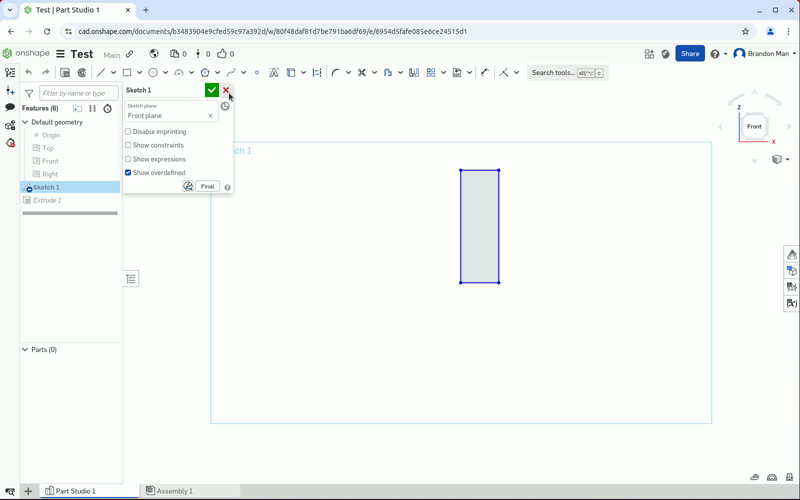
click(229, 92)
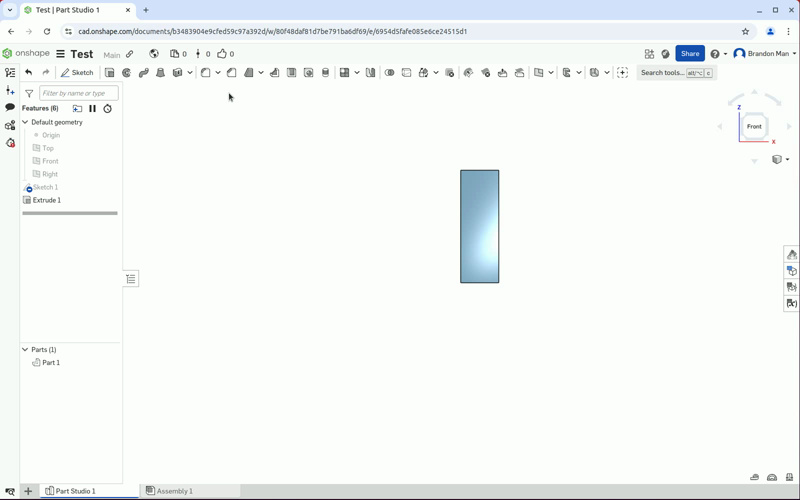
mouse_move(541, 75)
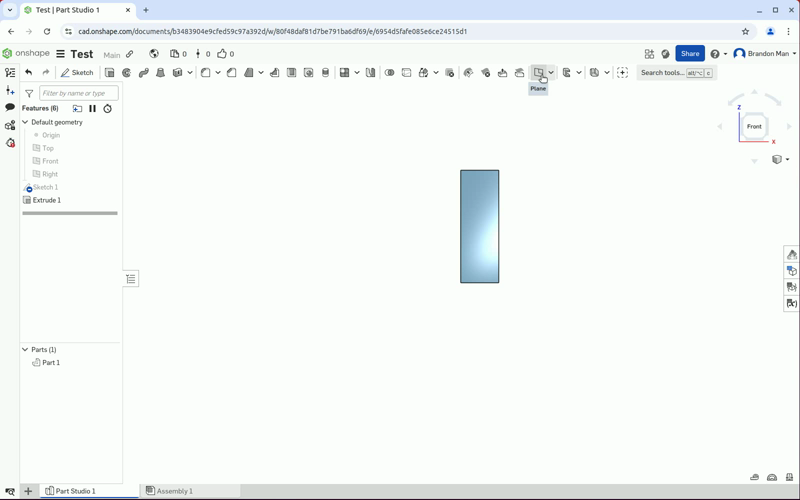
click(541, 75)
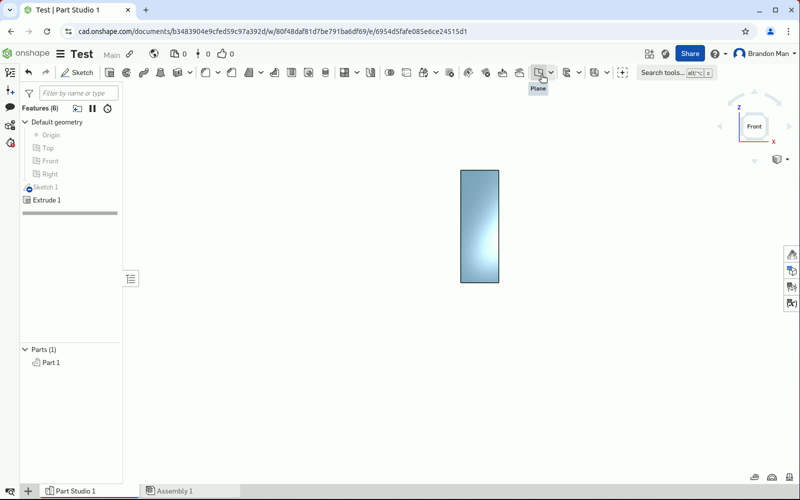
mouse_move(73, 163)
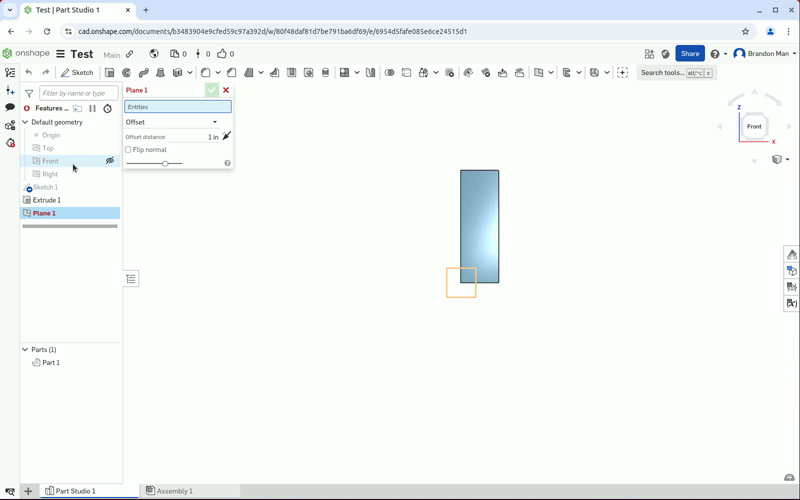
click(73, 163)
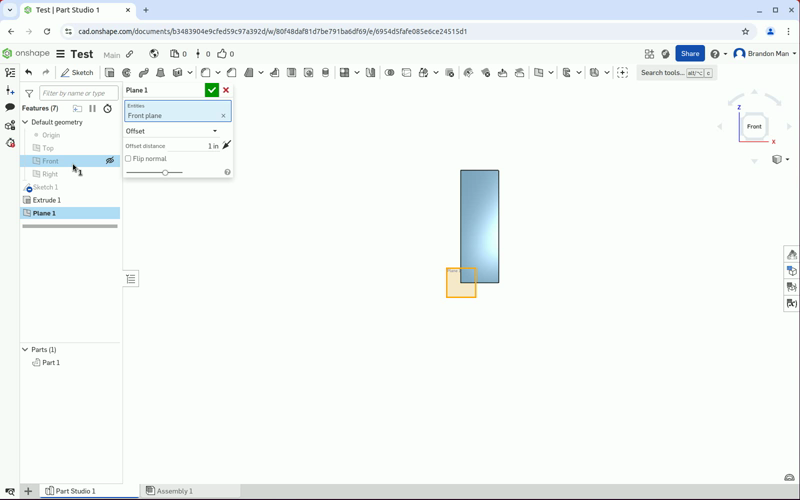
key(tab, 2)
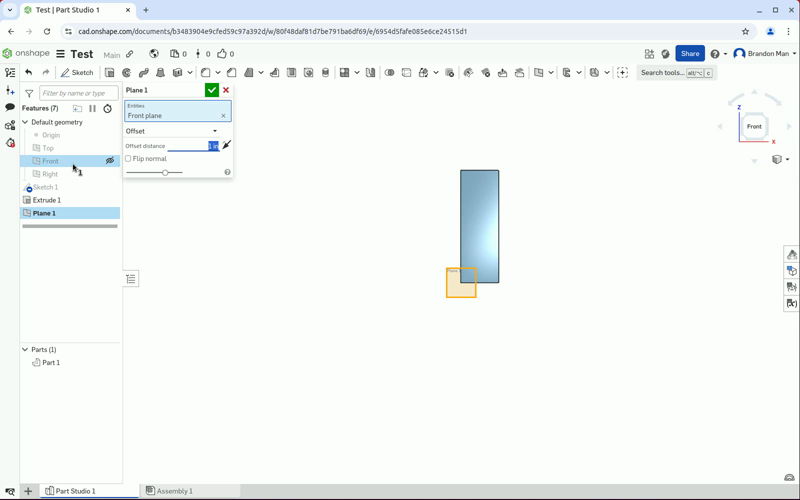
text(7.703)
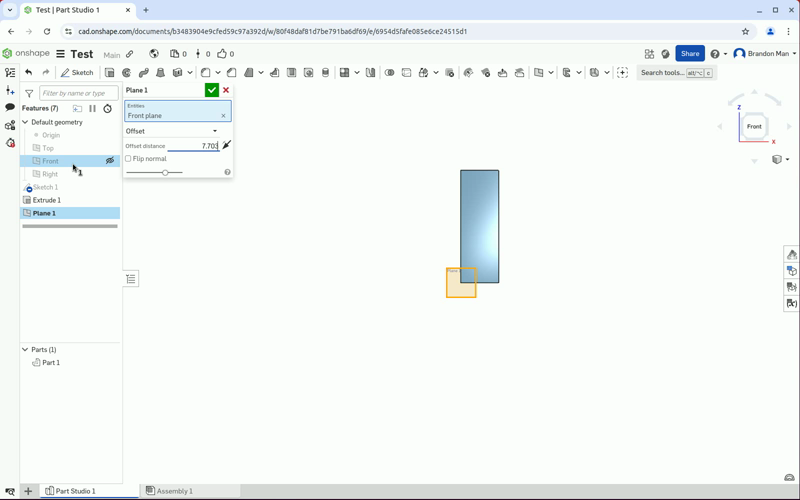
key(enter, 2)
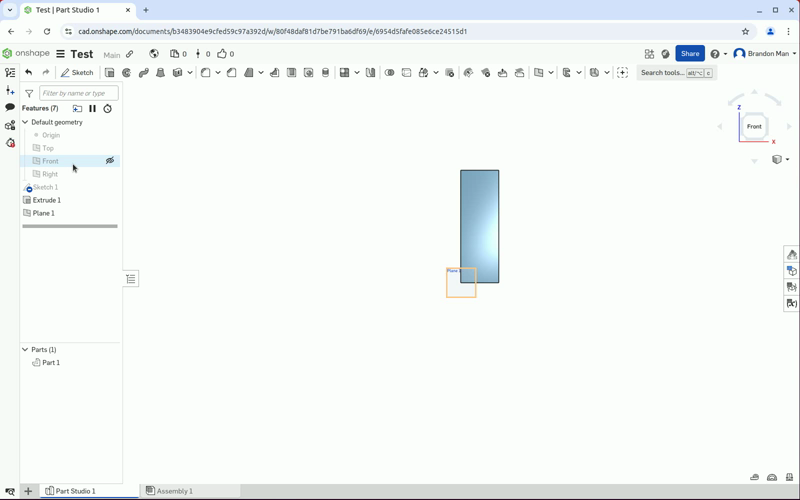
key(shift+s)
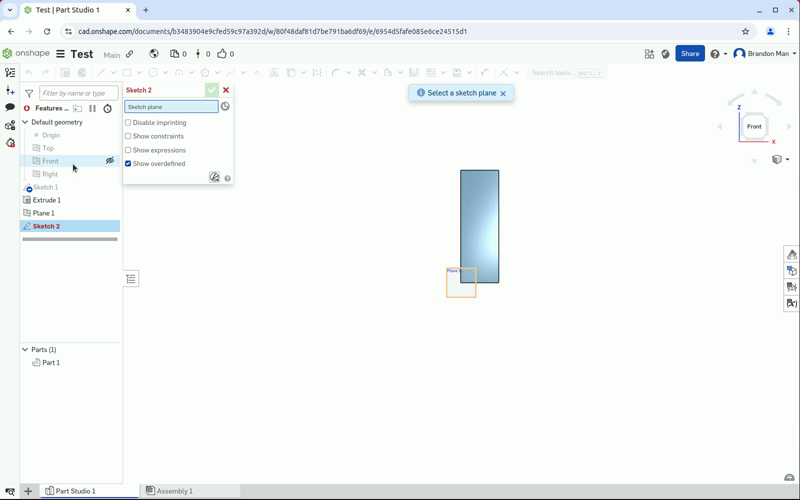
mouse_move(73, 215)
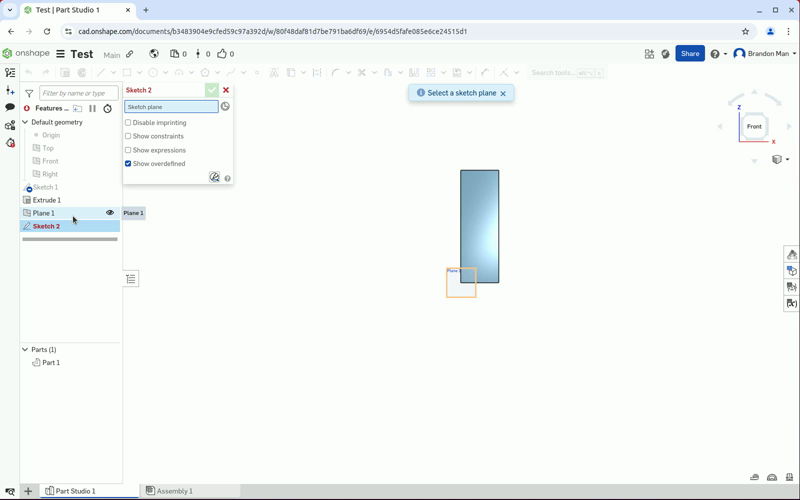
click(73, 215)
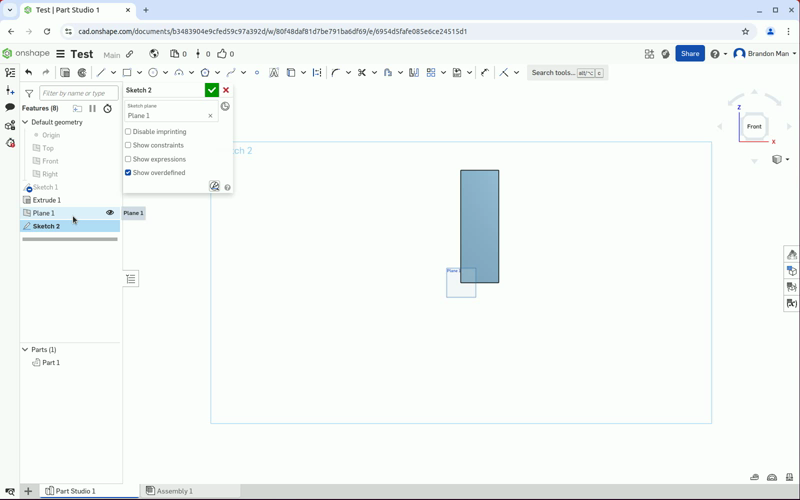
mouse_move(73, 352)
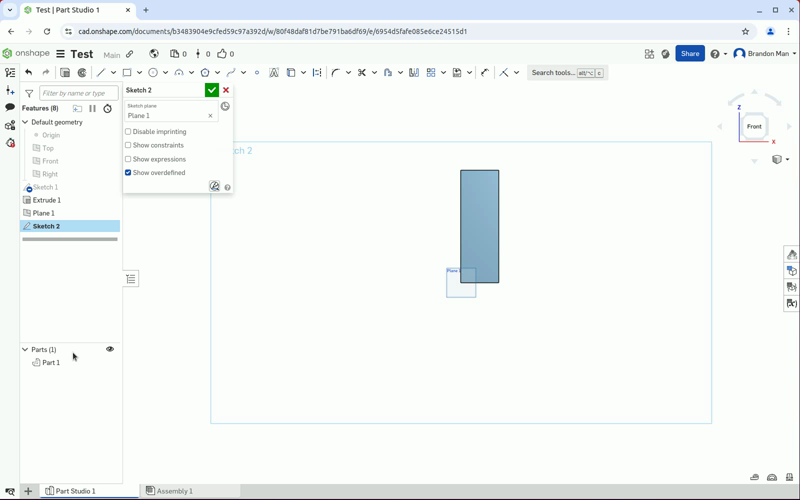
key(y)
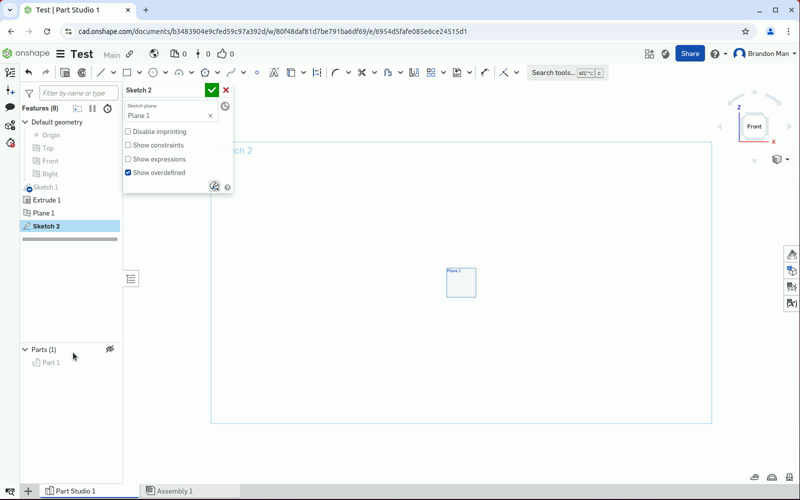
key(l)
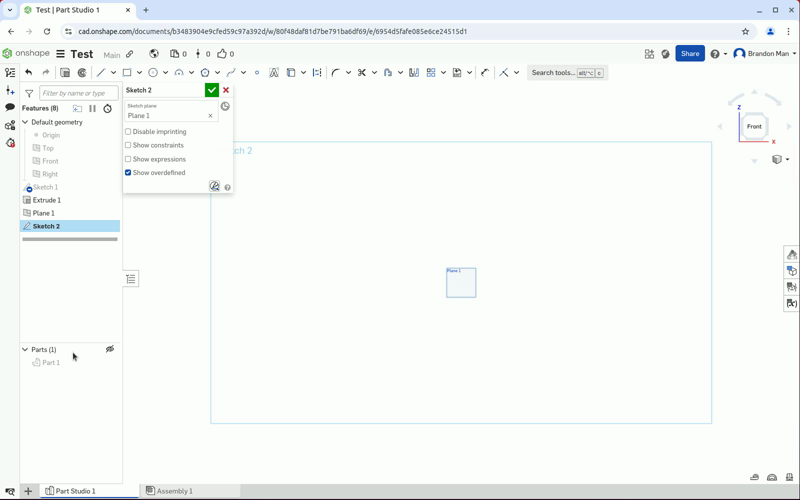
key_down(shift)
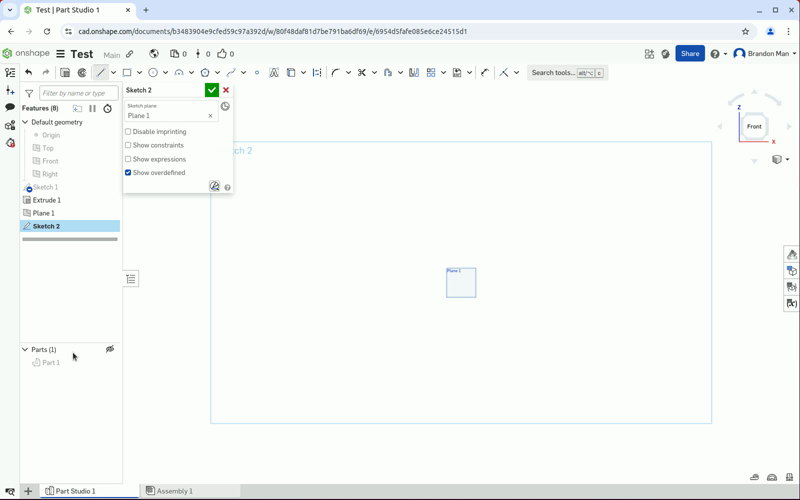
mouse_move(460, 207)
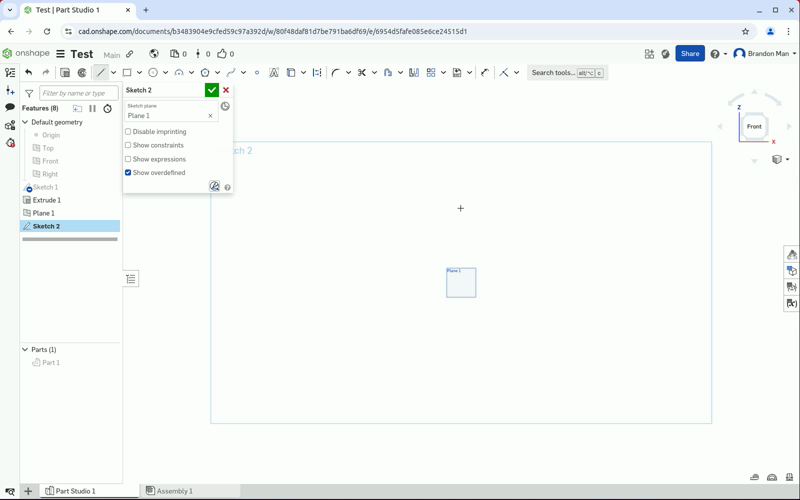
click(460, 207)
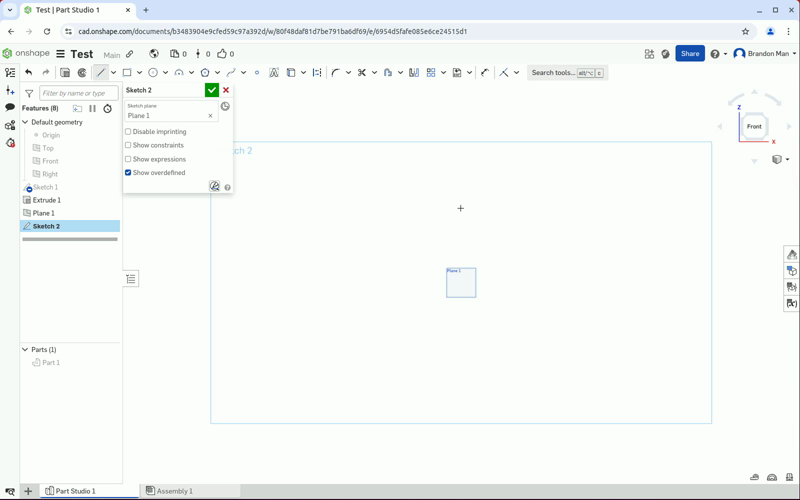
key_up(shift)
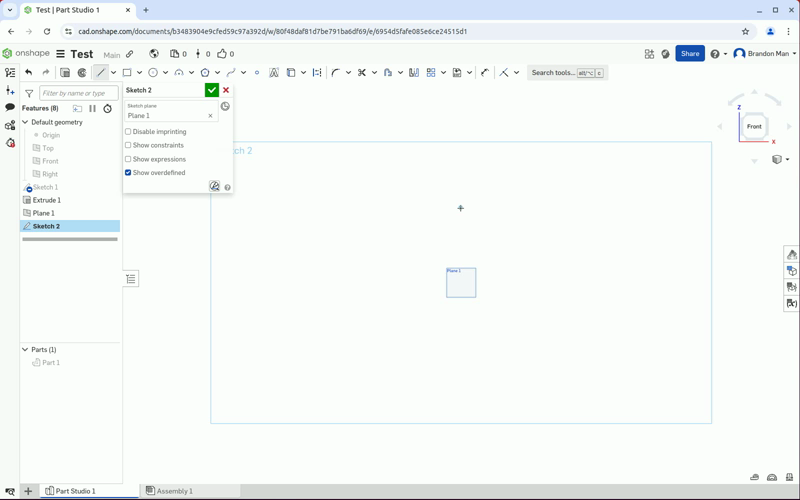
key_down(shift)
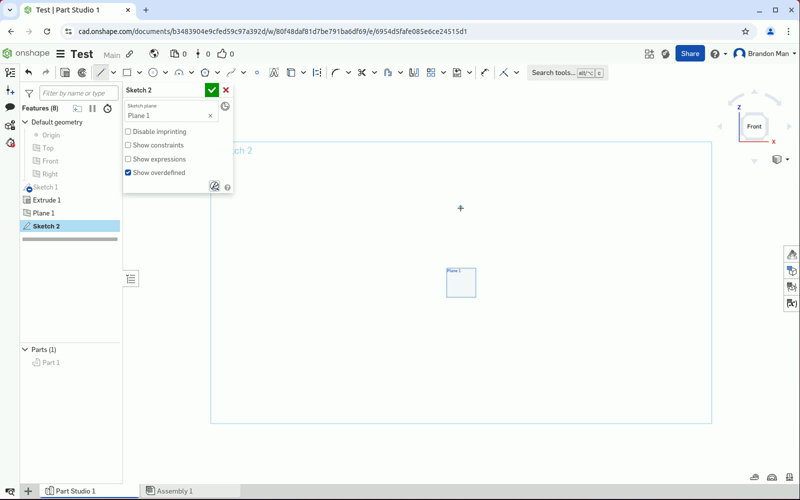
mouse_move(490, 207)
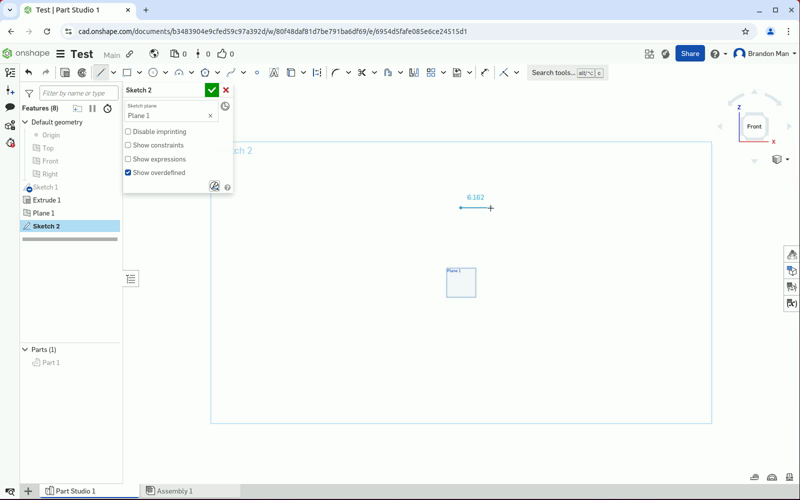
mouse_move(499, 207)
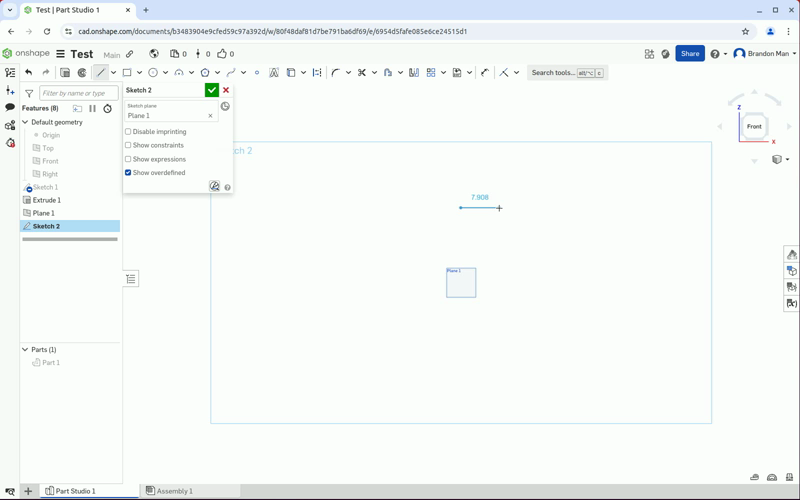
click(499, 207)
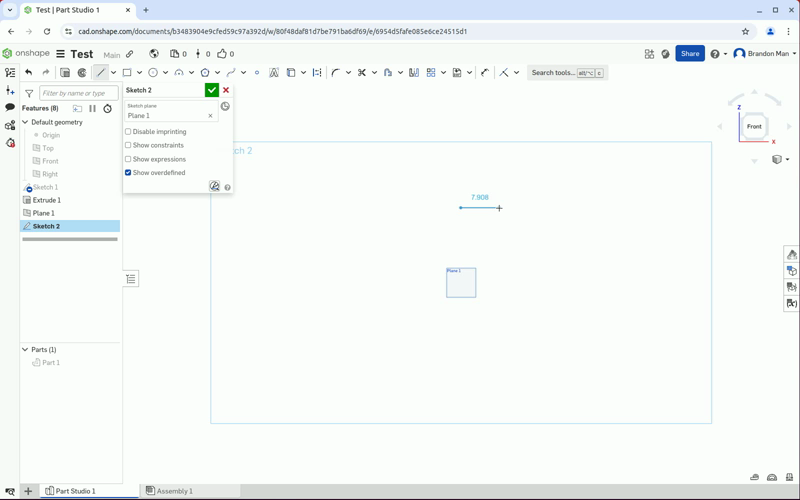
key_up(shift)
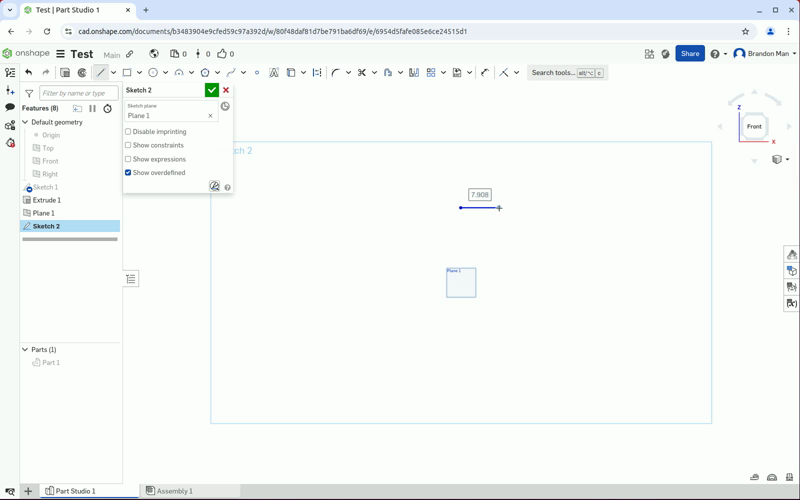
key_down(shift)
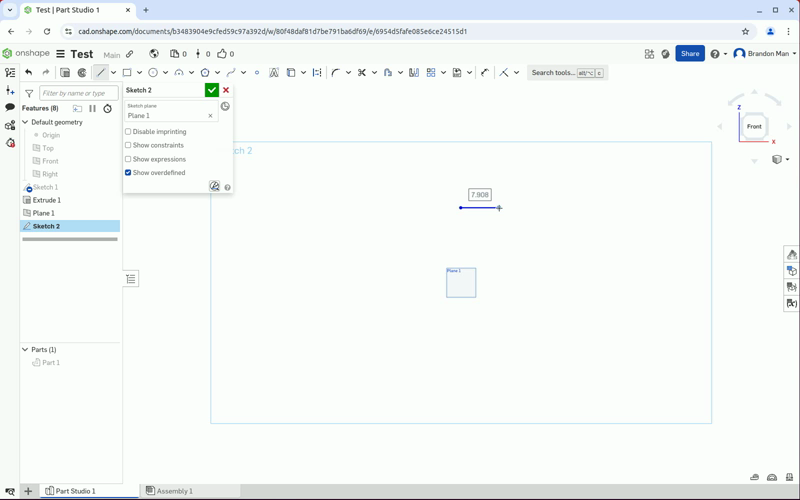
mouse_move(529, 207)
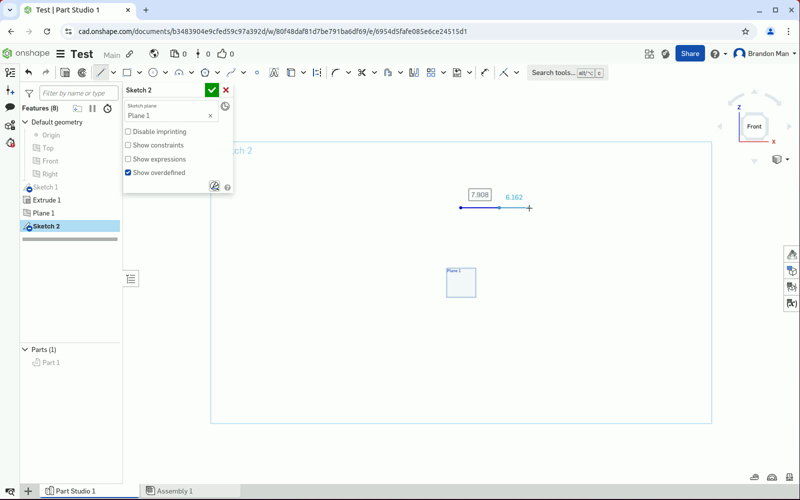
mouse_move(499, 169)
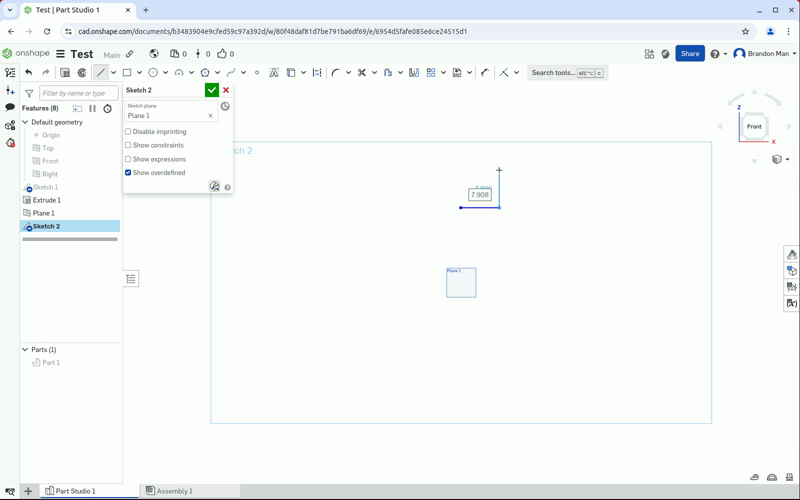
click(499, 169)
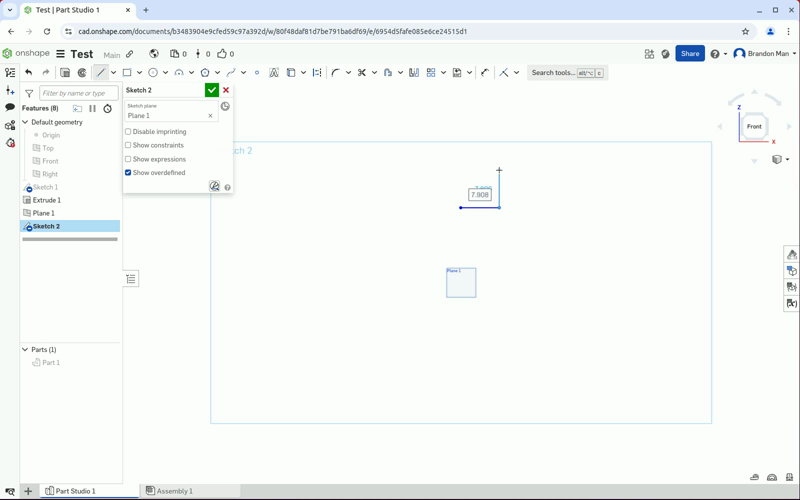
key_up(shift)
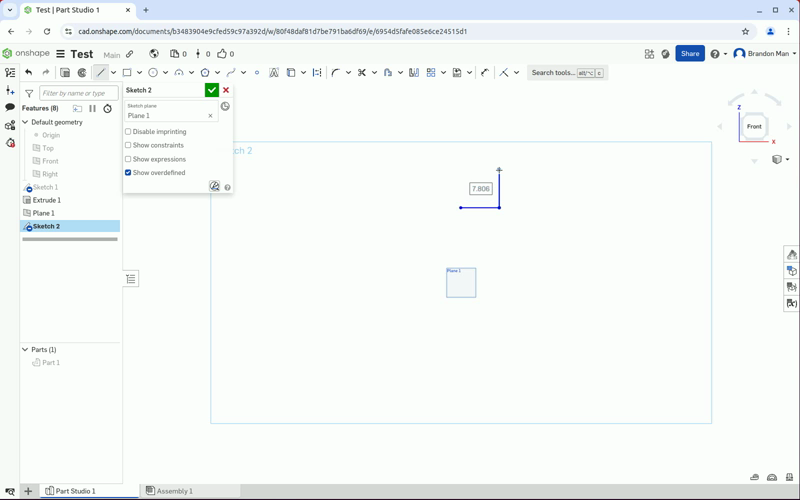
key_down(shift)
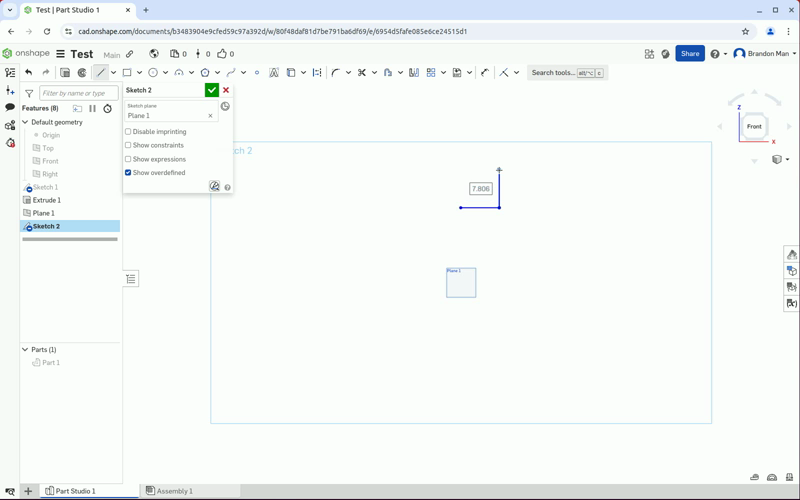
mouse_move(529, 169)
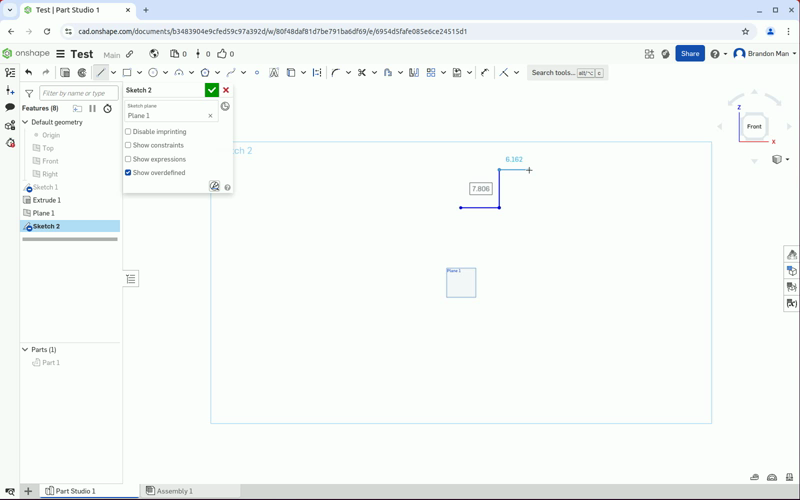
mouse_move(460, 169)
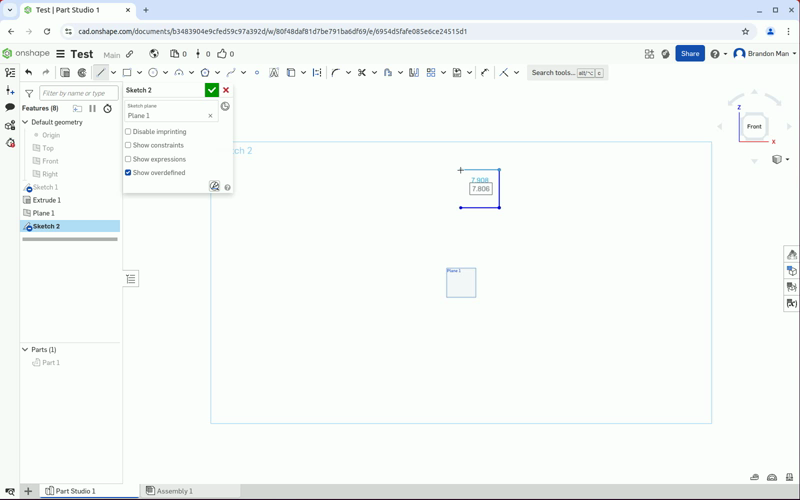
click(460, 169)
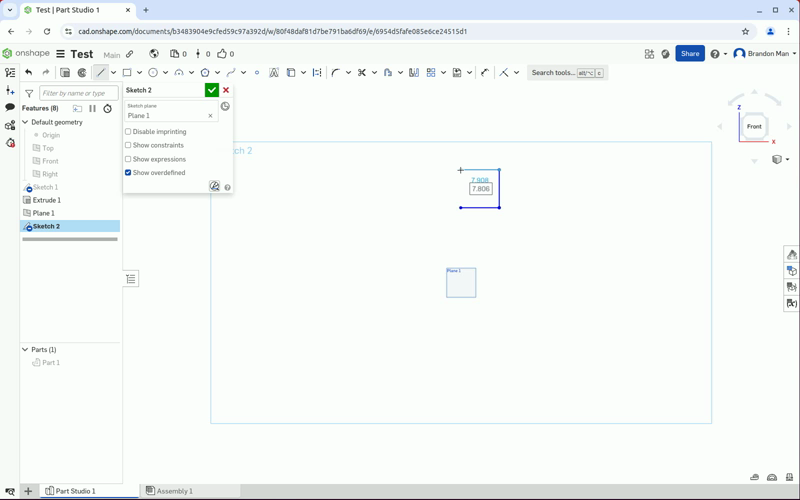
key_up(shift)
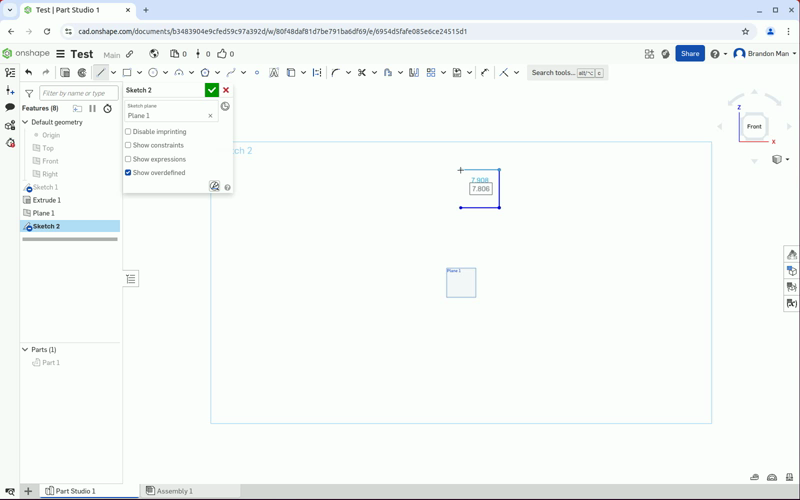
mouse_move(490, 169)
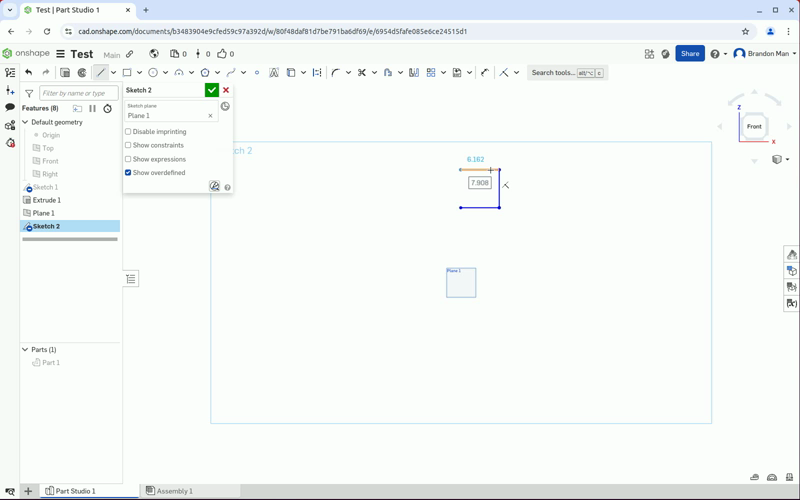
key_down(shift)
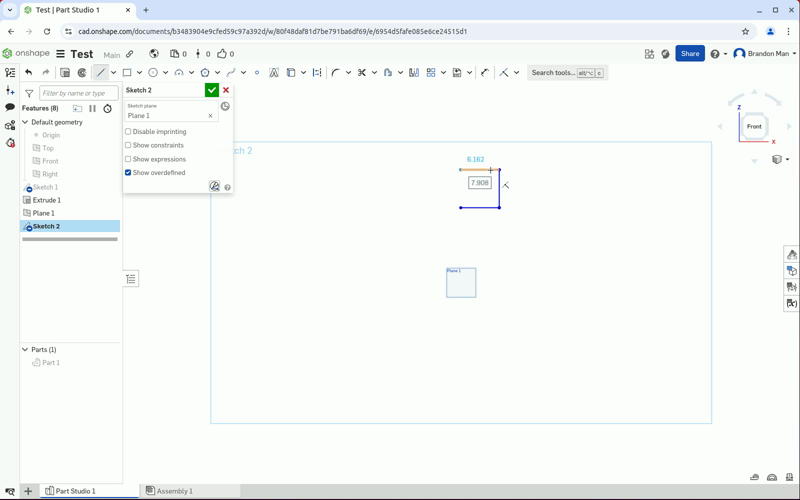
mouse_move(460, 207)
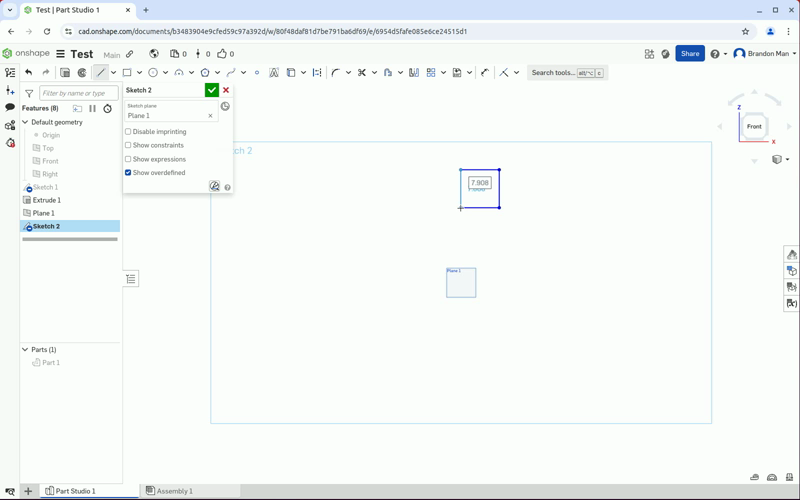
key_up(shift)
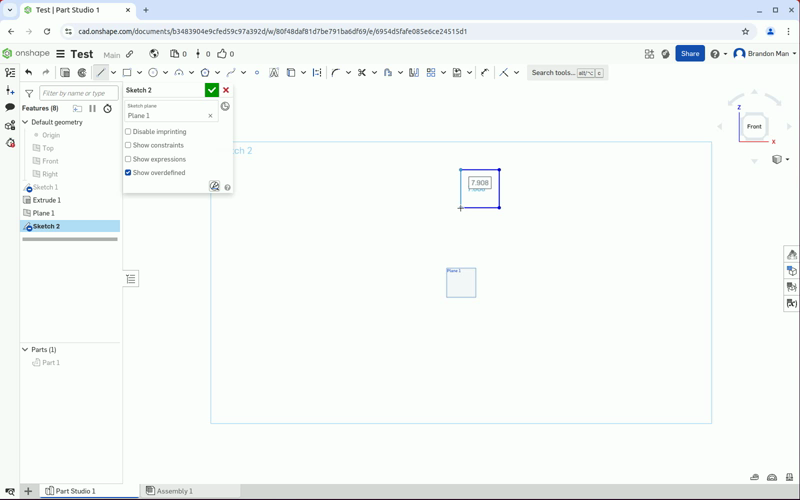
click(460, 207)
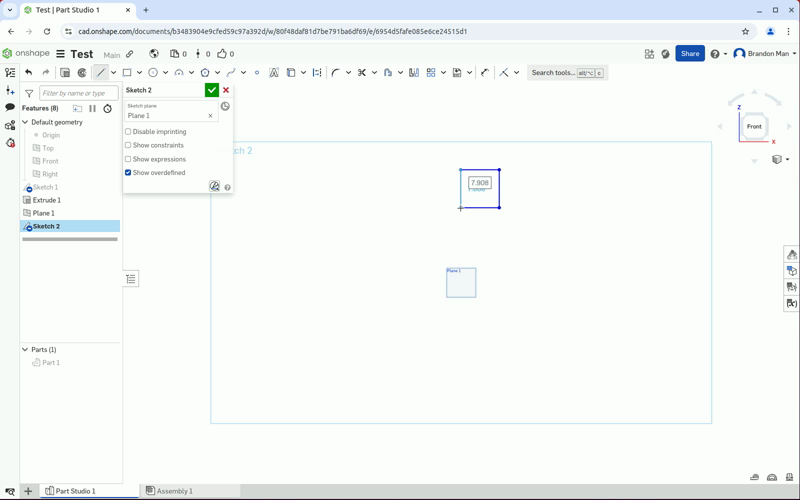
key(esc)
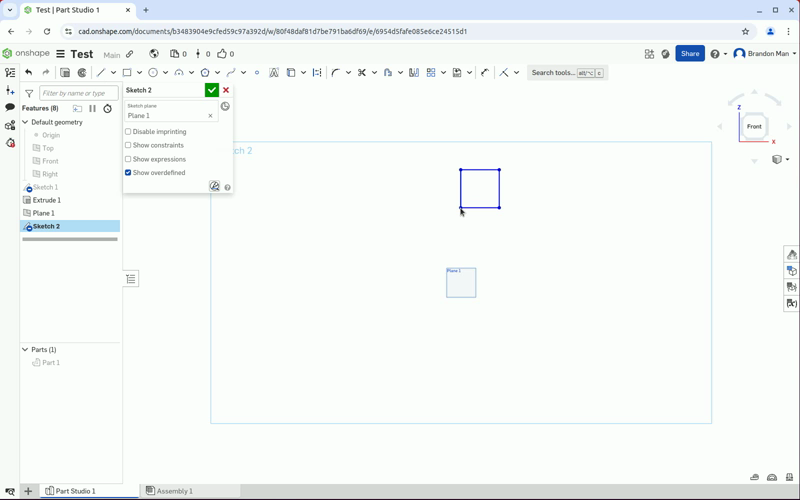
mouse_move(495, 174)
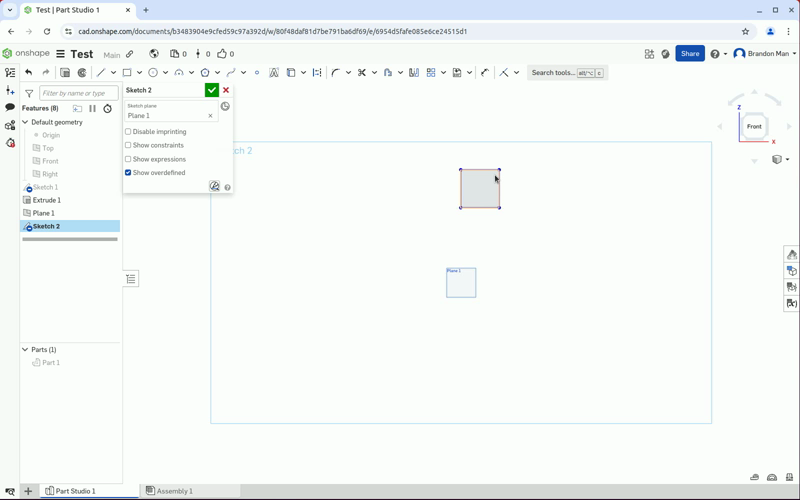
scroll(6)
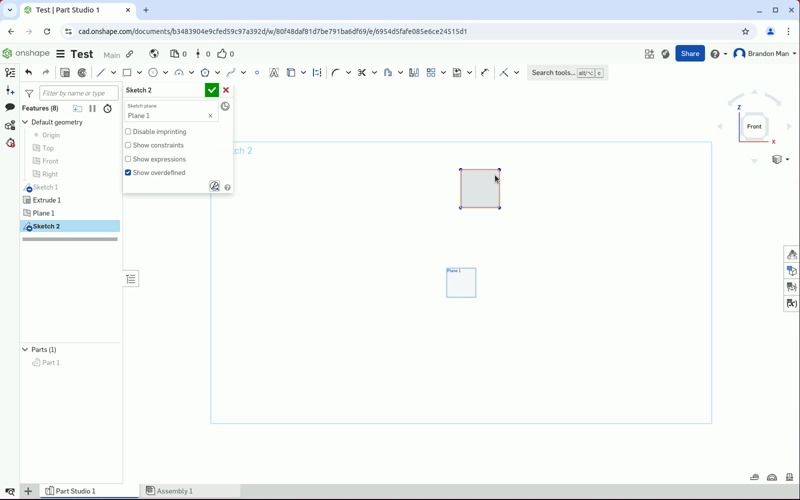
scroll(6)
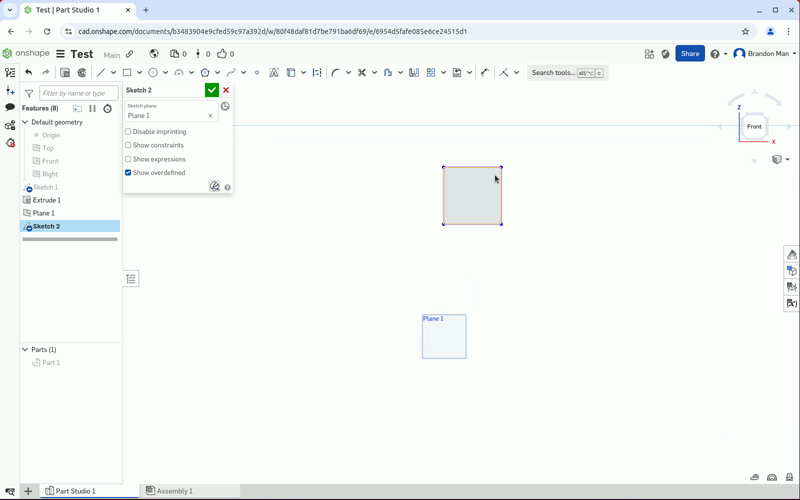
scroll(6)
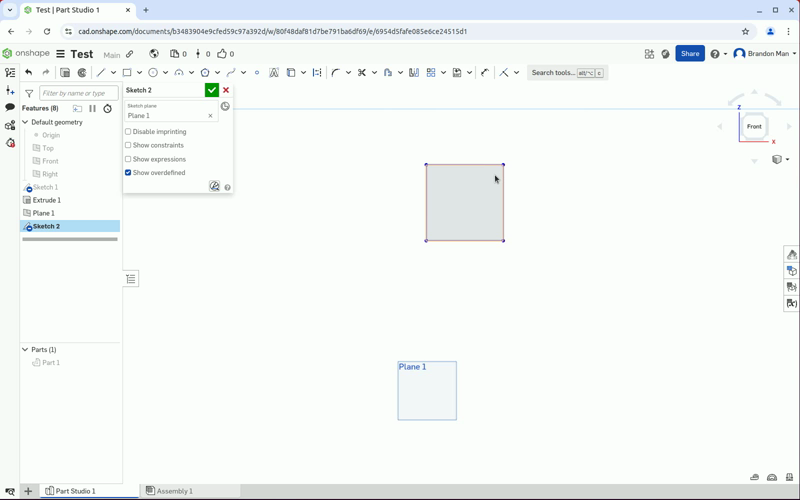
scroll(6)
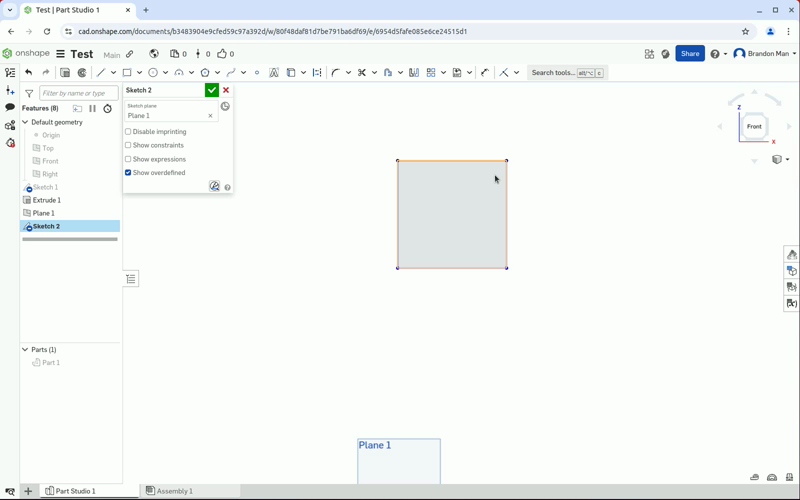
scroll(6)
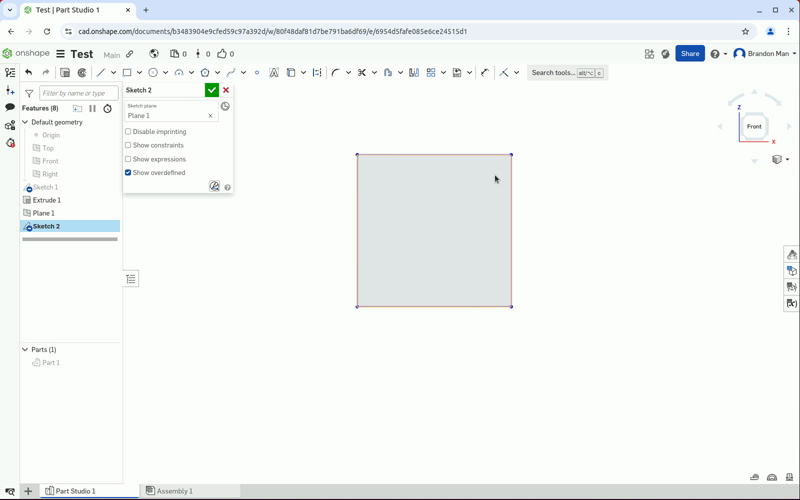
scroll(6)
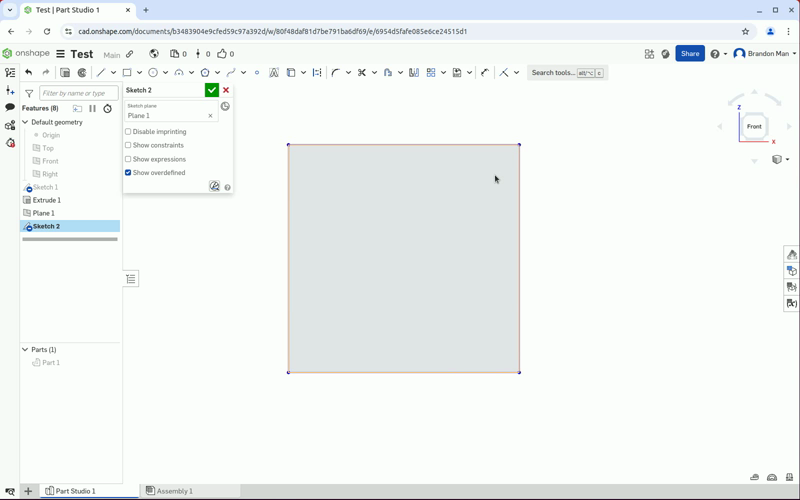
scroll(6)
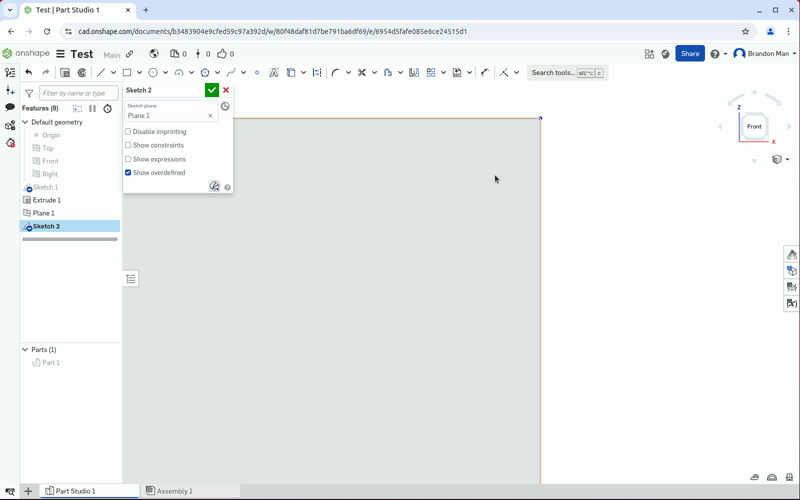
click(495, 174)
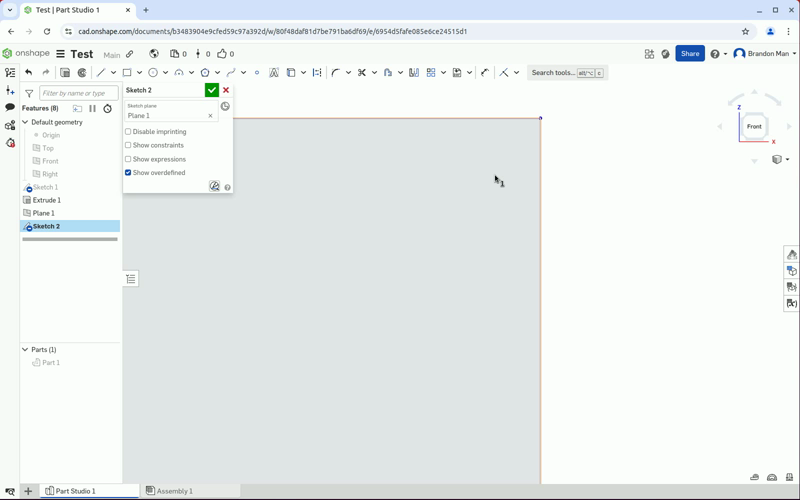
scroll(-6)
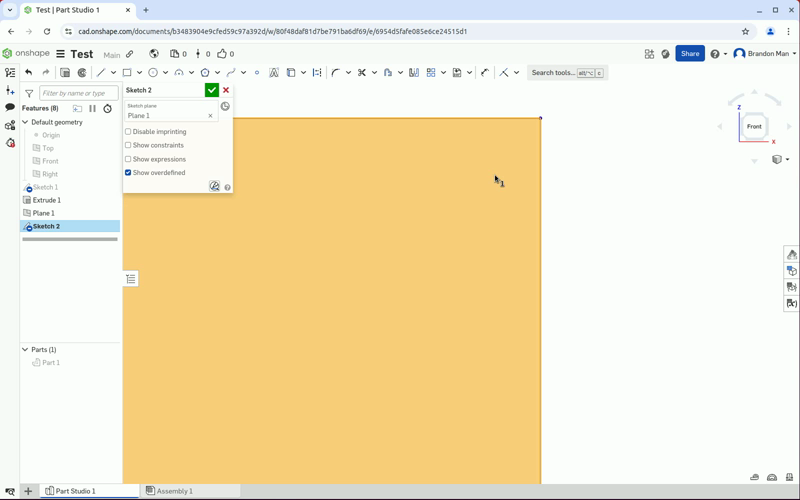
scroll(-6)
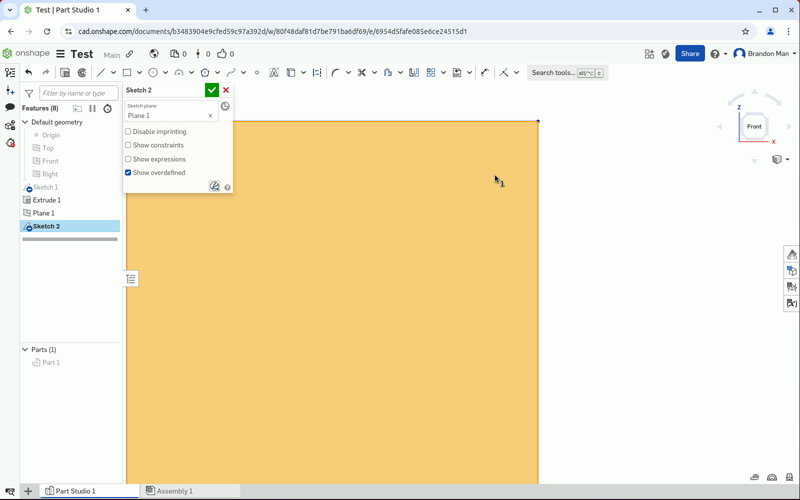
scroll(-6)
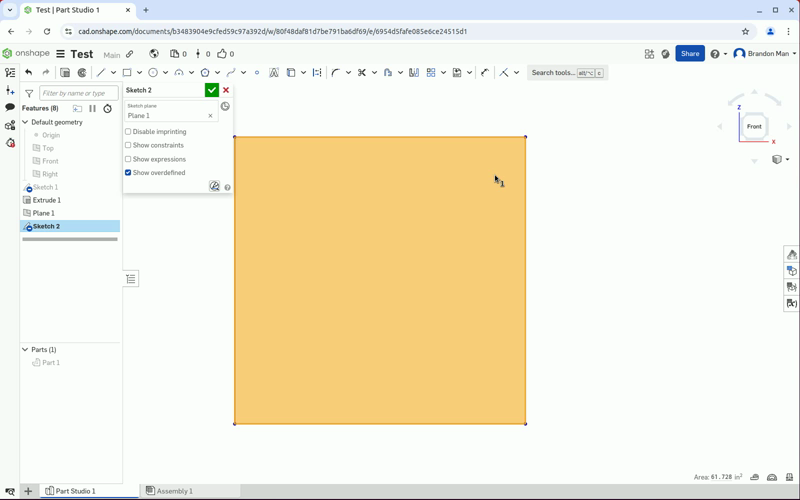
scroll(-6)
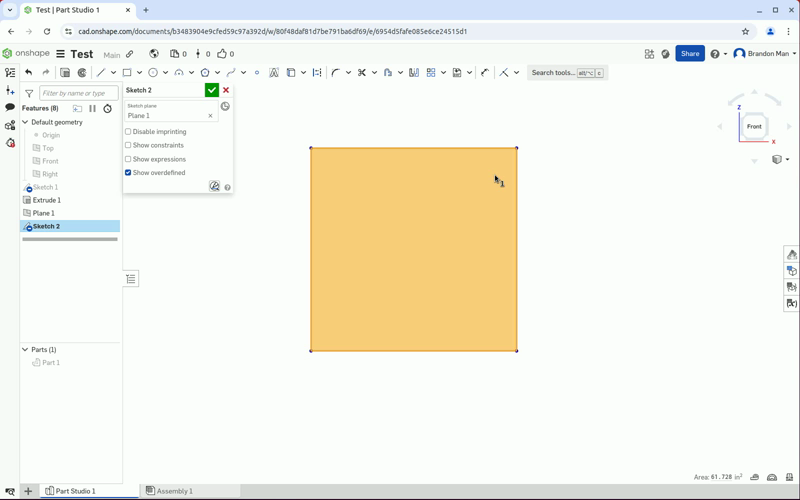
scroll(-6)
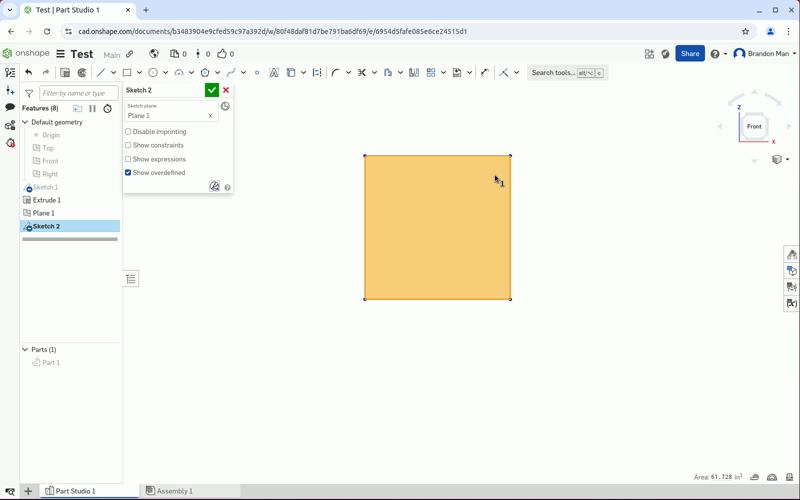
scroll(-6)
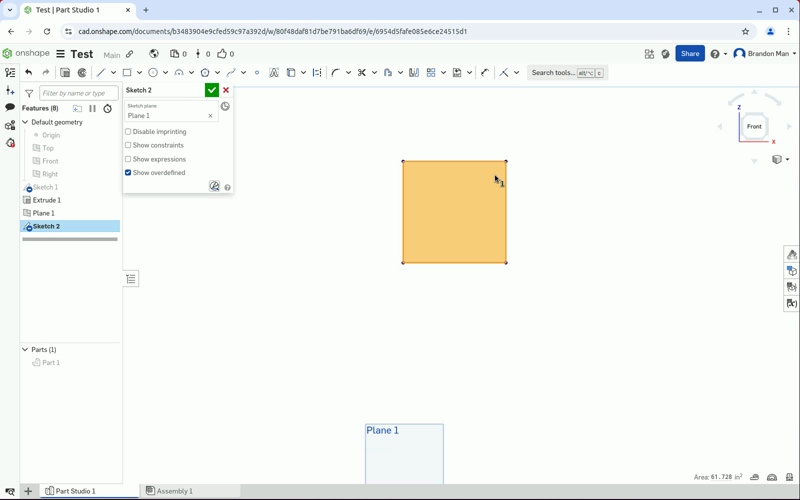
scroll(-6)
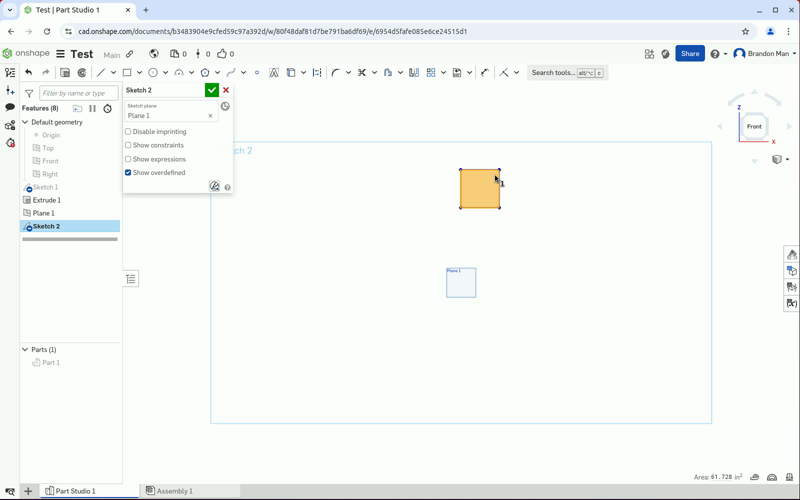
mouse_move(73, 352)
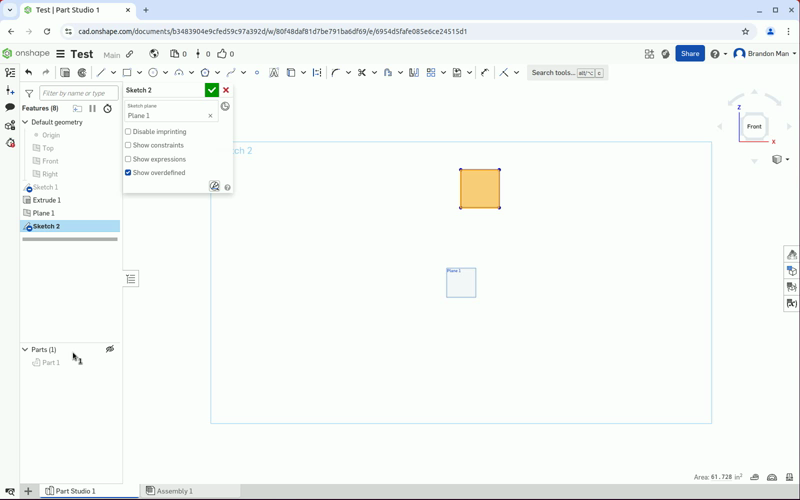
key(shift+y)
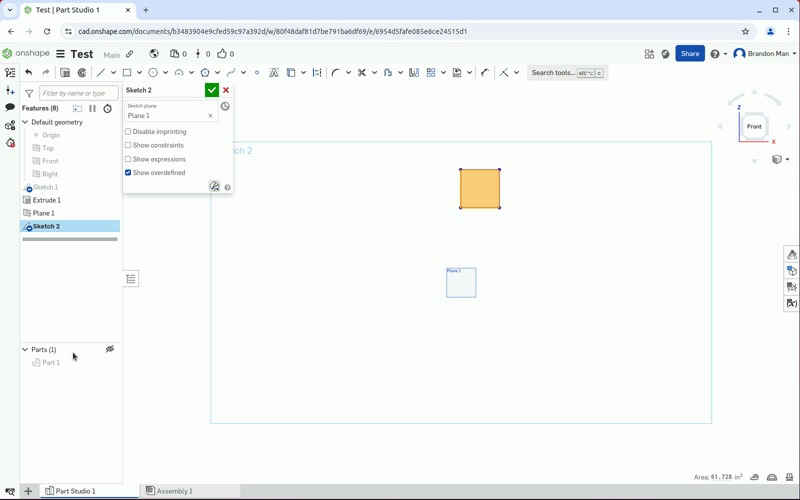
key(shift+e)
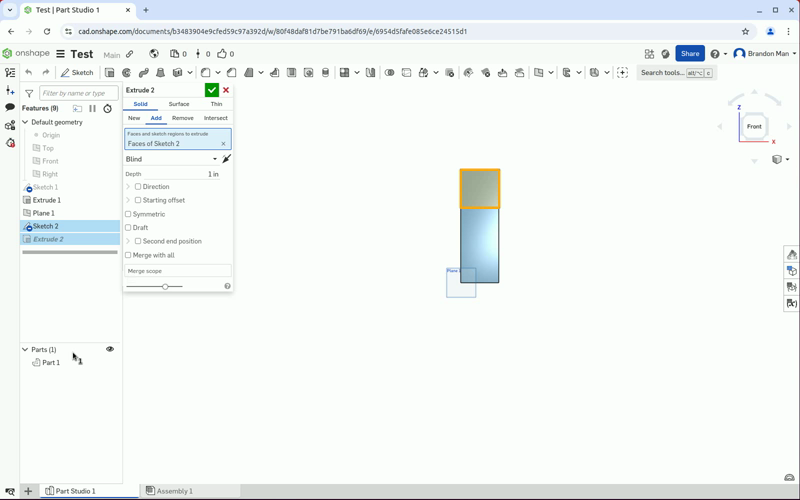
mouse_move(143, 106)
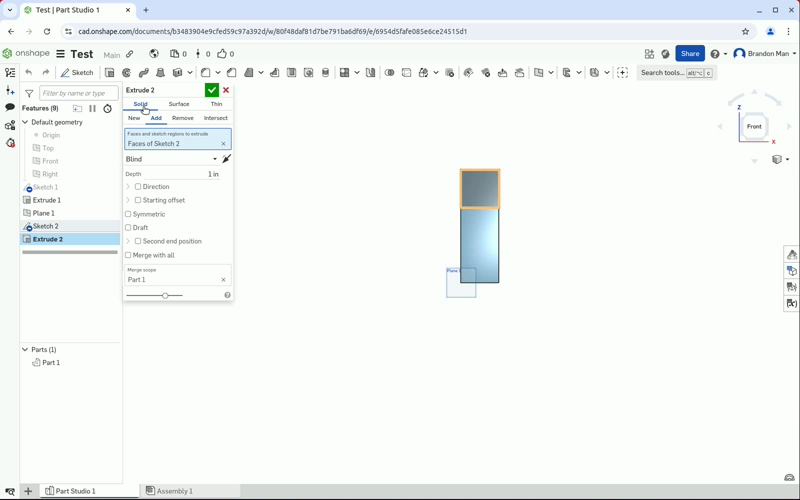
click(143, 106)
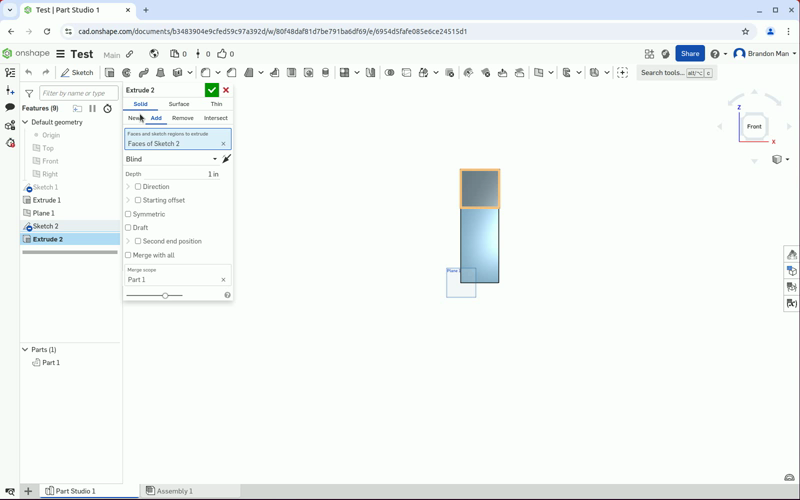
mouse_move(137, 120)
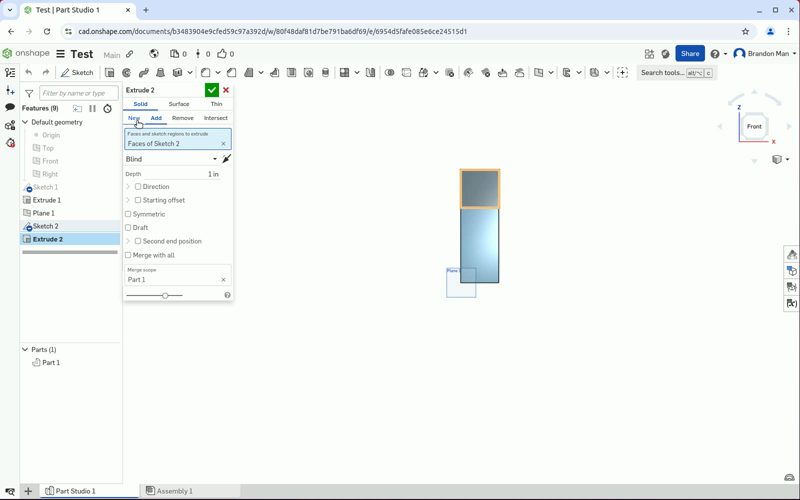
click(137, 120)
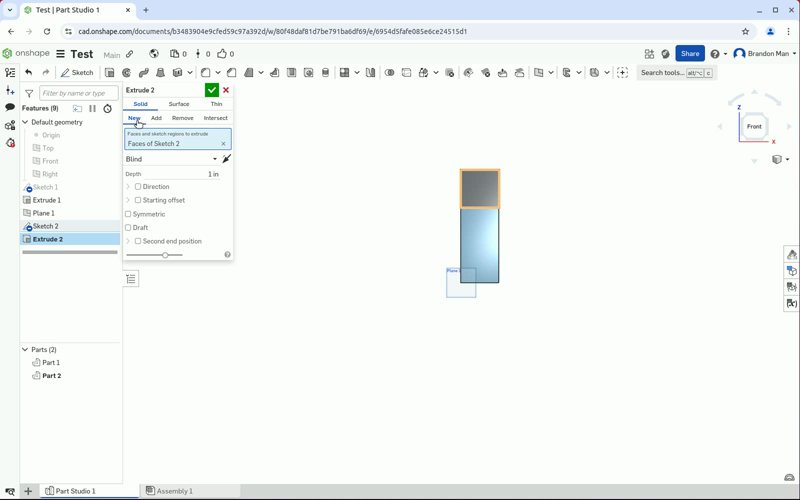
key(tab, 4)
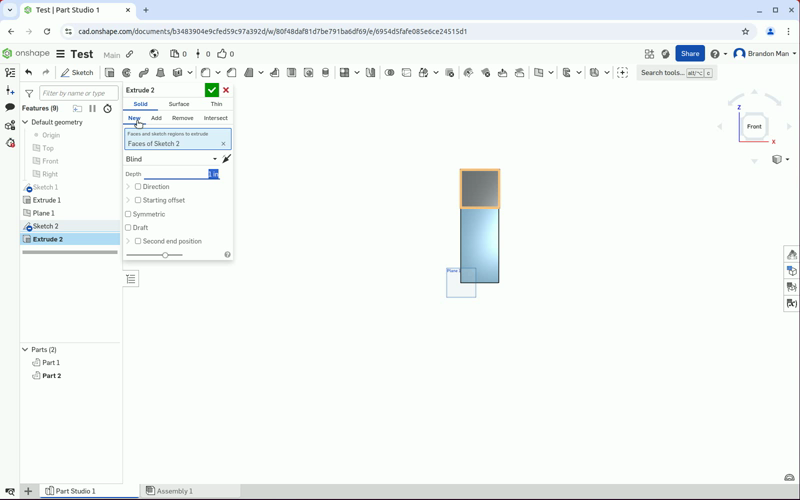
text(15.405)
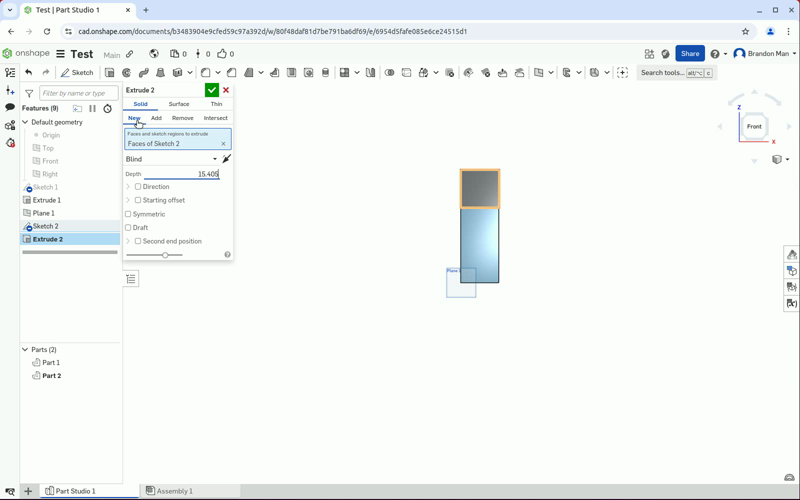
key(enter)
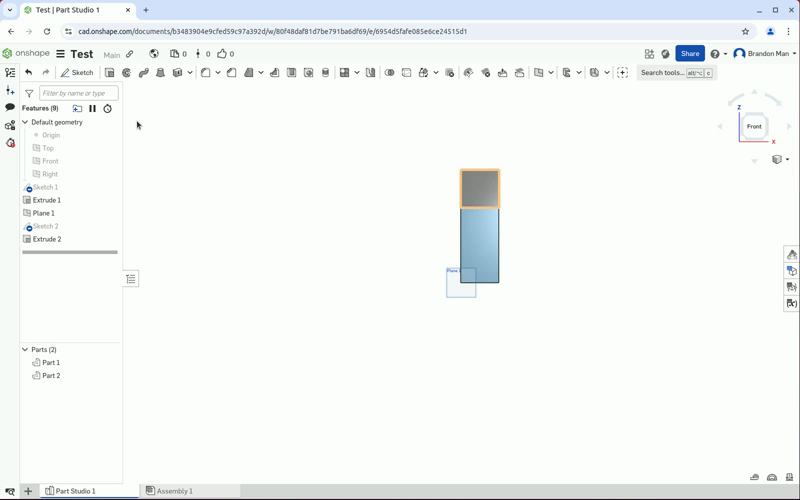
key(shift+h)
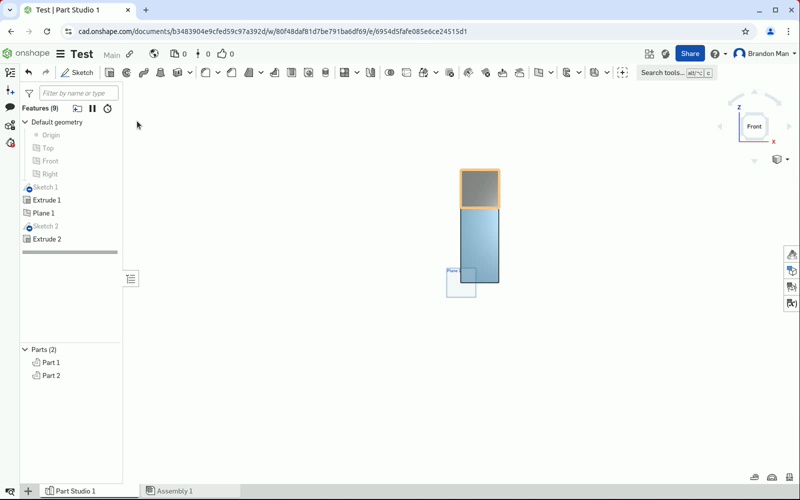
key(shift+h)
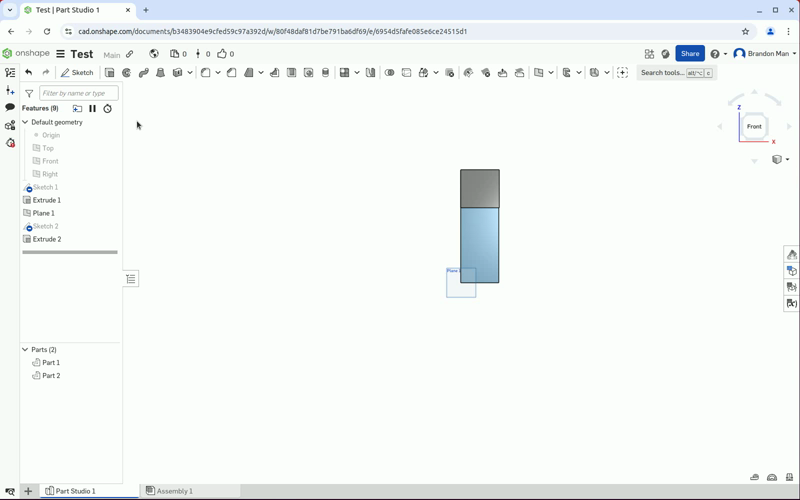
mouse_move(73, 189)
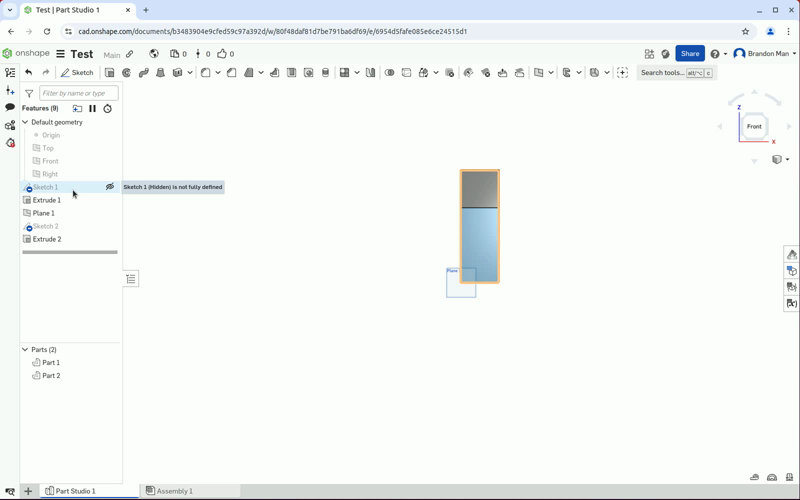
click(73, 189)
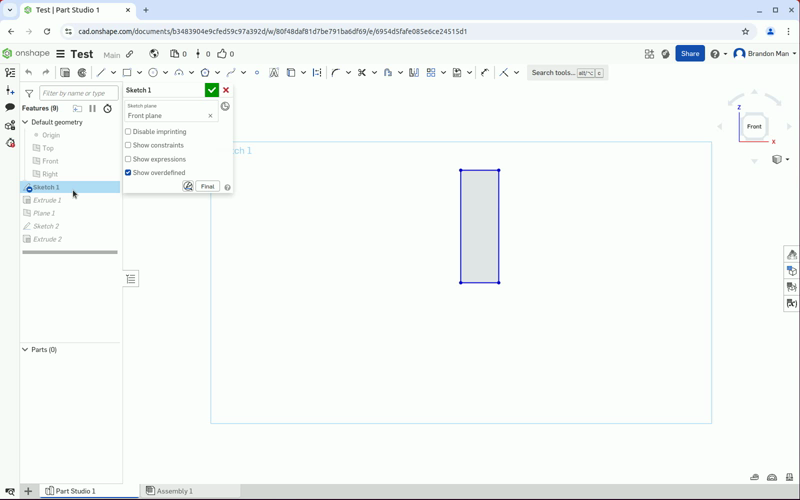
mouse_move(229, 92)
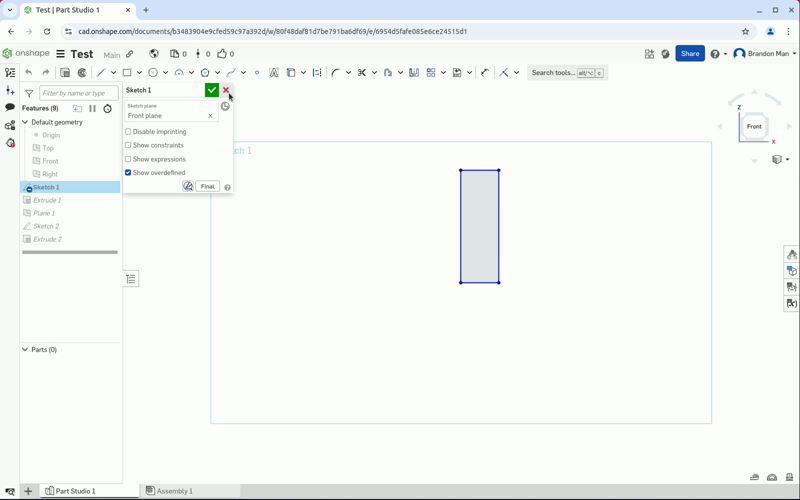
click(229, 92)
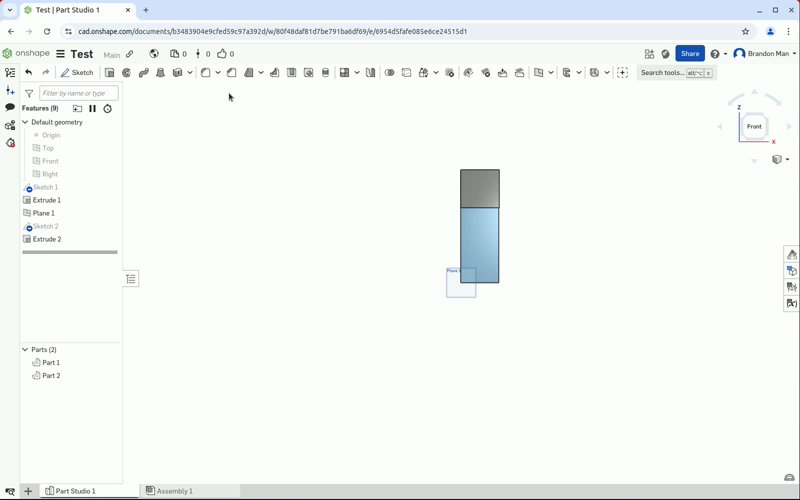
mouse_move(73, 352)
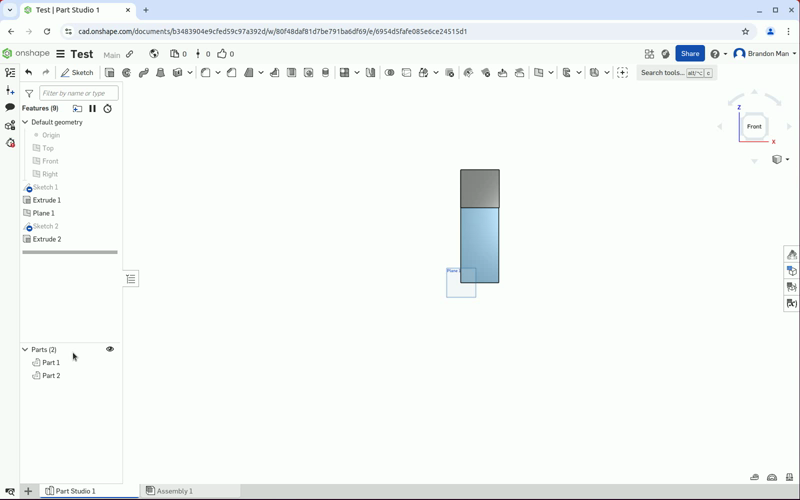
key(y)
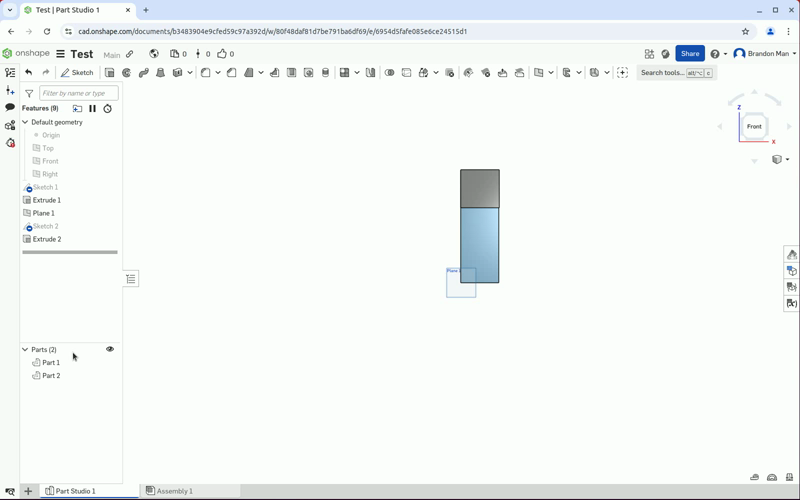
key(shift+p)
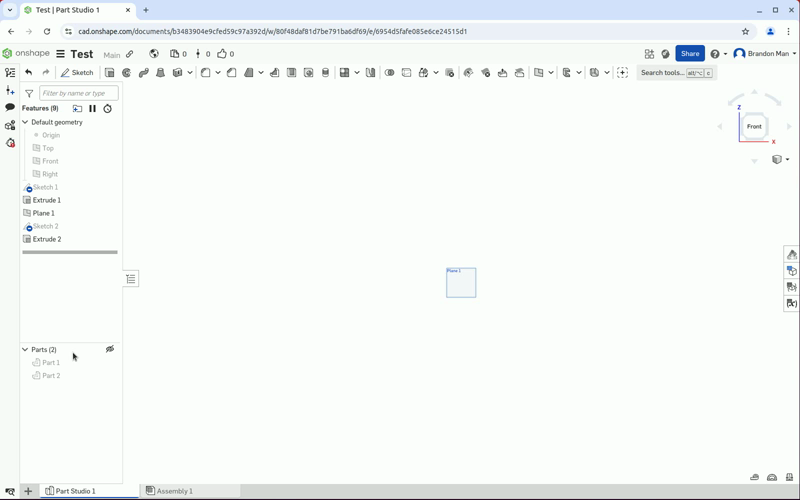
key(space)
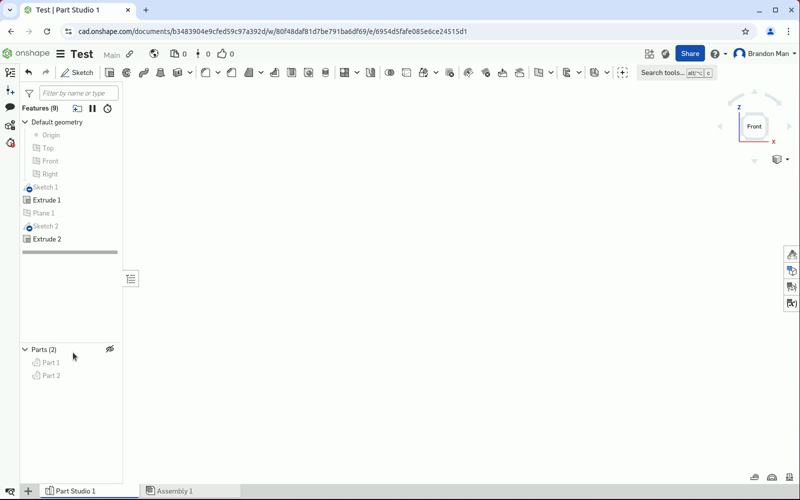
key_down(shift)
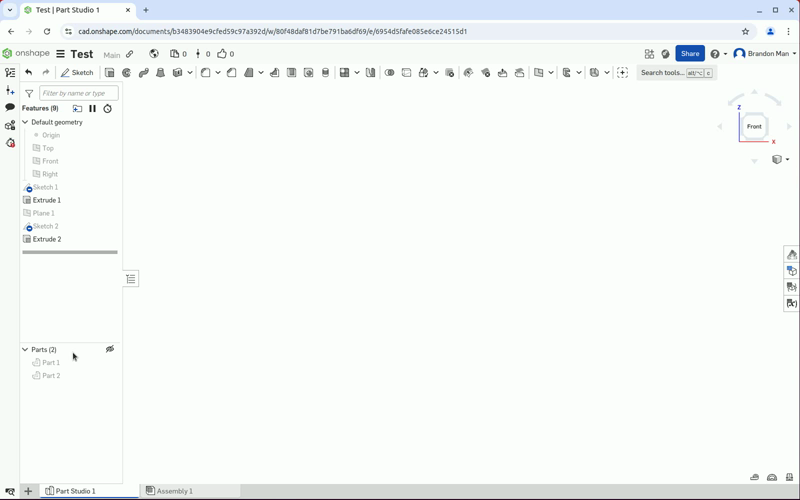
key(left)
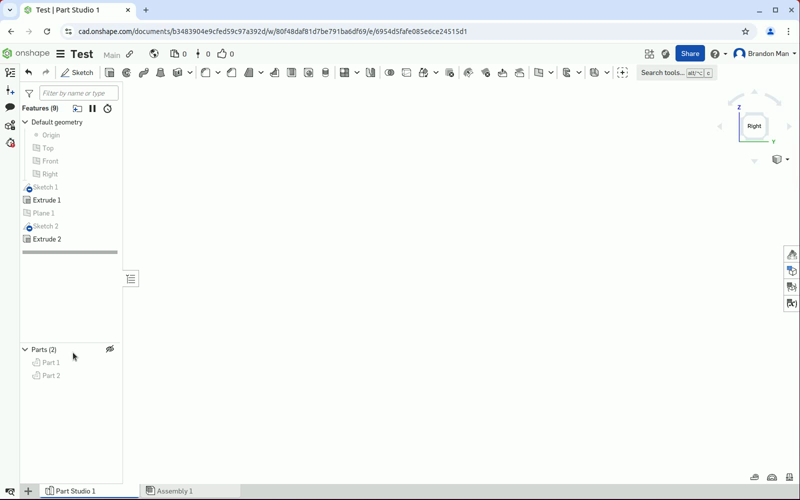
key_up(shift)
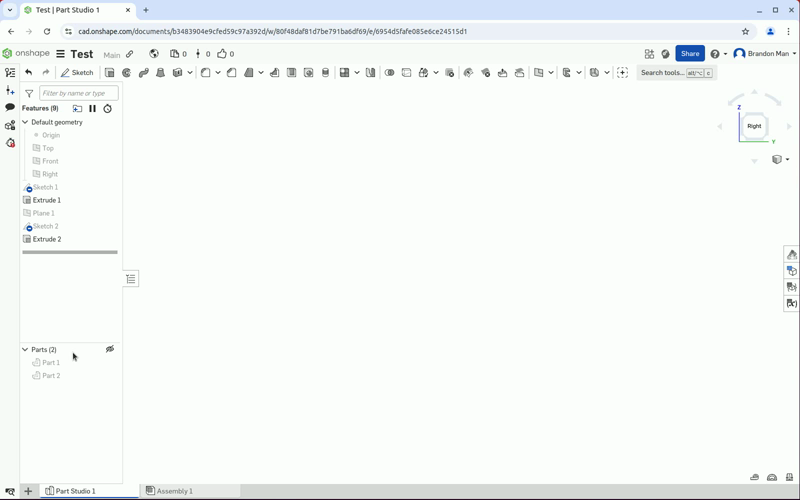
mouse_move(73, 352)
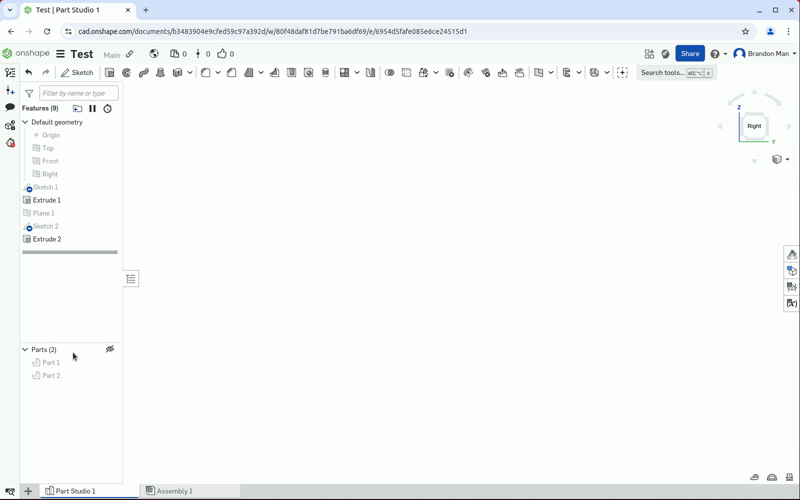
key(shift+y)
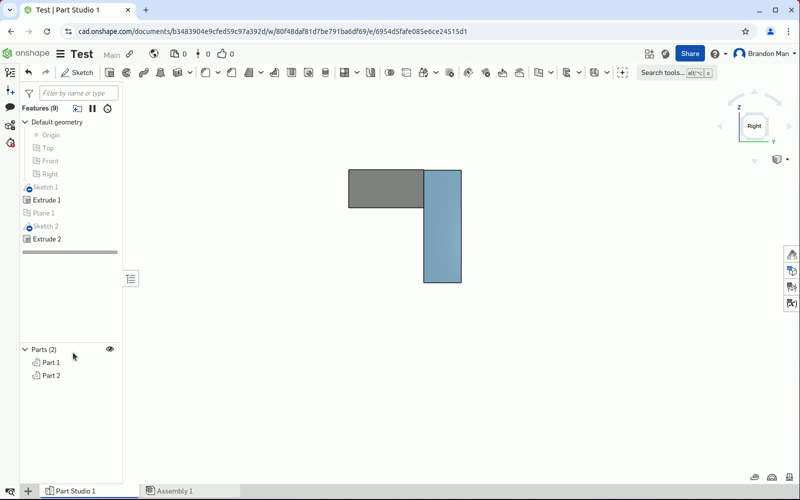
mouse_move(541, 75)
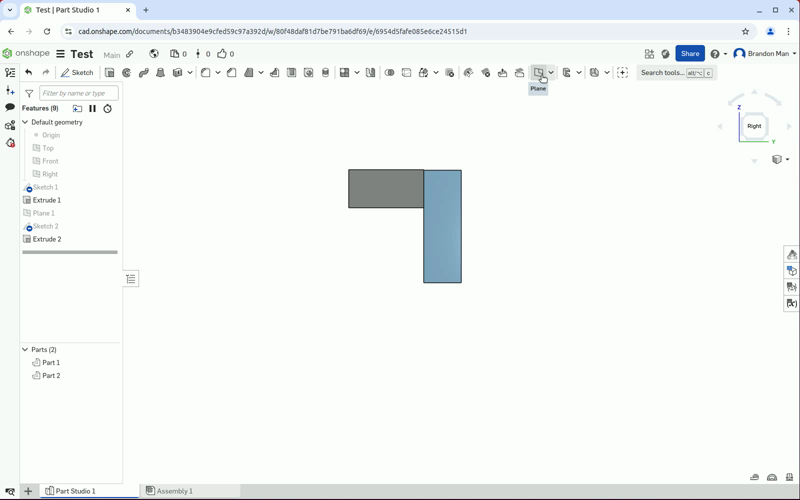
click(541, 75)
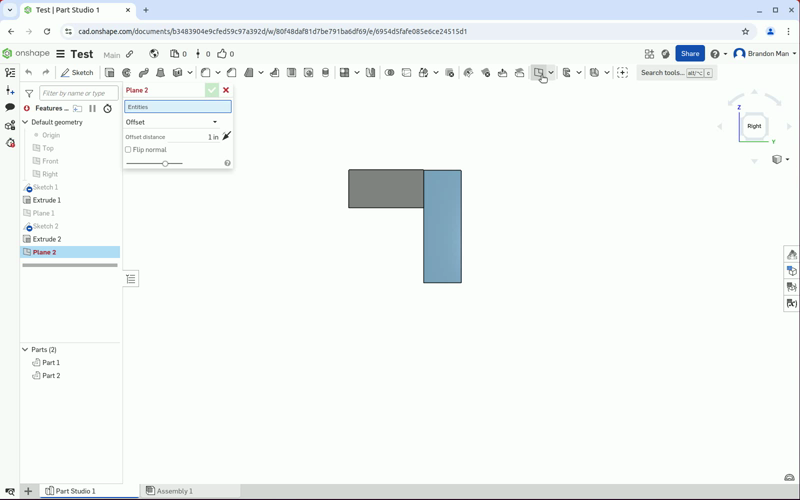
mouse_move(73, 176)
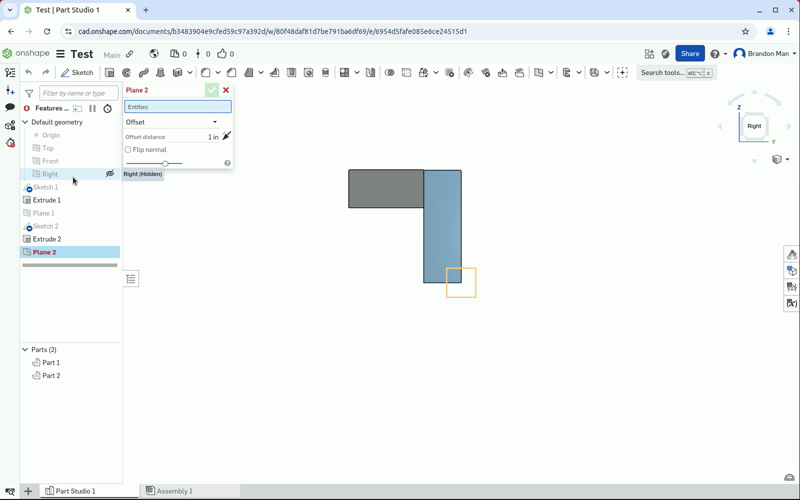
click(73, 176)
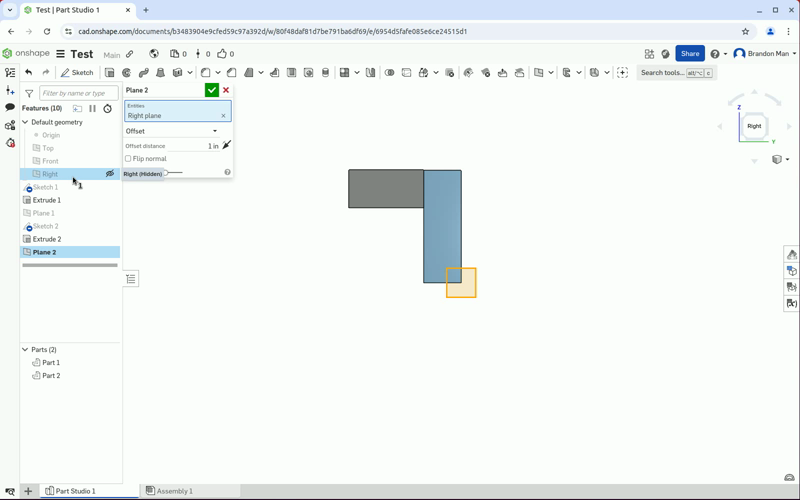
key(tab, 2)
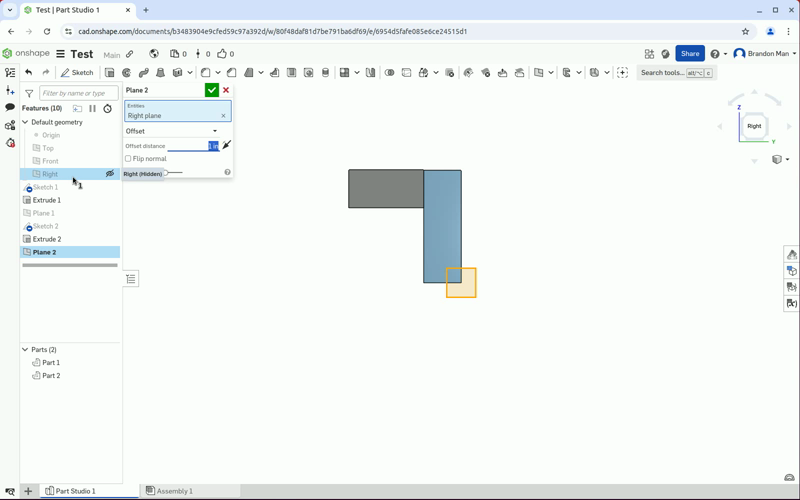
text(7.703)
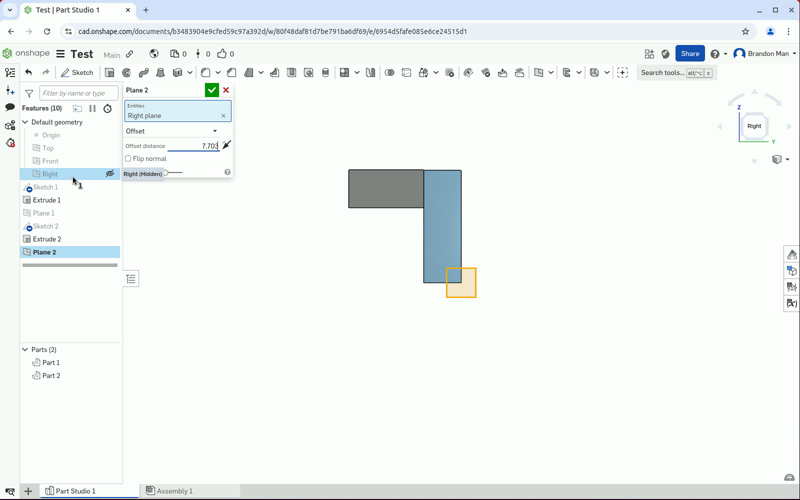
key(enter, 2)
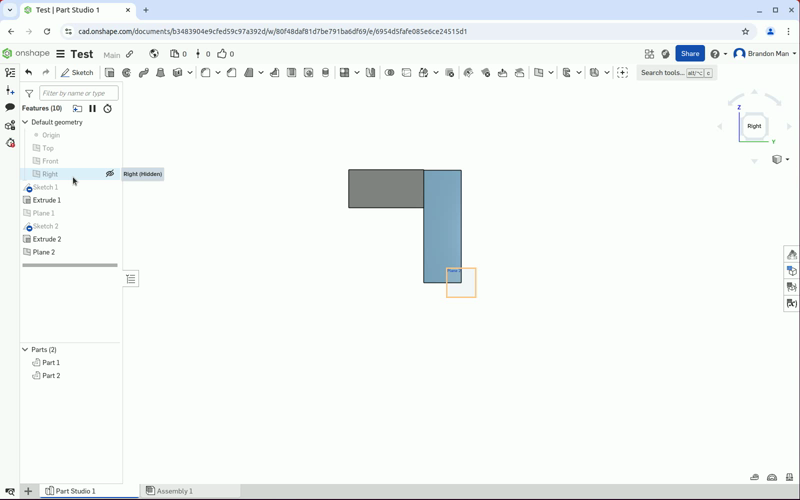
key(shift+s)
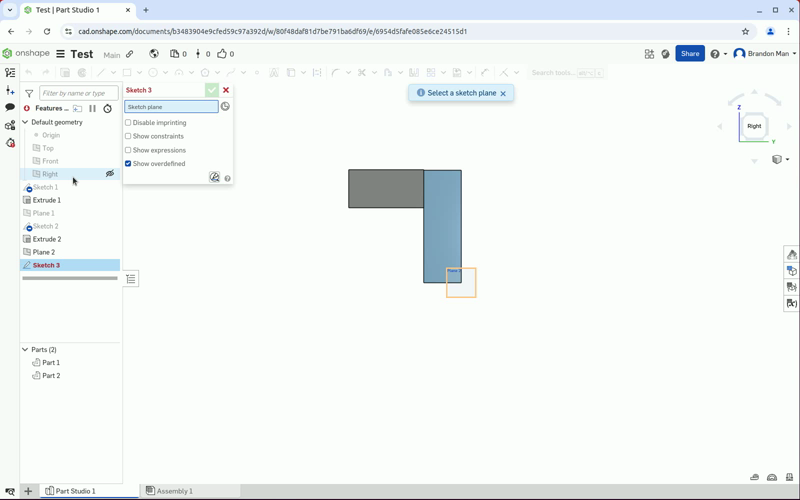
mouse_move(73, 254)
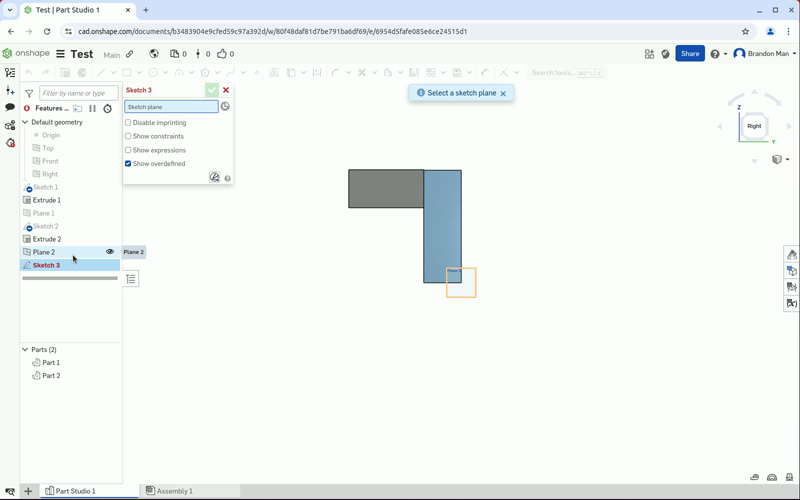
click(73, 254)
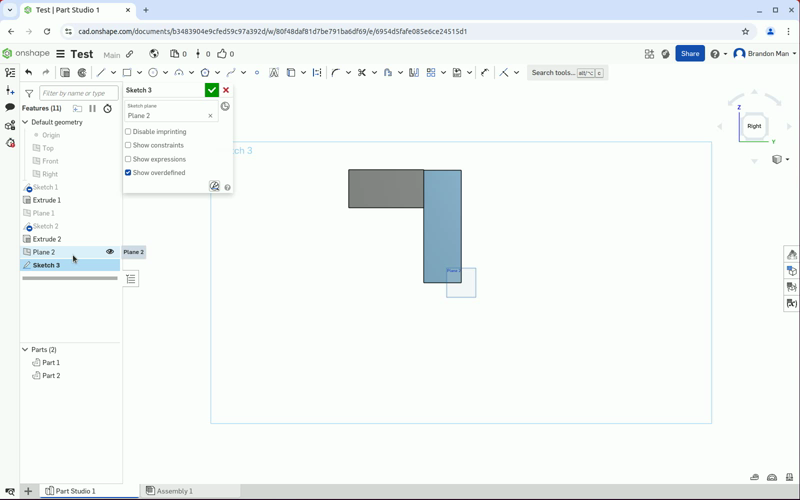
mouse_move(73, 352)
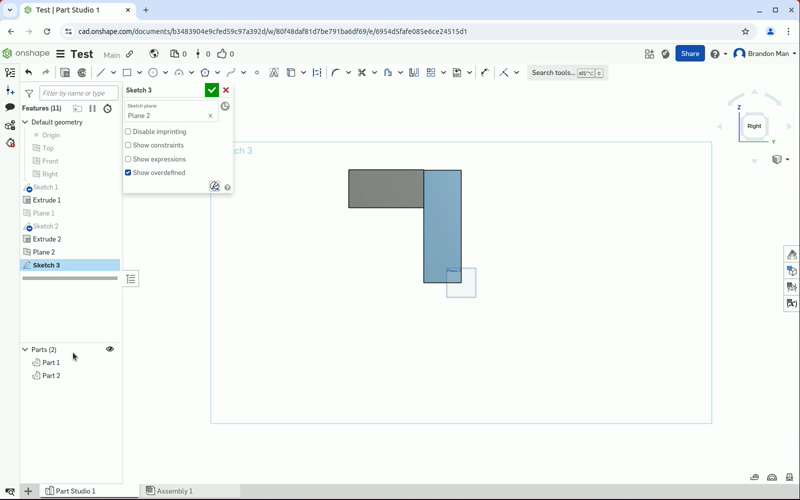
key(y)
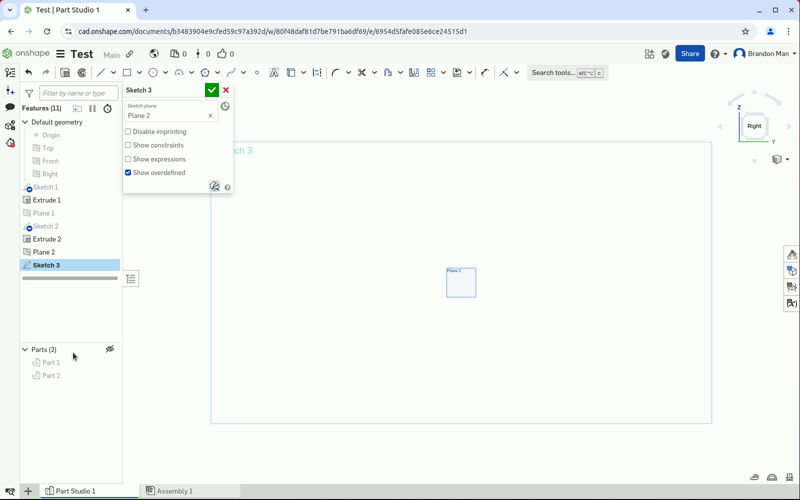
key(l)
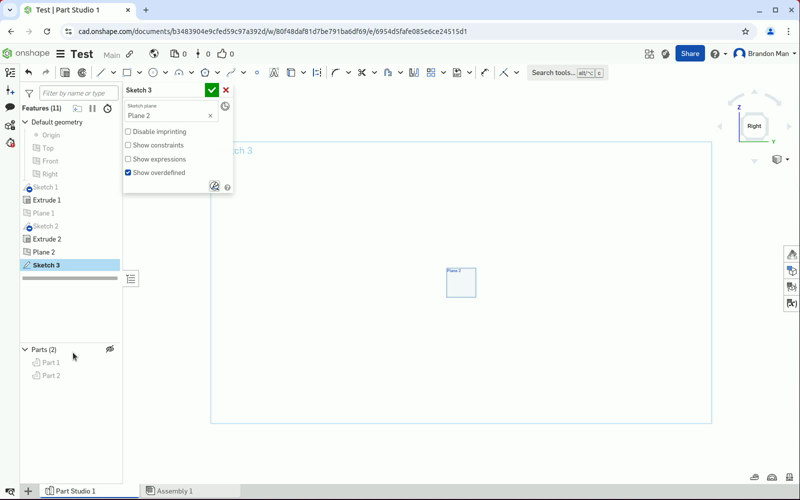
key_down(shift)
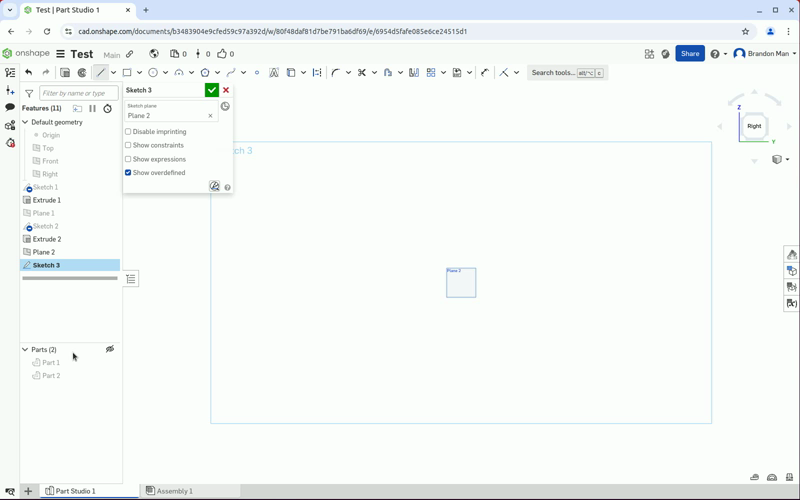
mouse_move(348, 207)
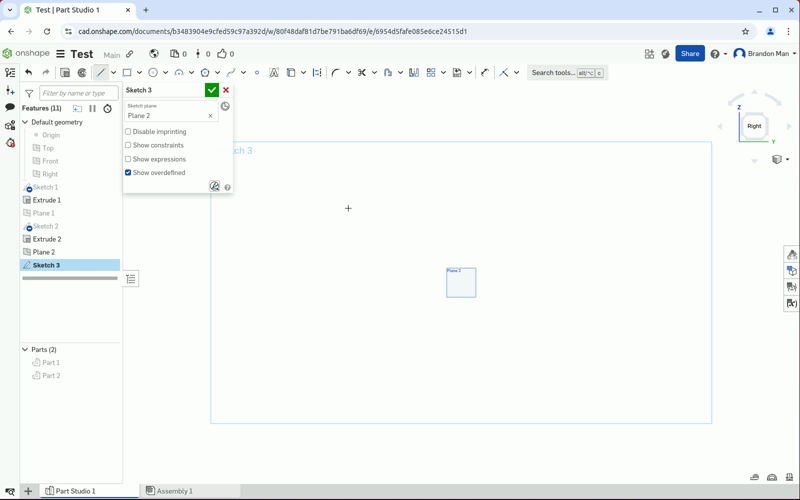
click(348, 207)
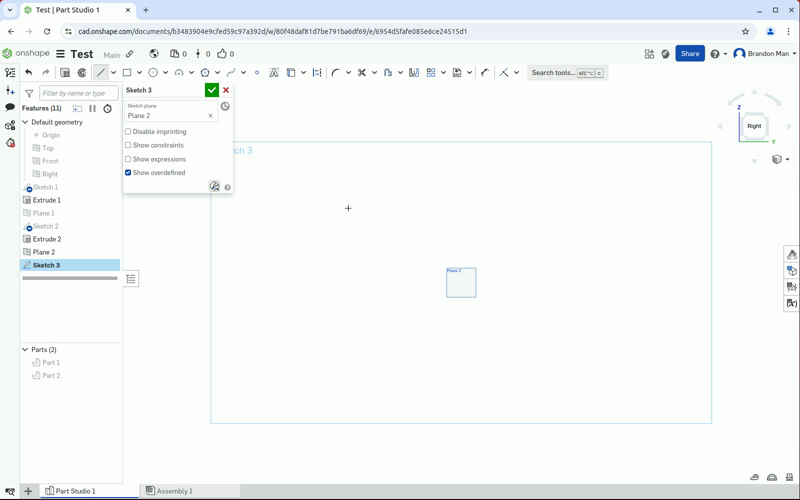
key_up(shift)
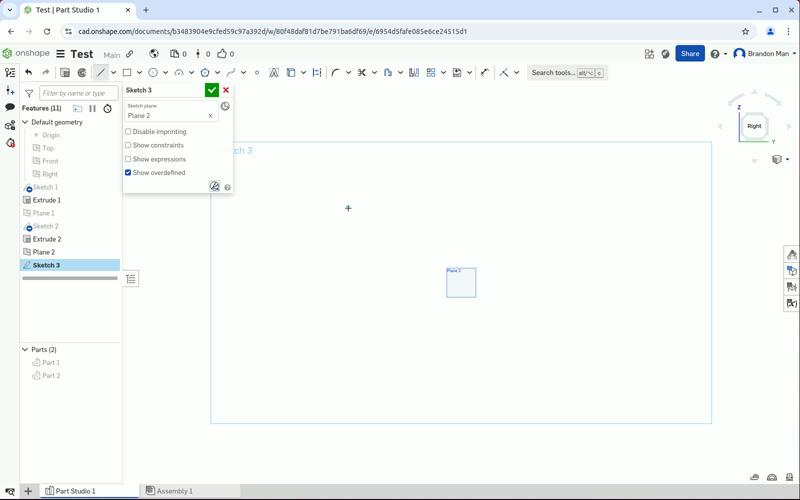
key_down(shift)
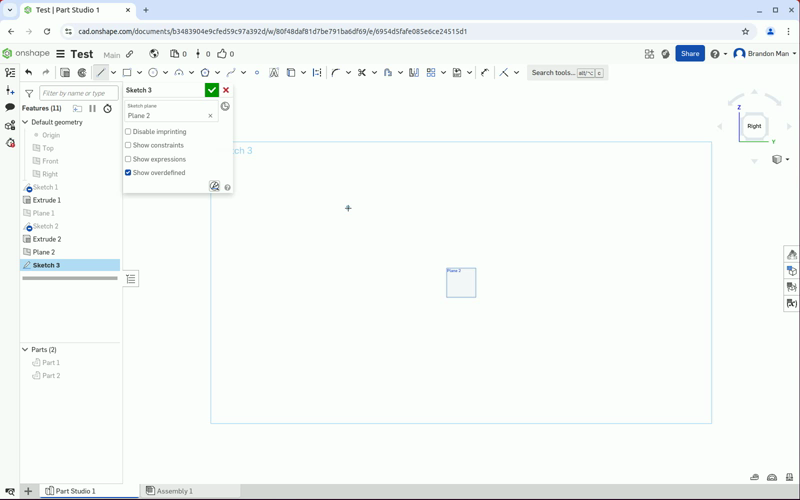
mouse_move(378, 207)
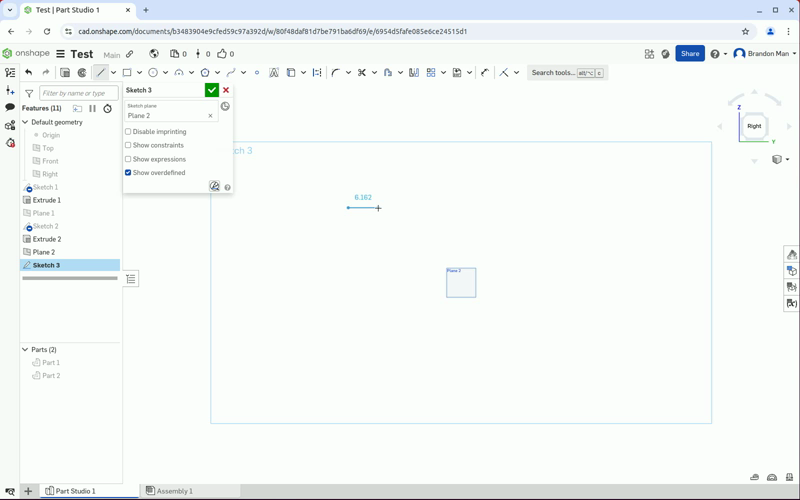
mouse_move(386, 207)
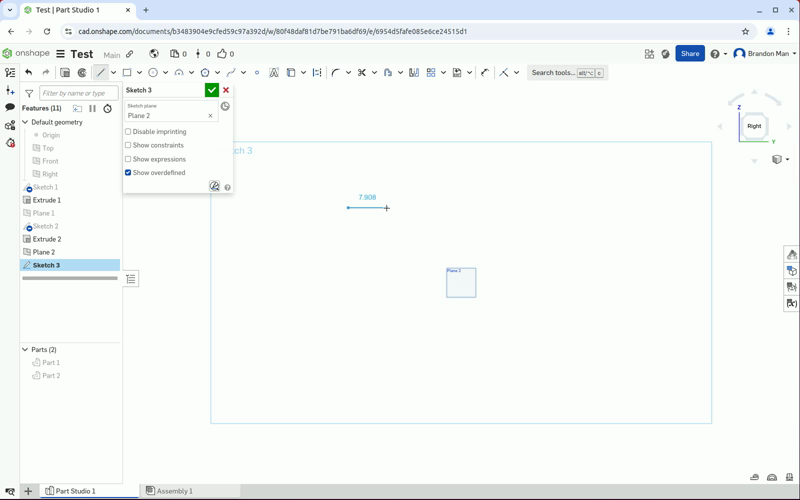
click(386, 207)
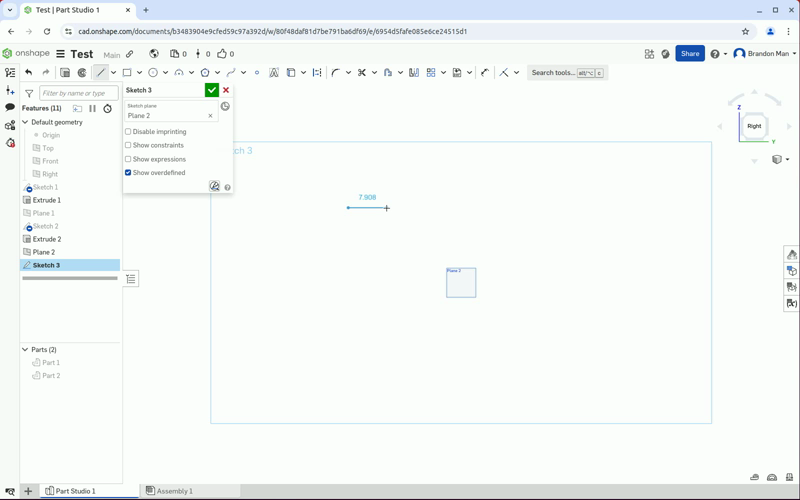
key_up(shift)
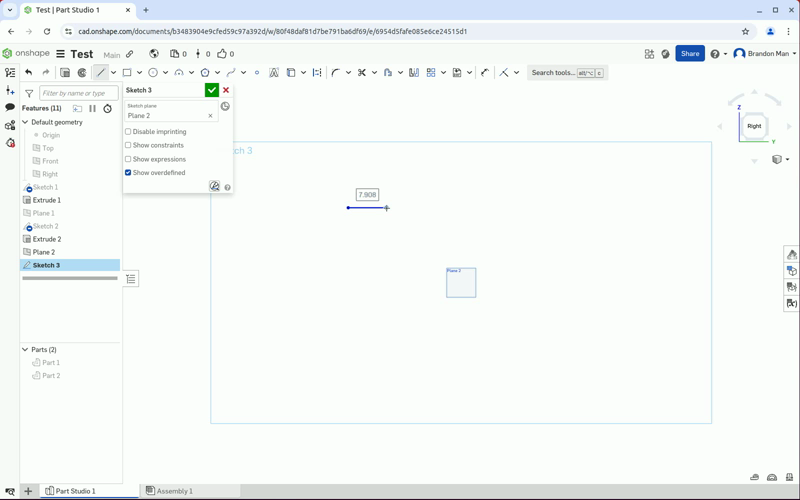
key_down(shift)
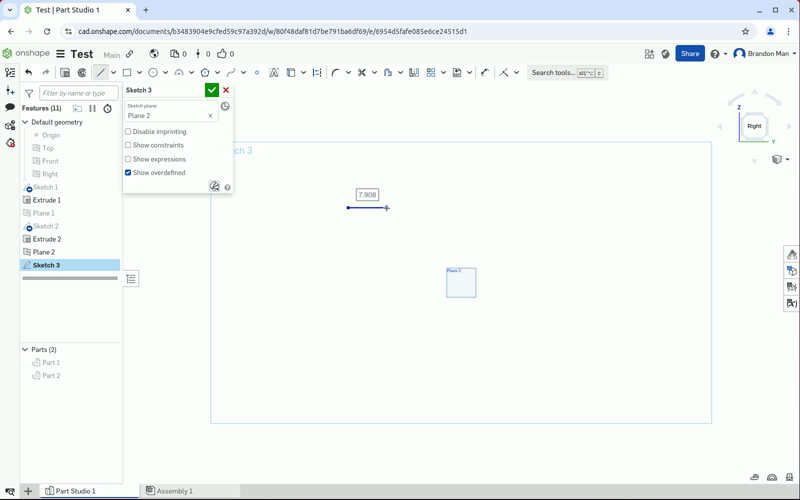
mouse_move(416, 207)
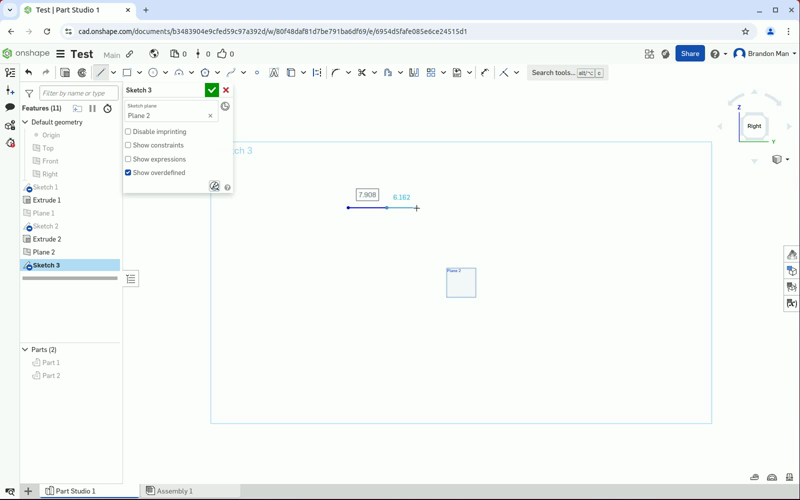
mouse_move(386, 169)
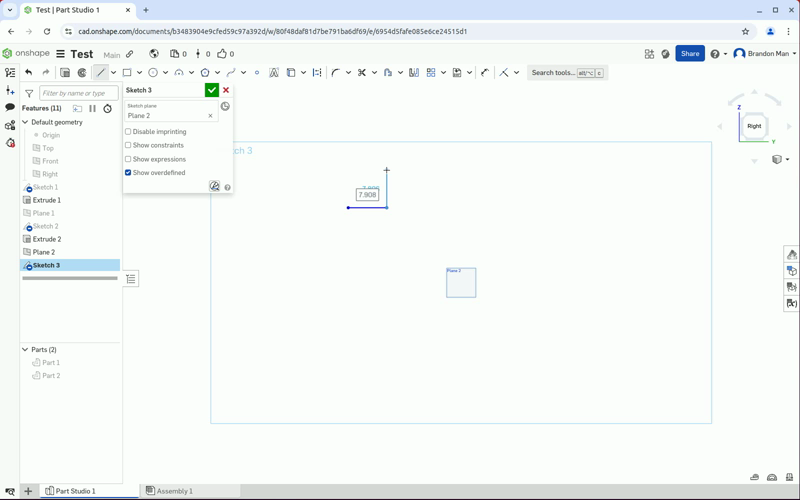
click(386, 169)
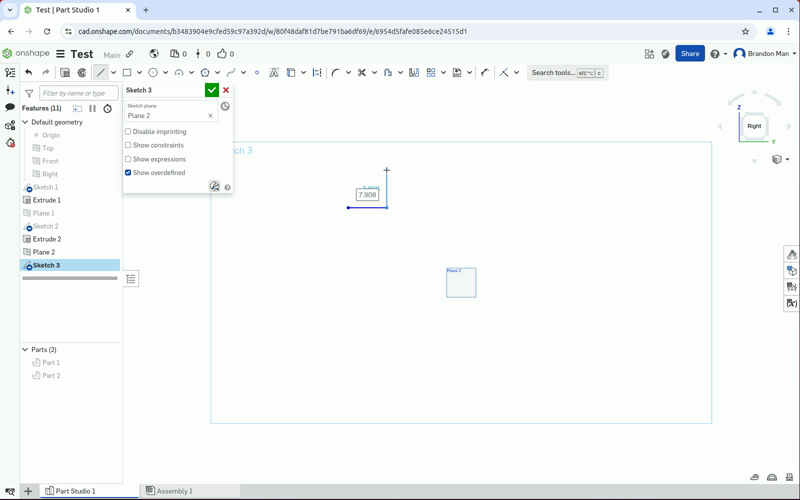
key_up(shift)
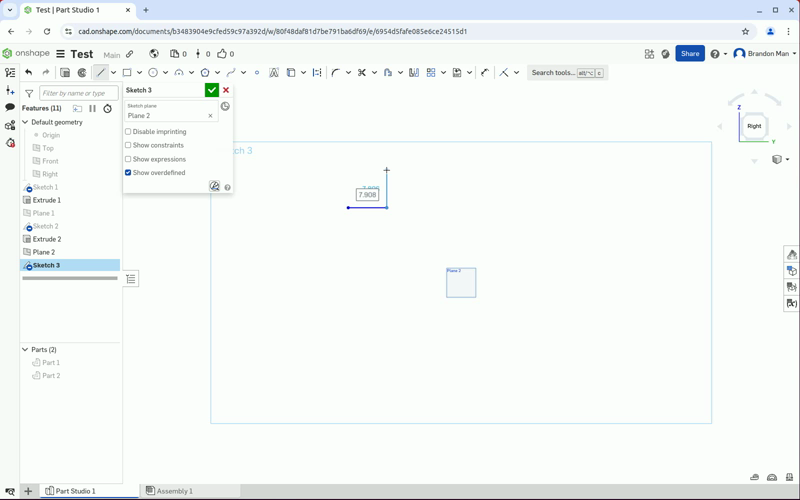
key_down(shift)
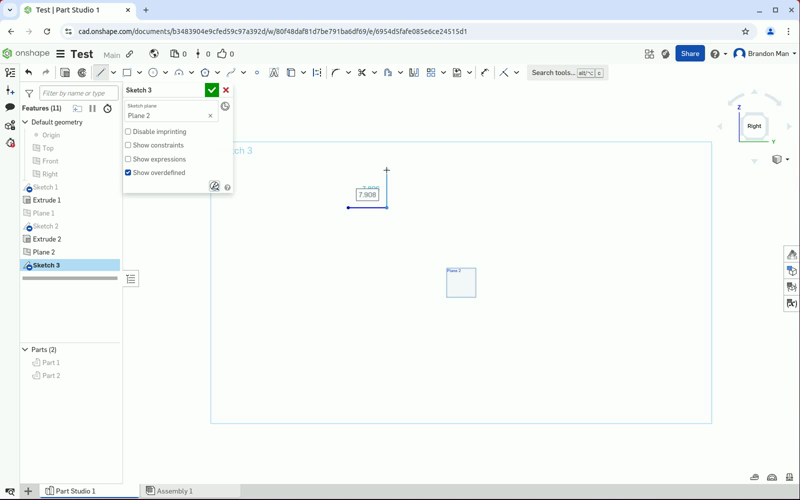
mouse_move(416, 169)
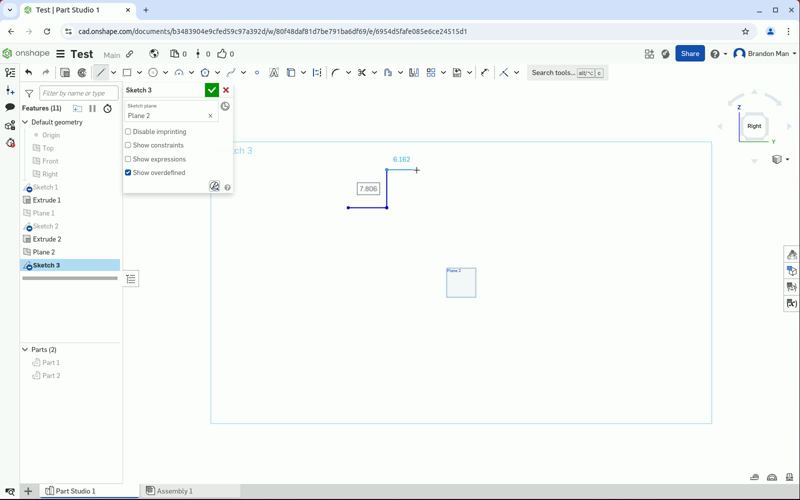
mouse_move(348, 169)
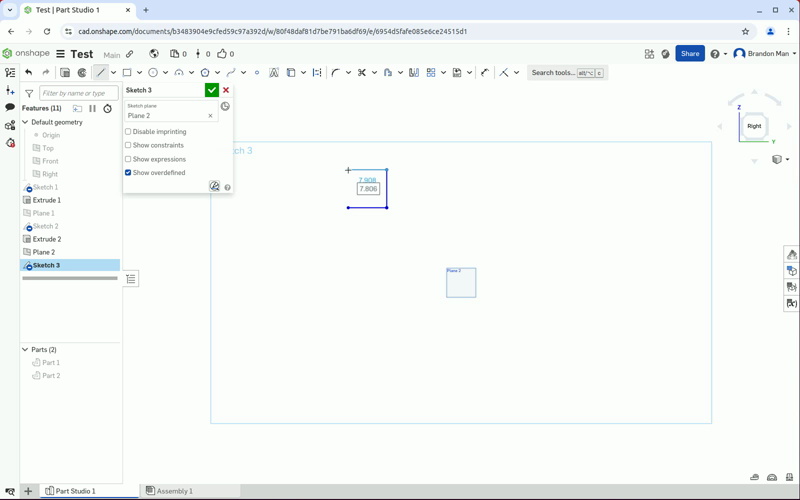
click(348, 169)
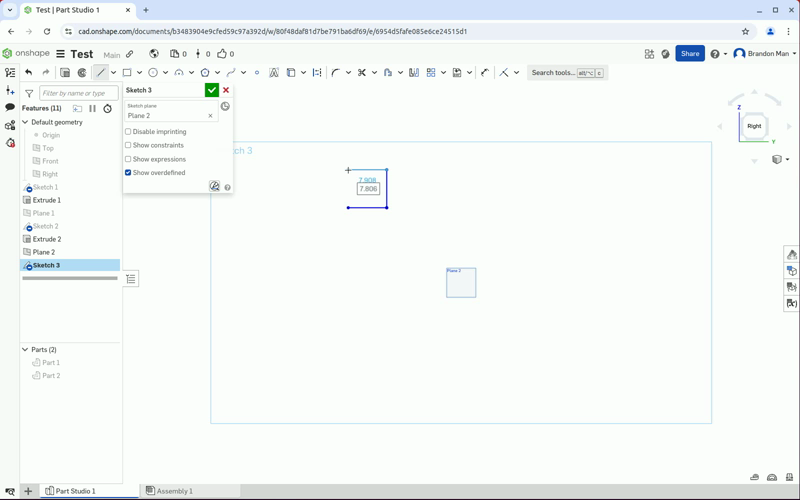
key_up(shift)
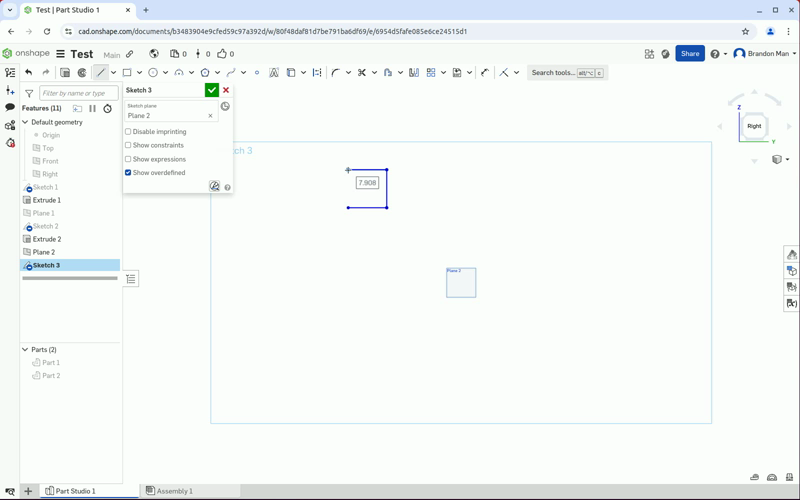
mouse_move(378, 169)
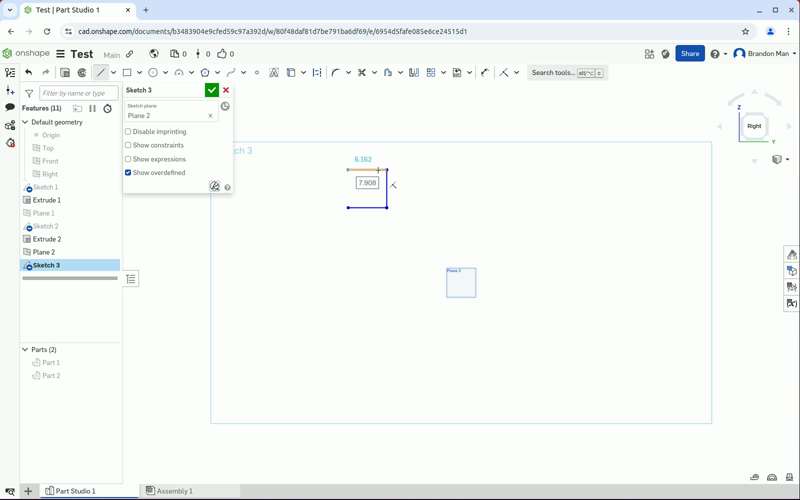
key_down(shift)
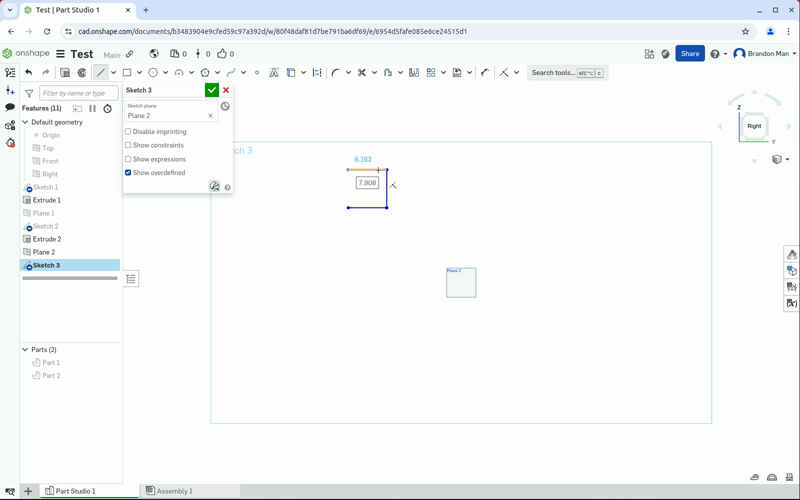
mouse_move(348, 207)
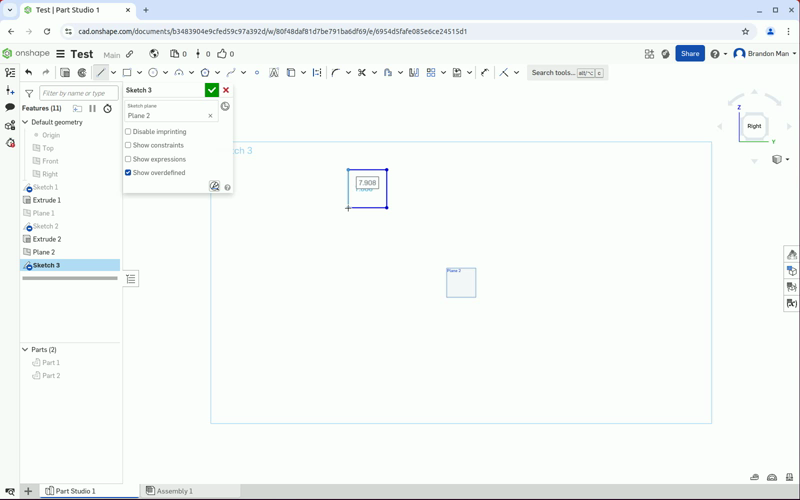
key_up(shift)
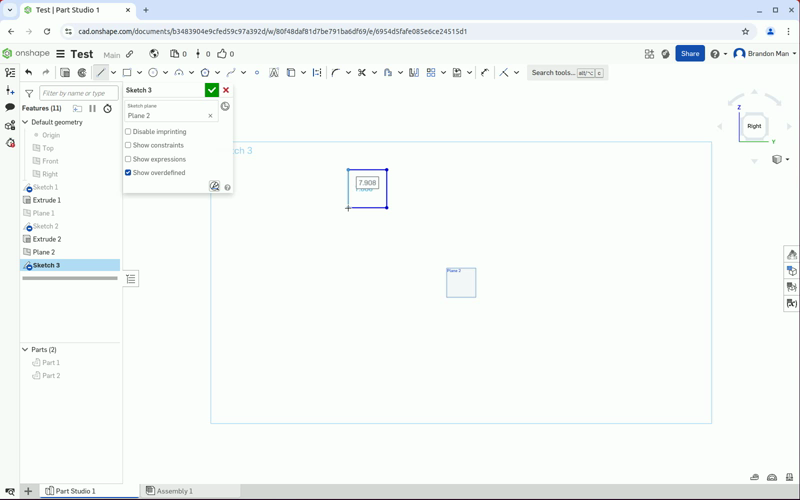
click(348, 207)
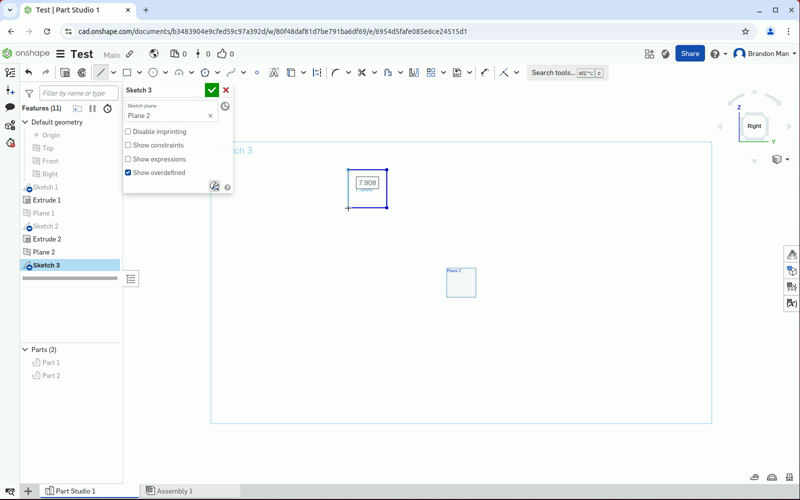
key(esc)
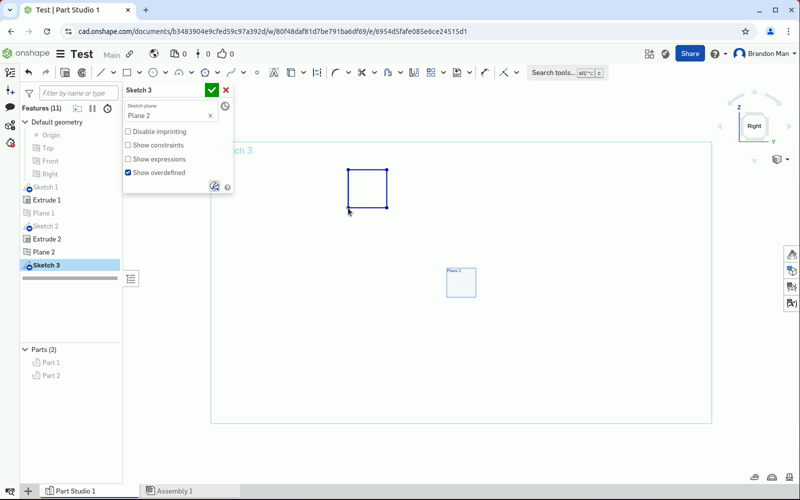
mouse_move(365, 196)
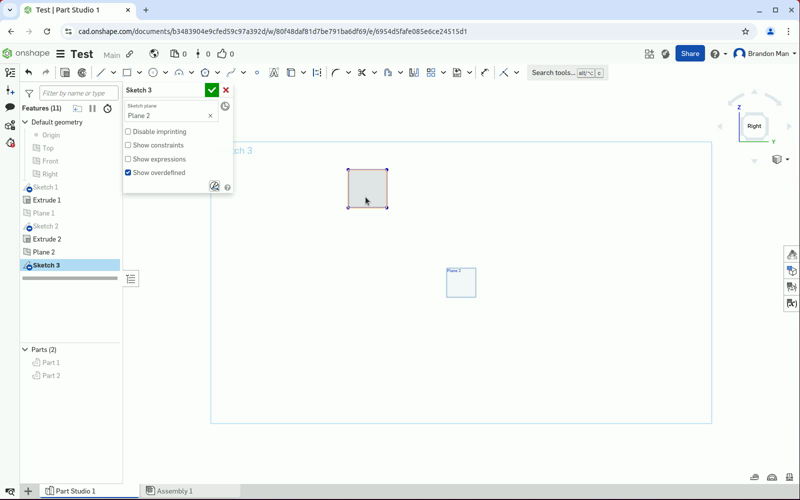
scroll(6)
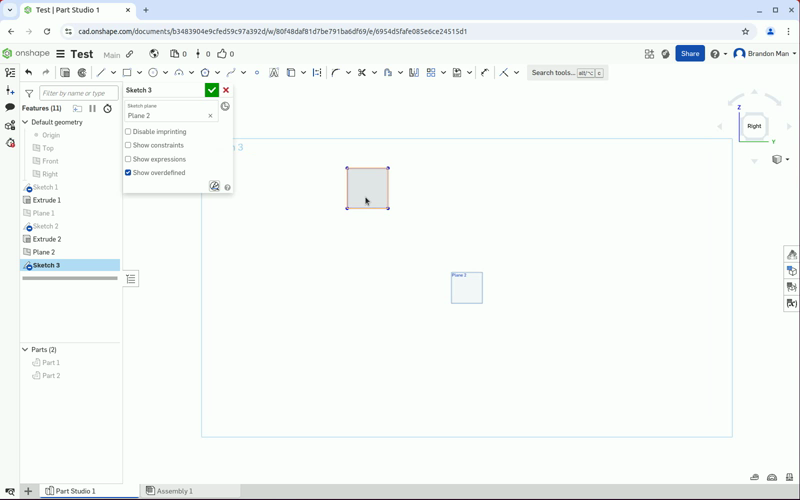
scroll(6)
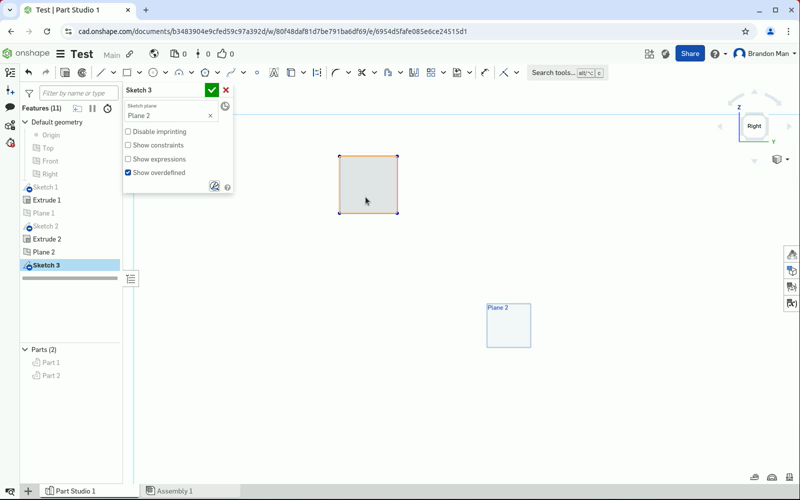
scroll(6)
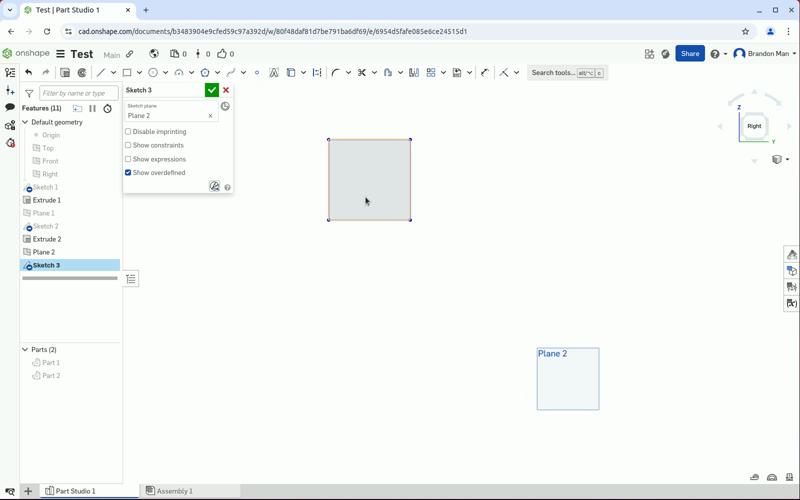
scroll(6)
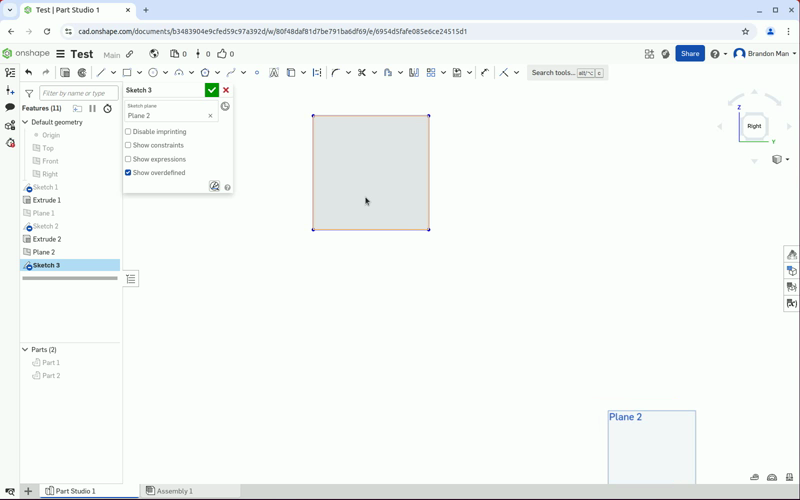
scroll(6)
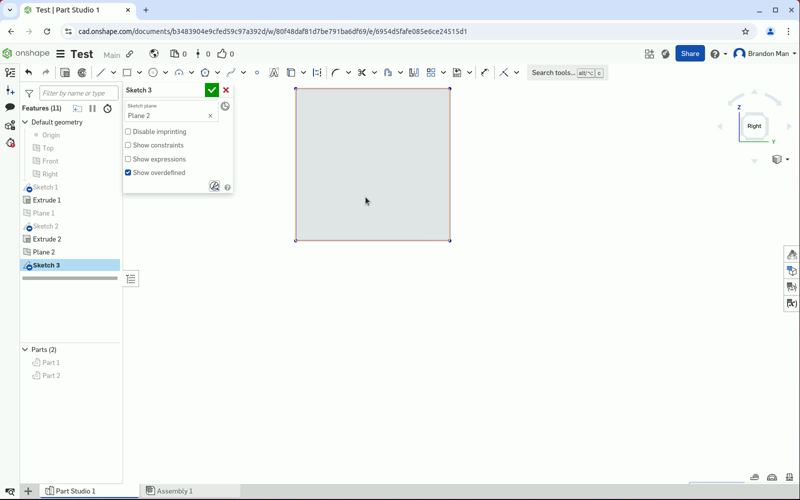
scroll(6)
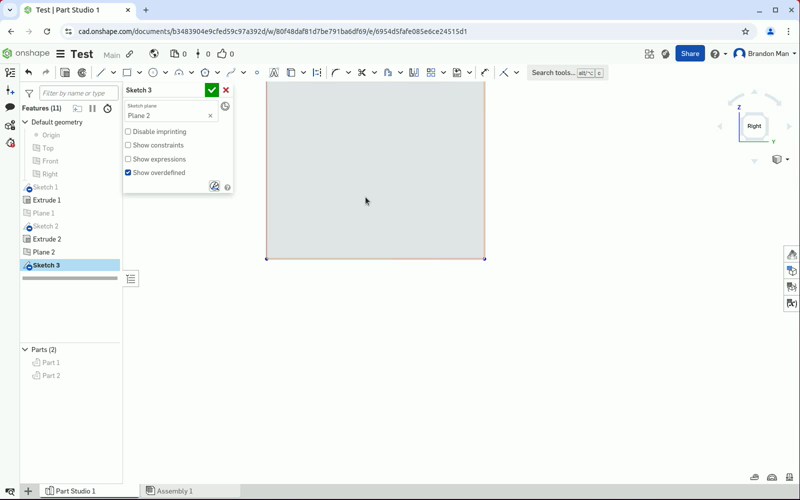
scroll(6)
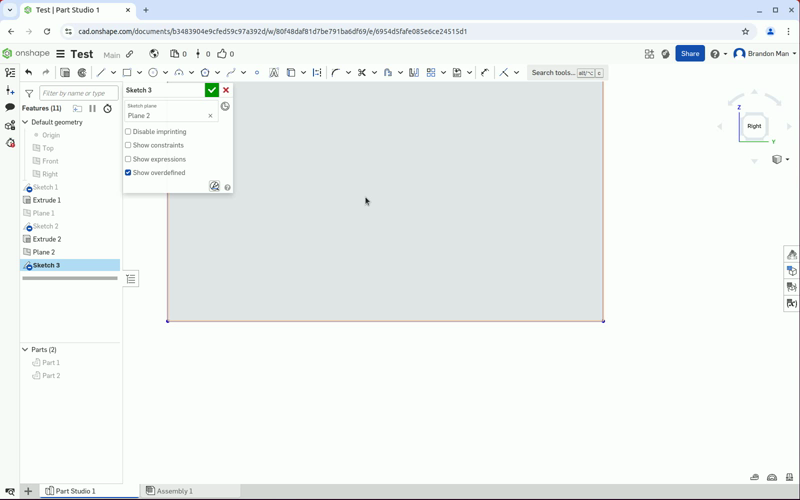
click(365, 196)
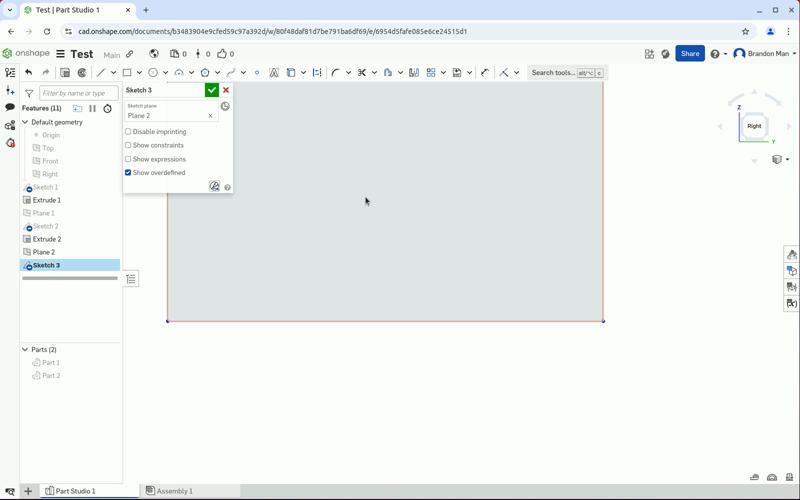
scroll(-6)
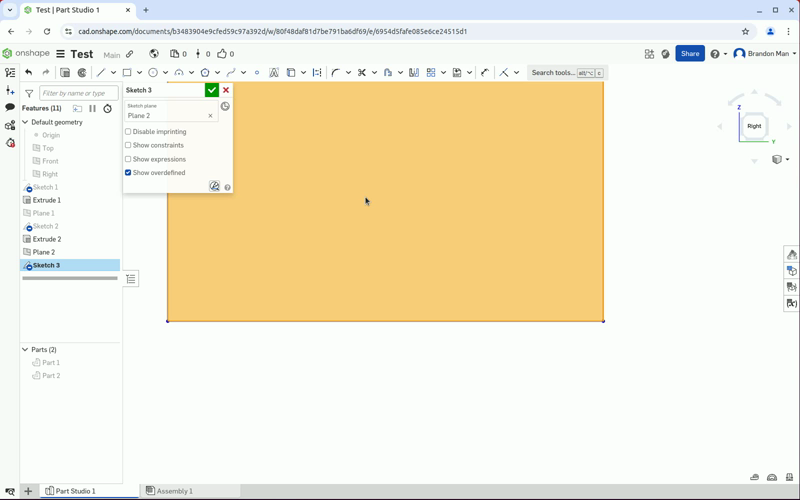
scroll(-6)
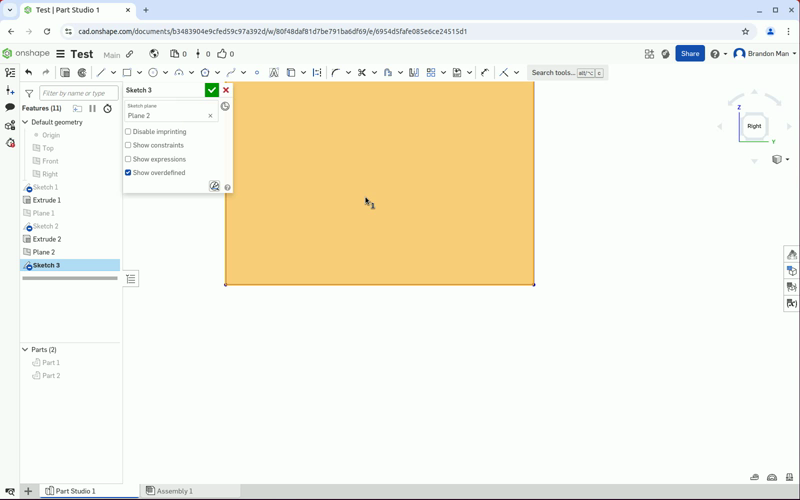
scroll(-6)
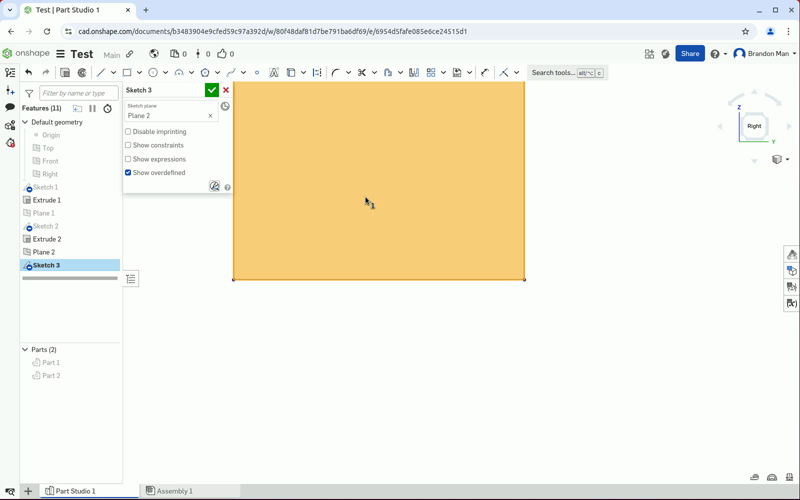
scroll(-6)
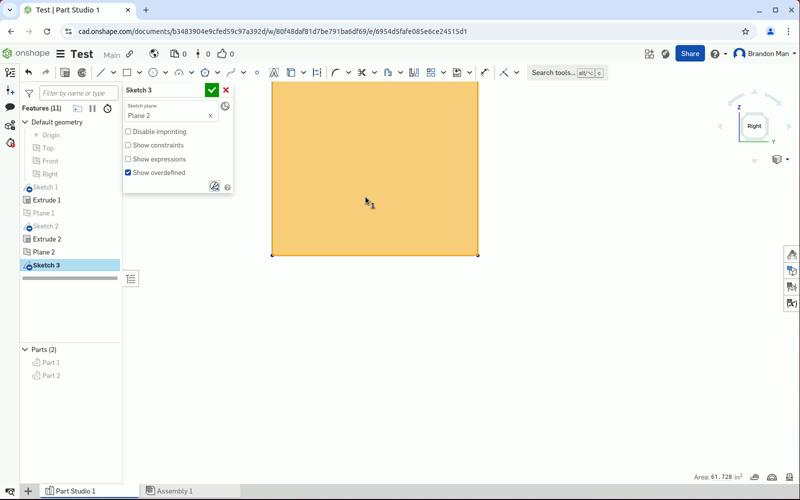
scroll(-6)
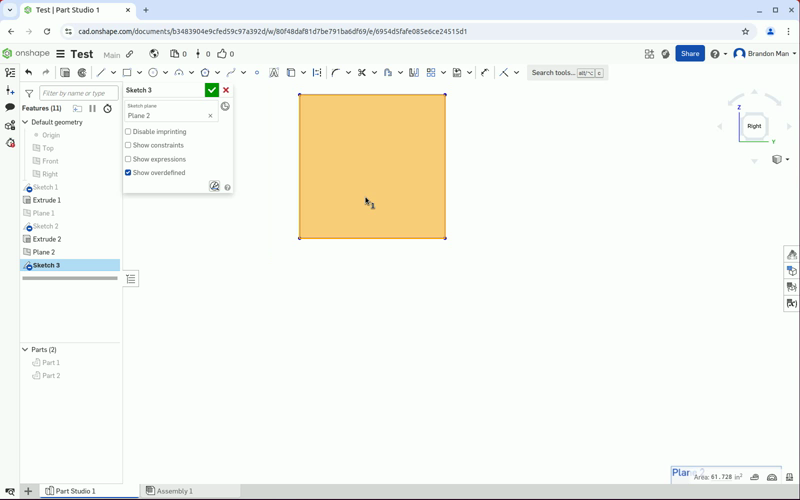
scroll(-6)
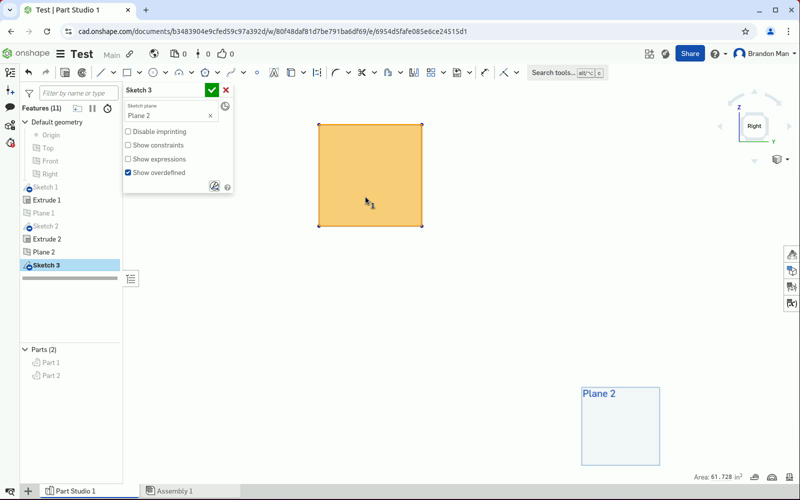
scroll(-6)
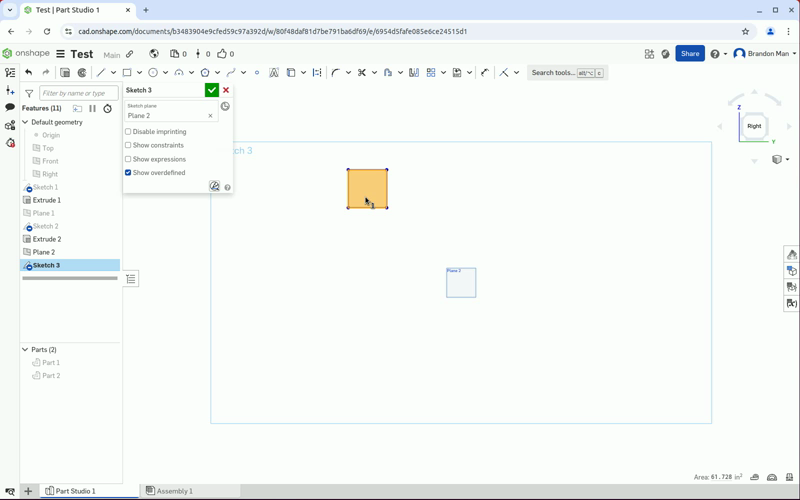
mouse_move(73, 352)
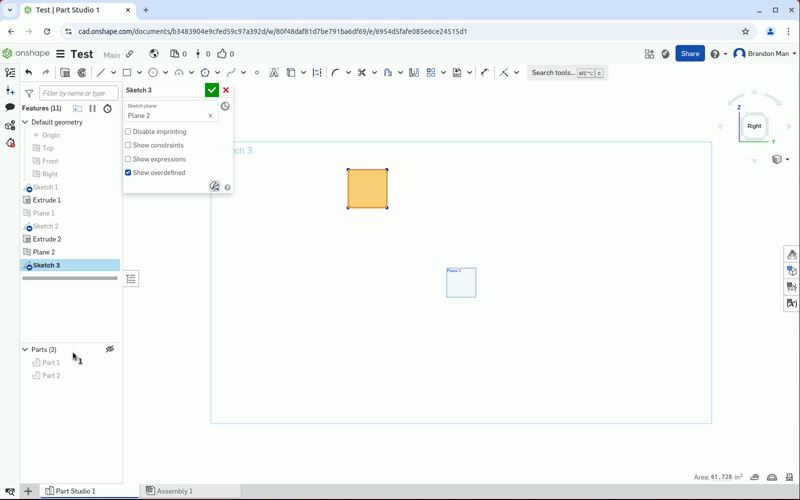
key(shift+y)
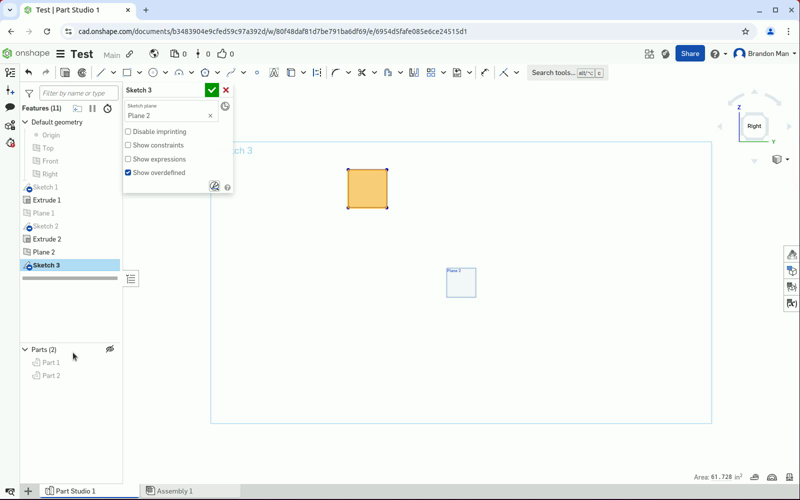
key(shift+e)
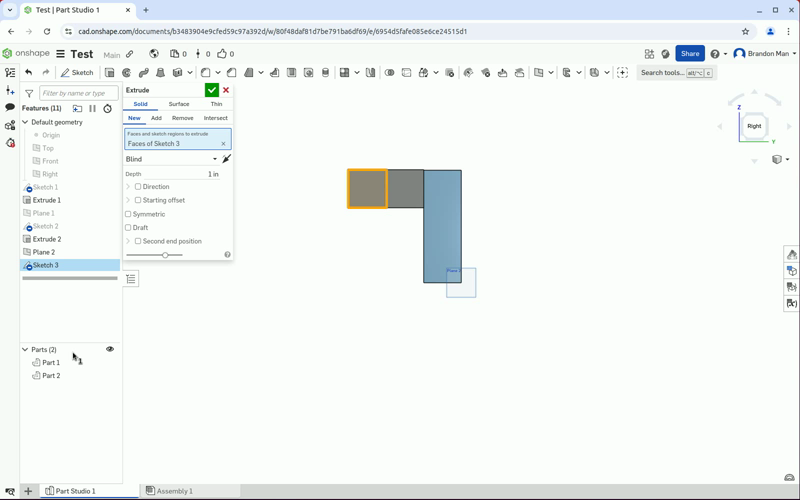
mouse_move(143, 106)
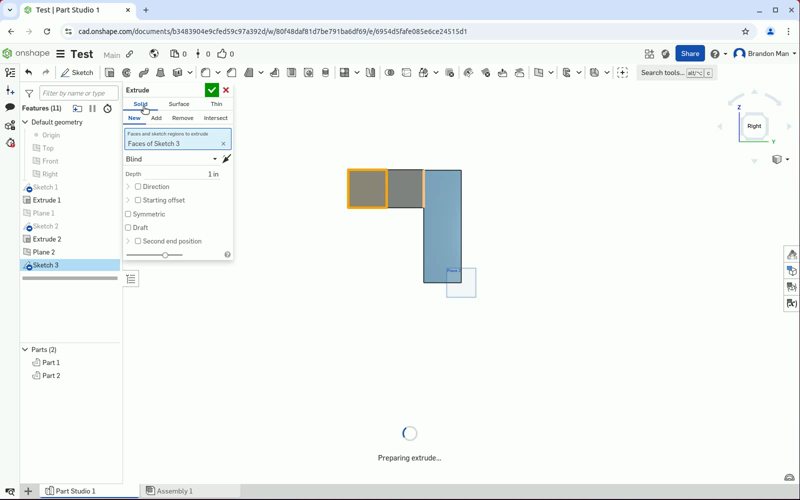
click(143, 106)
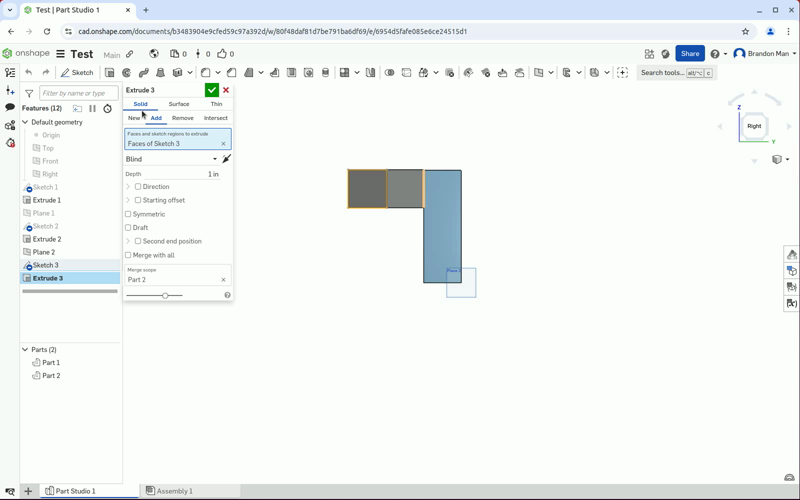
mouse_move(137, 120)
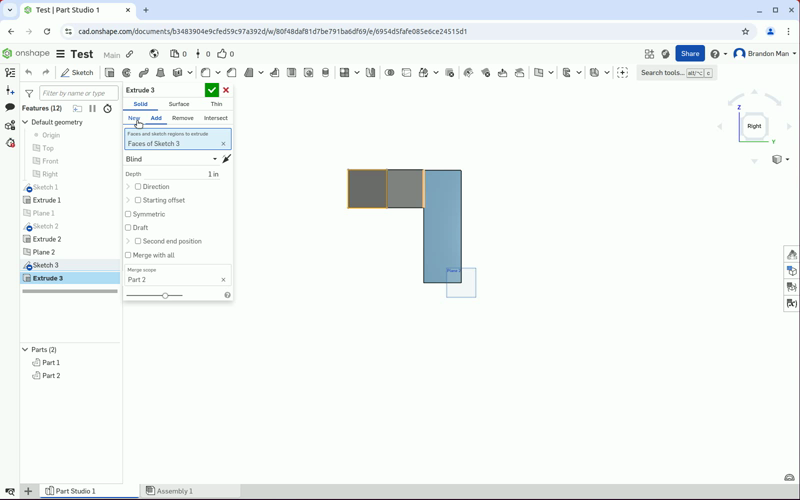
click(137, 120)
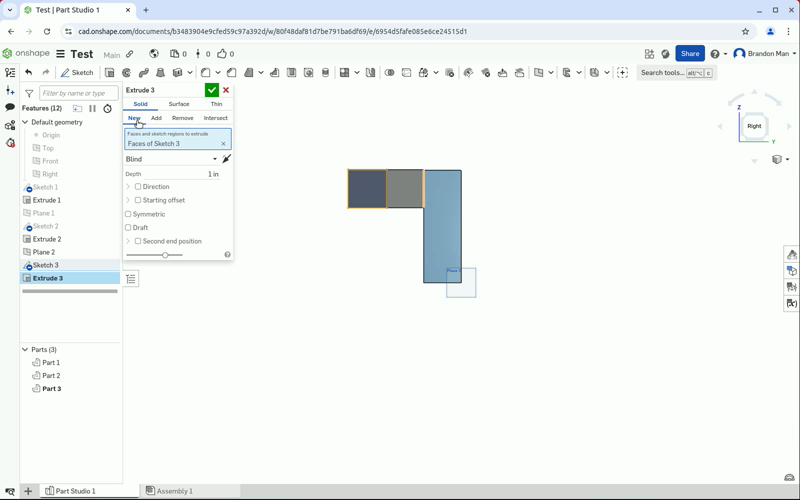
key(tab, 4)
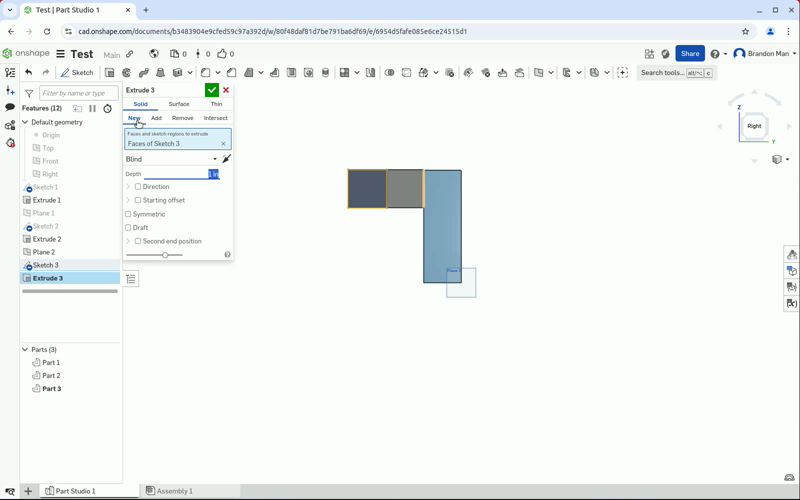
text(7.703)
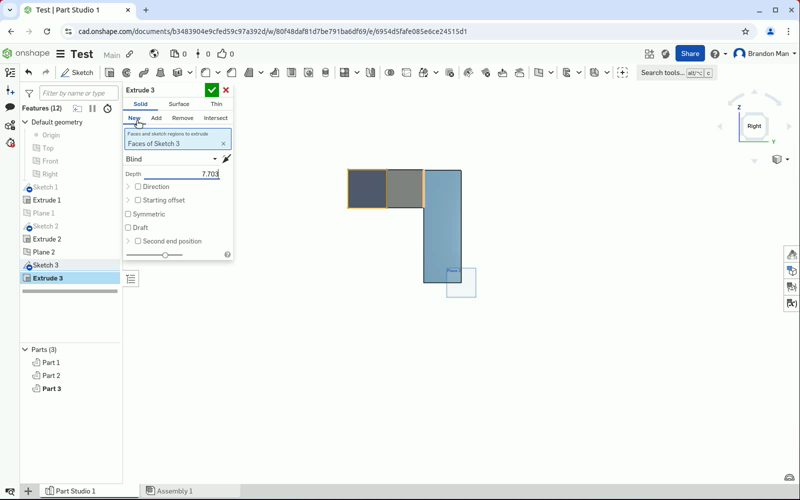
key(enter)
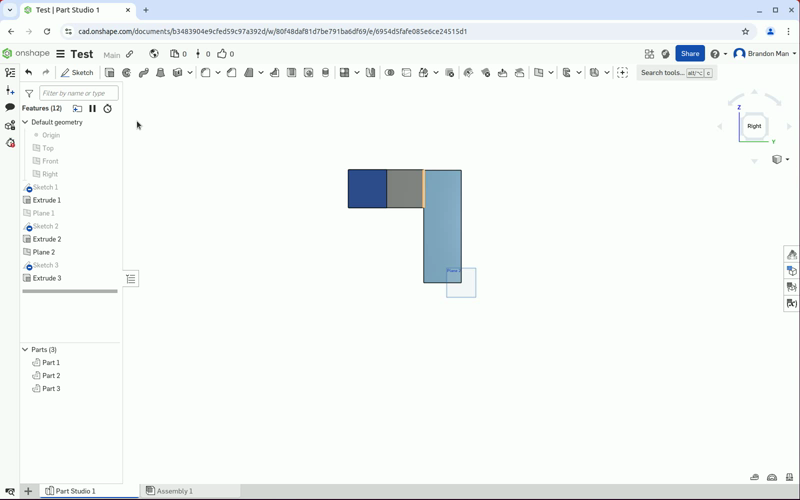
key(shift+h)
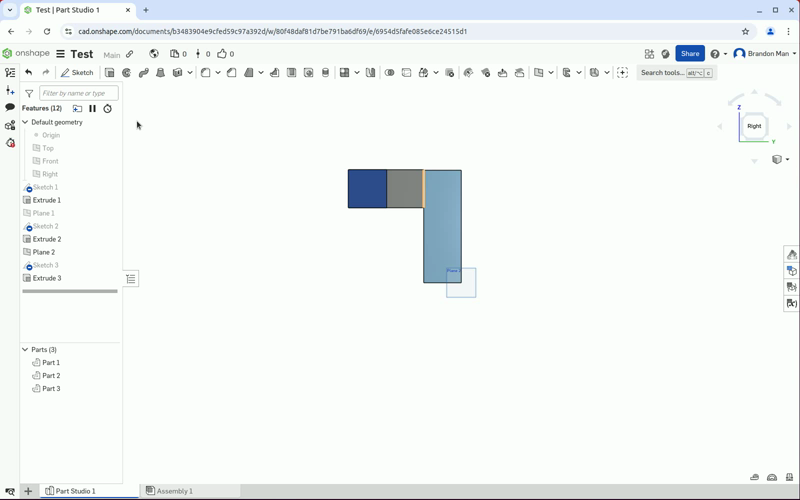
key(shift+h)
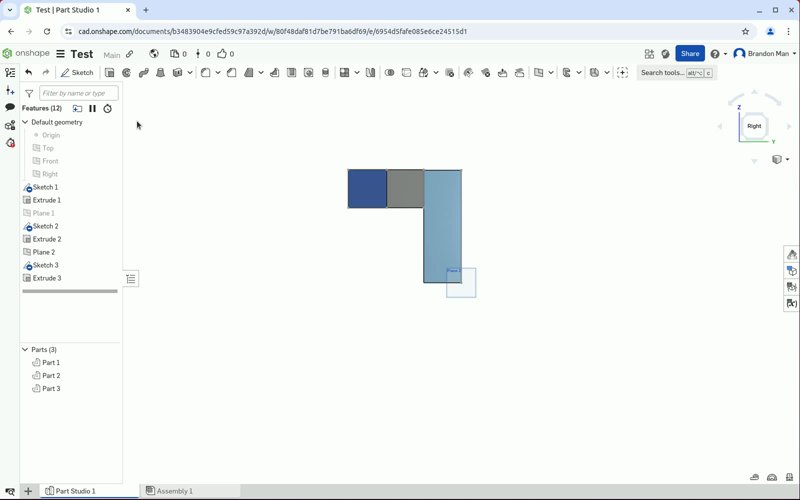
key(shift+7)
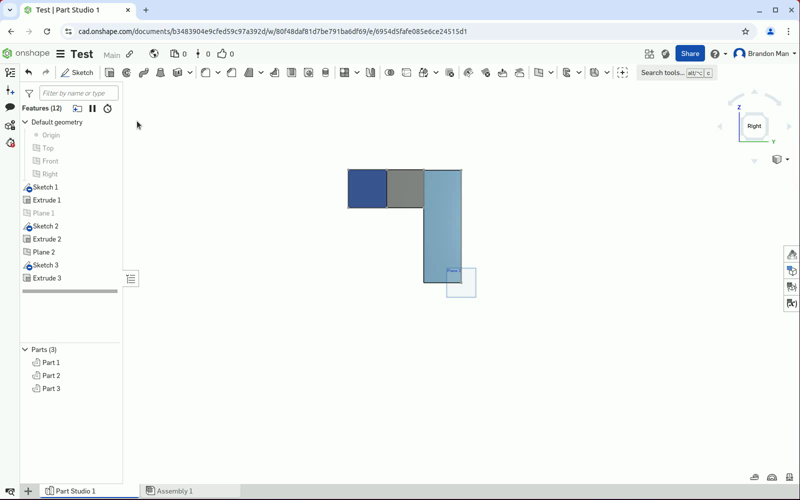
key(right, 2)
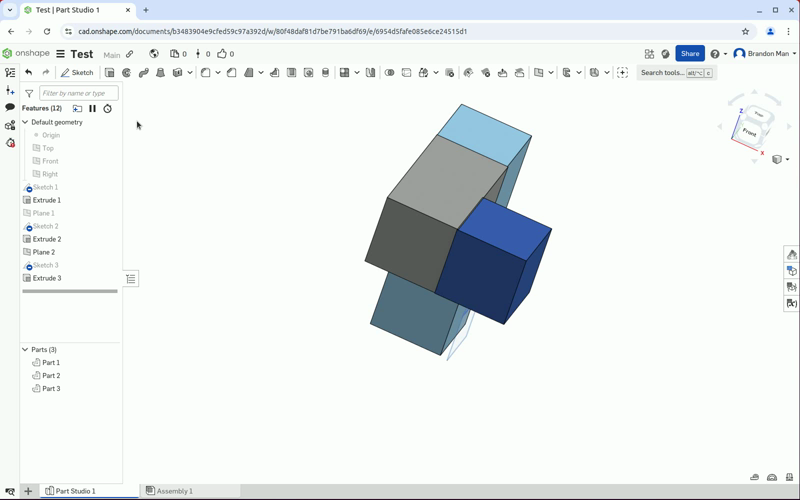
key(down, 2)
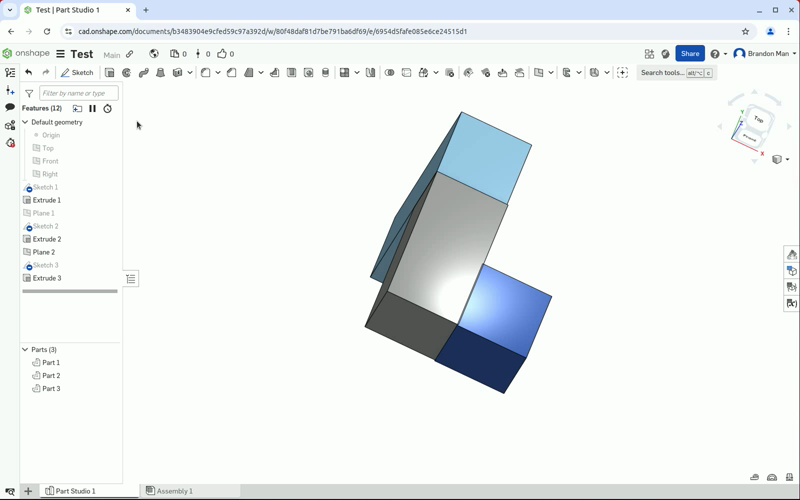
key(up, 2)
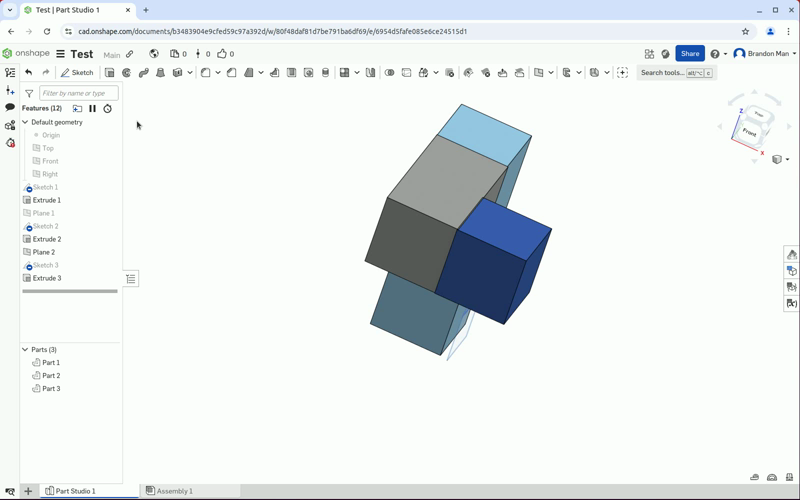
key(left, 2)
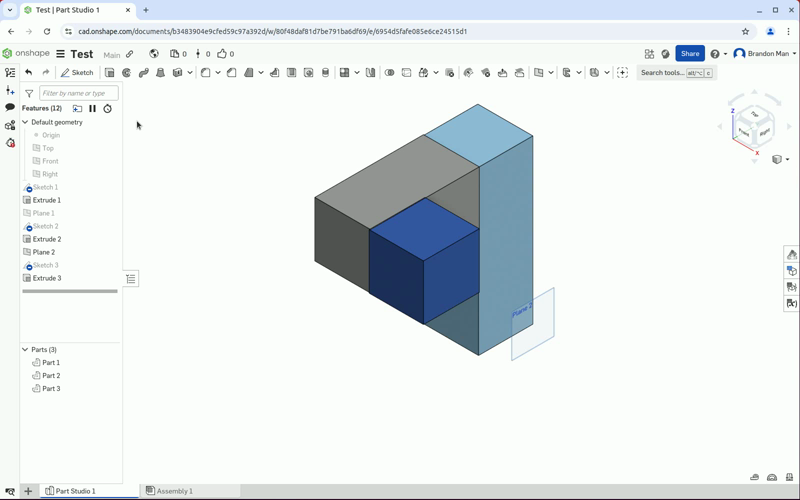
mouse_move(73, 189)
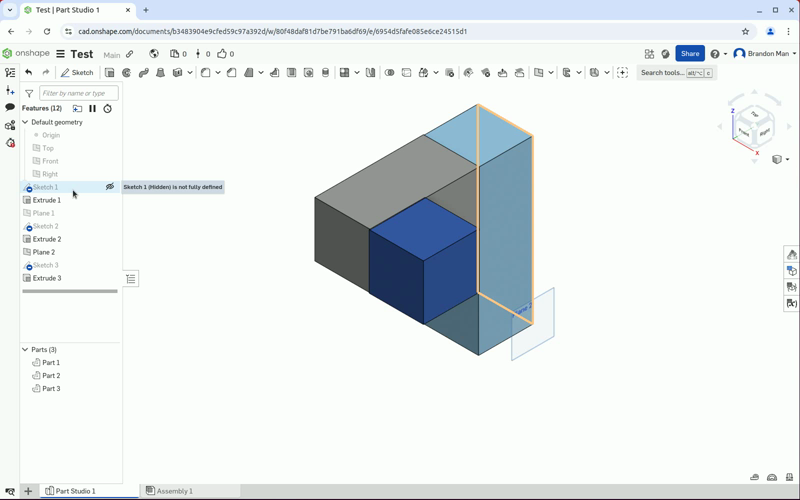
click(73, 189)